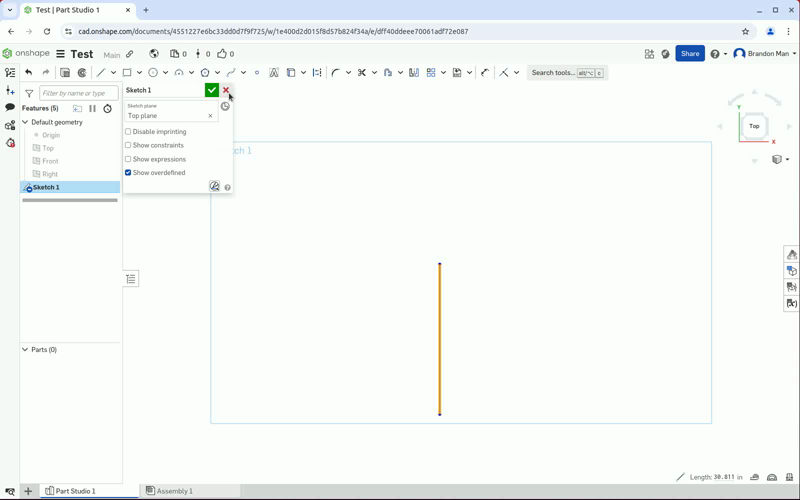
key(shift+h)
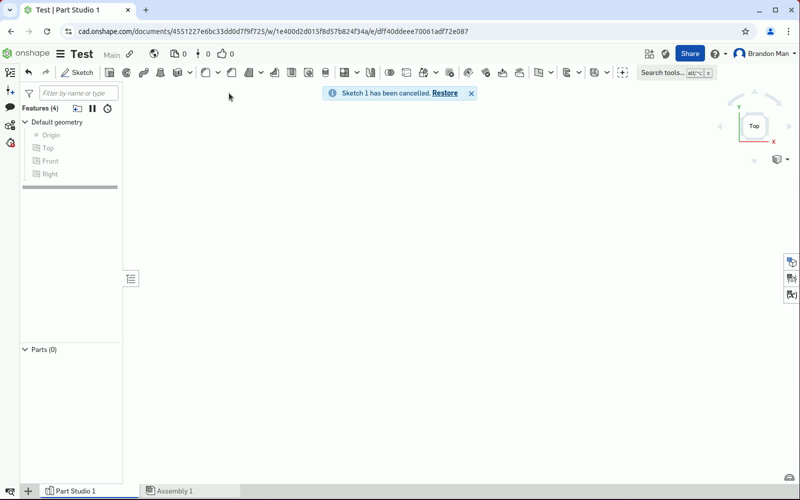
mouse_move(73, 352)
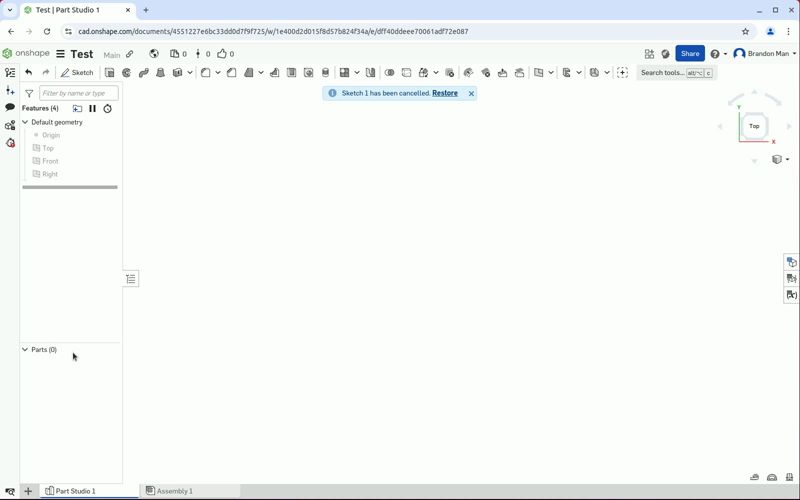
key(y)
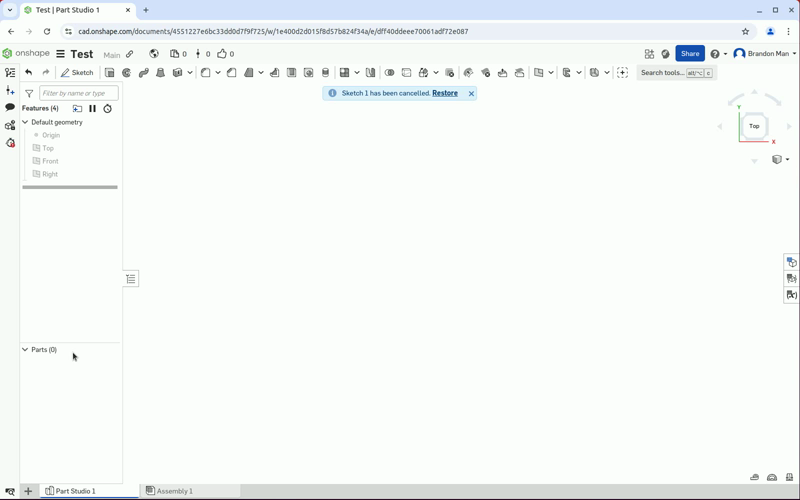
key(shift+p)
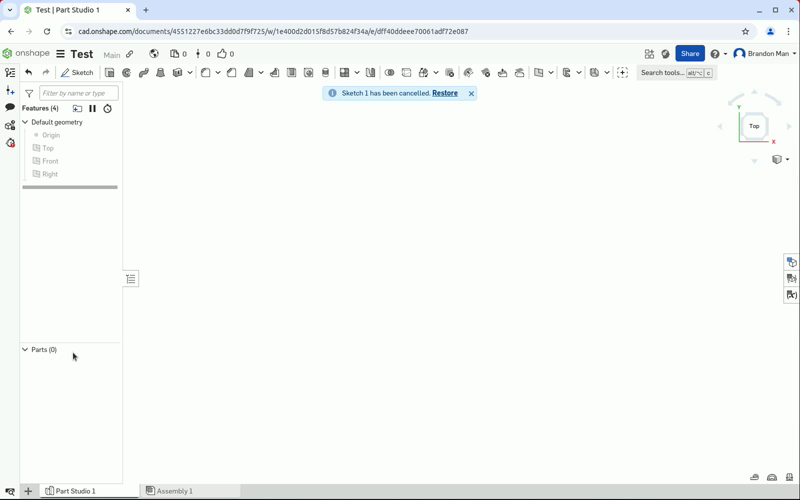
key(space)
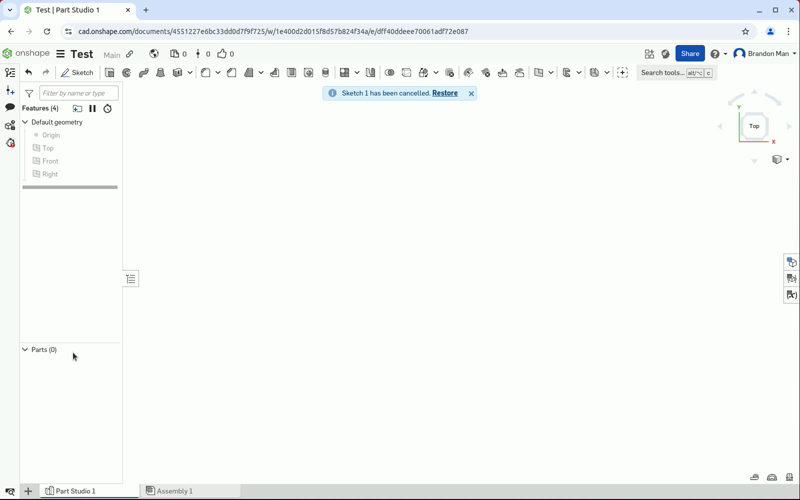
key_down(shift)
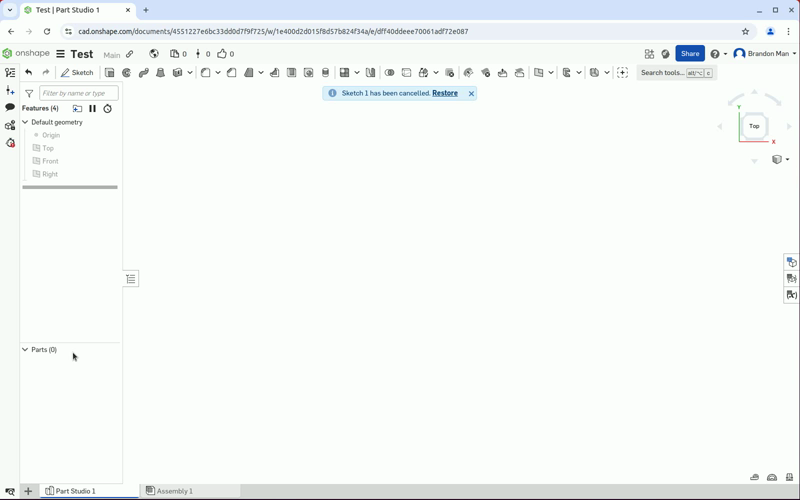
key(up)
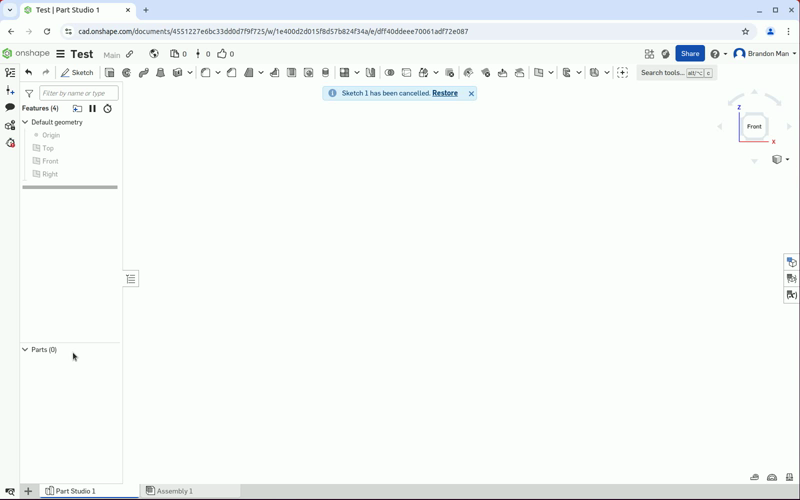
key_up(shift)
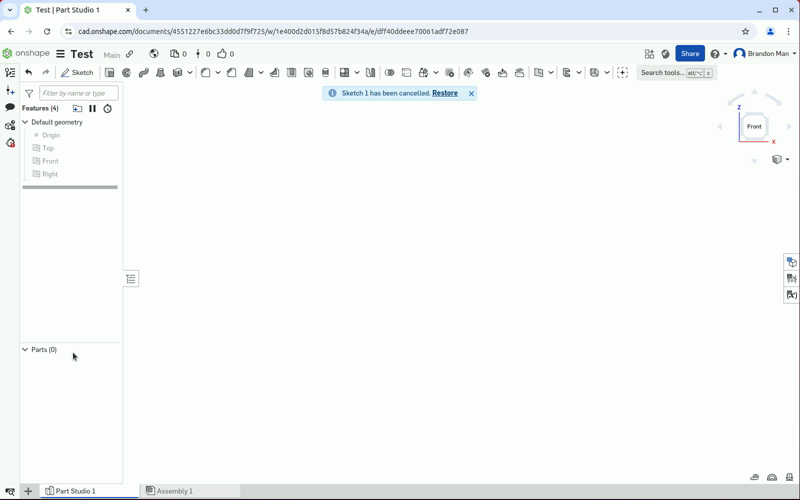
mouse_move(73, 352)
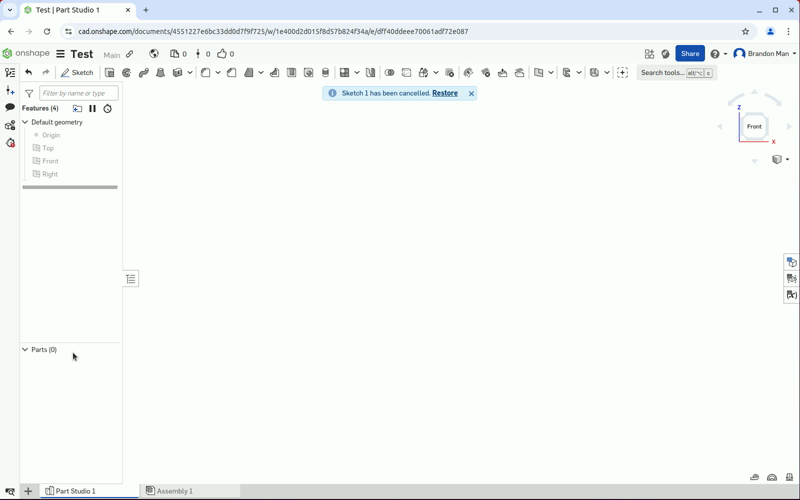
key(shift+y)
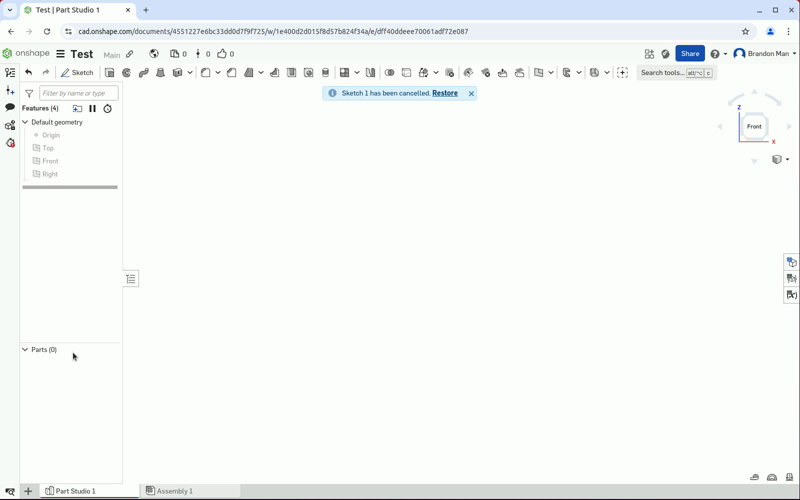
key(shift+s)
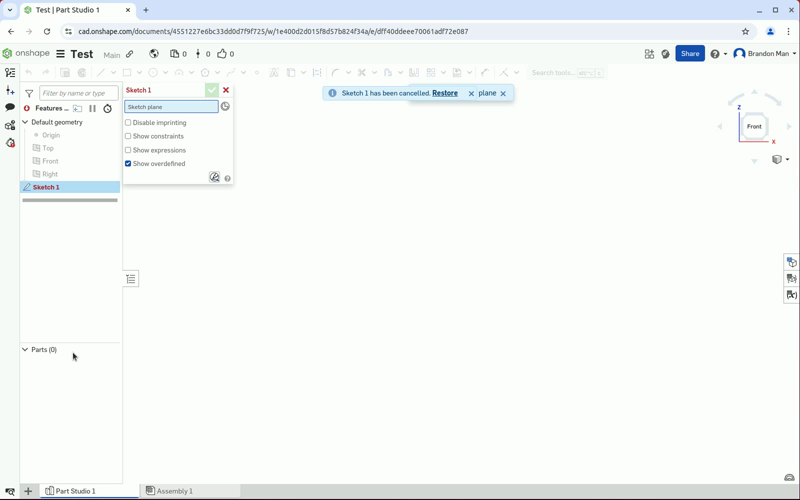
mouse_move(73, 163)
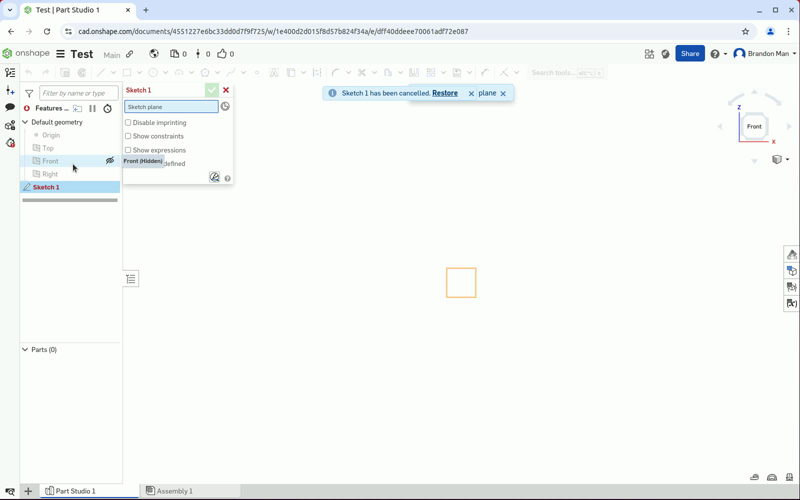
click(73, 163)
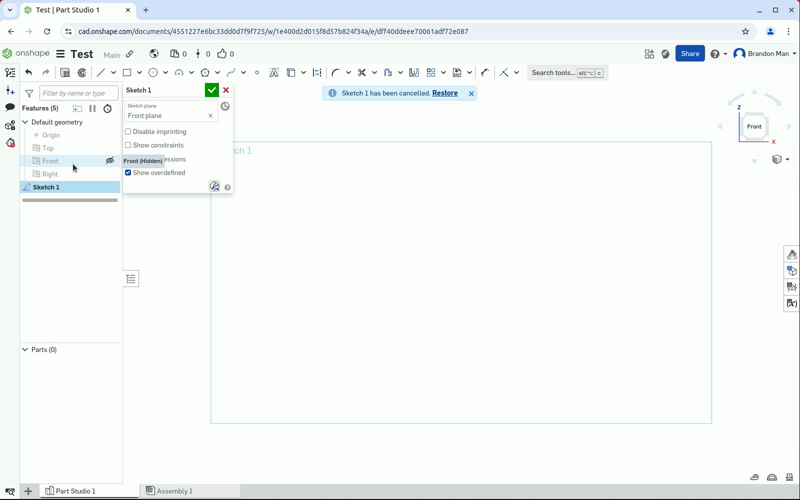
mouse_move(73, 352)
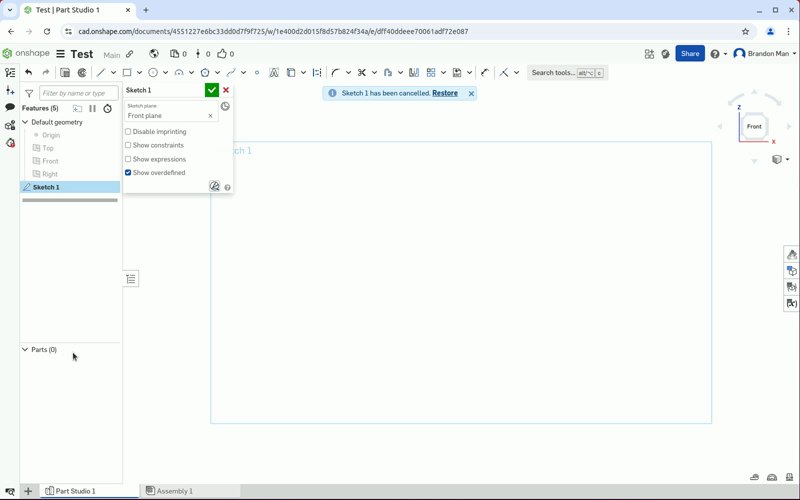
key(y)
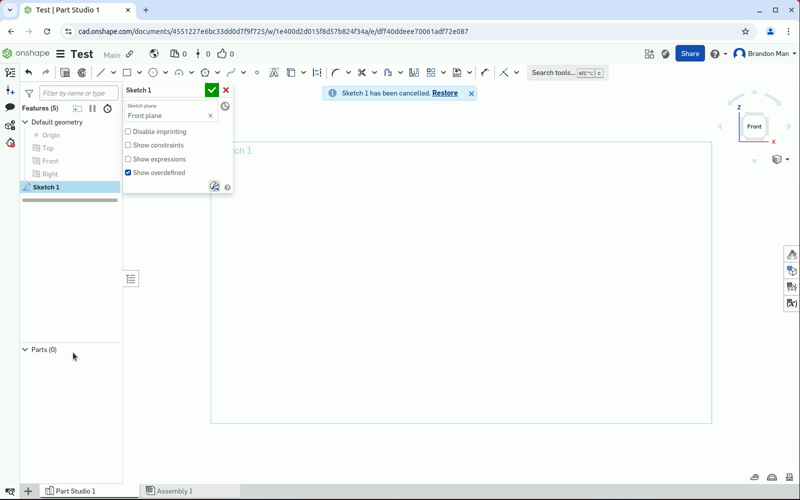
key(l)
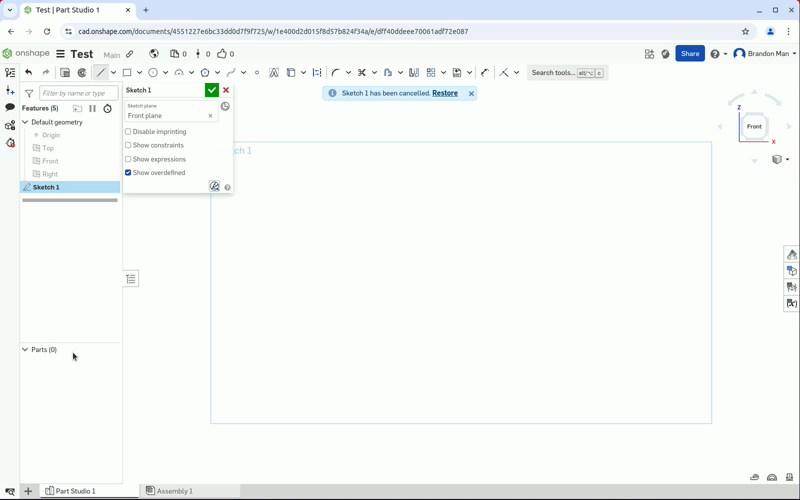
key_down(shift)
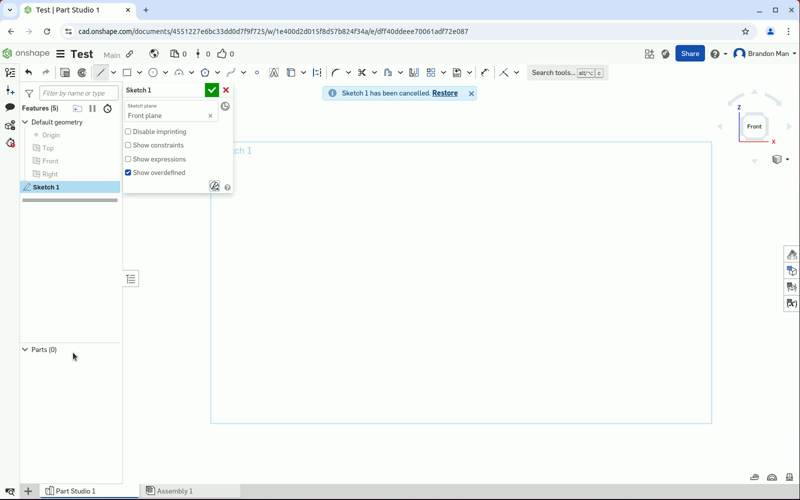
mouse_move(460, 282)
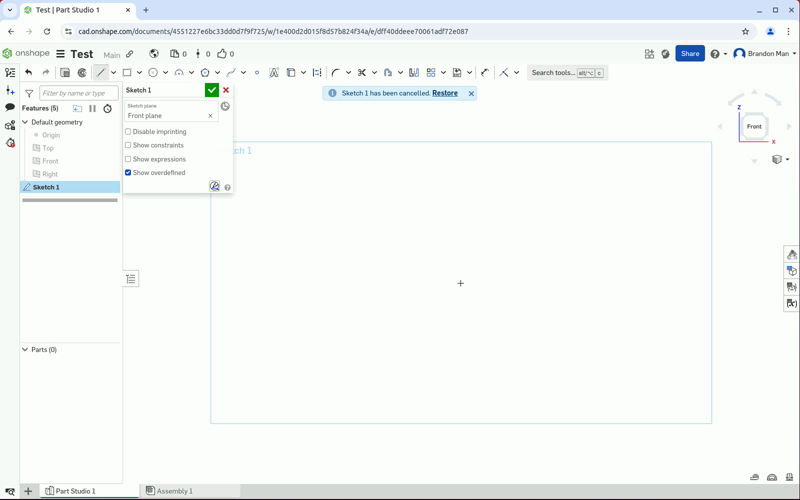
click(460, 282)
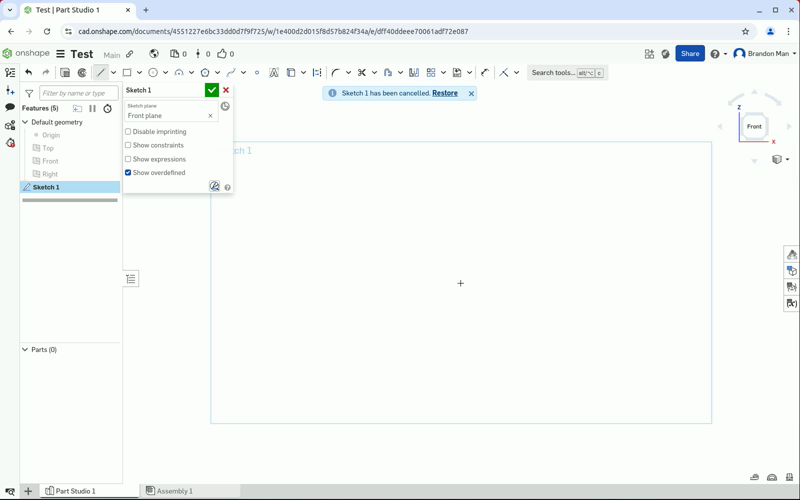
key_up(shift)
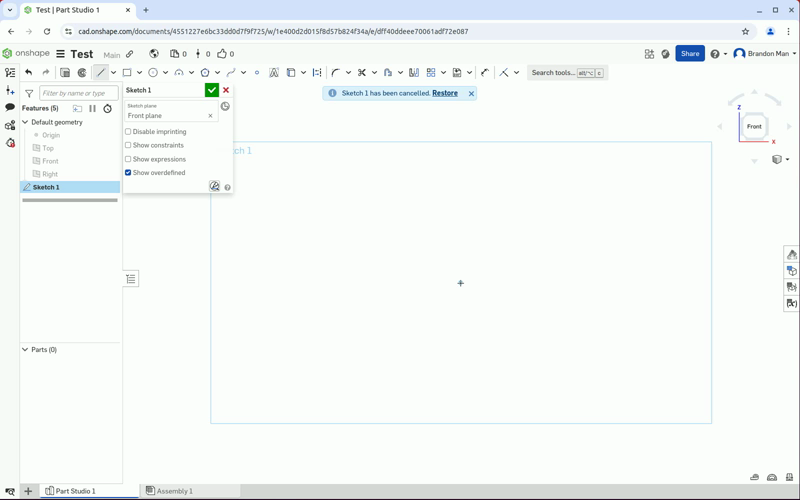
key_down(shift)
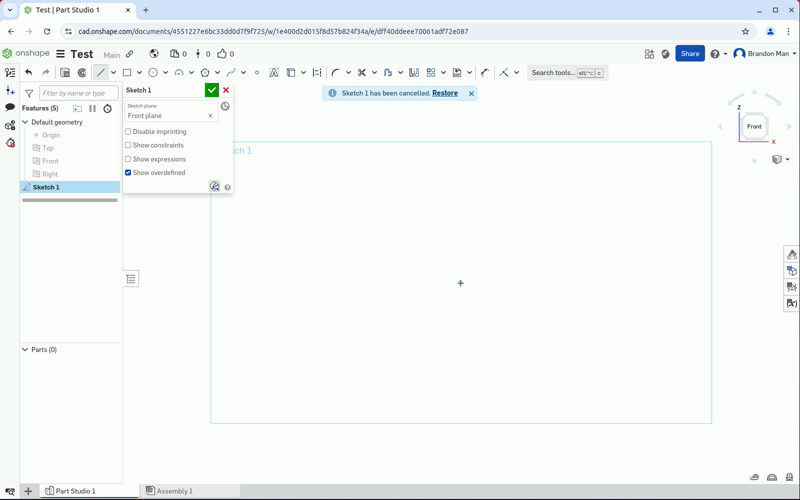
mouse_move(573, 282)
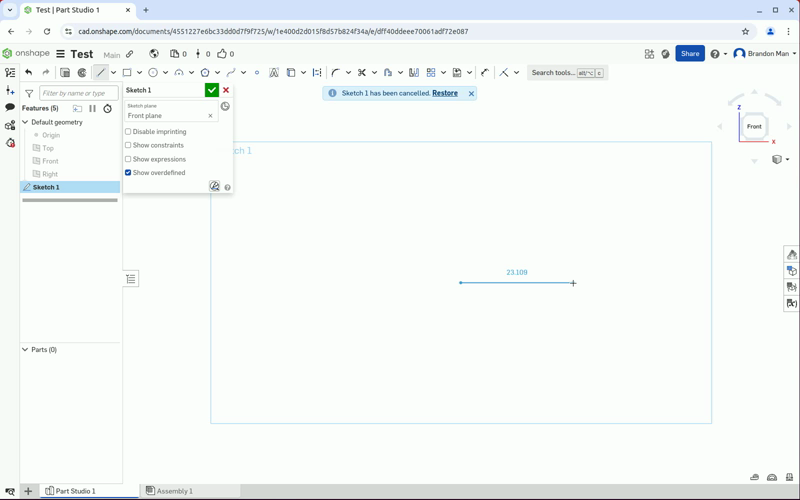
click(573, 282)
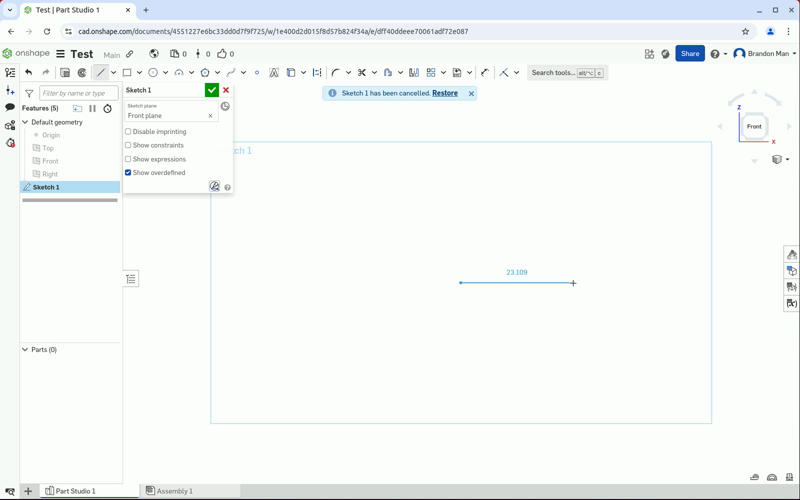
key_up(shift)
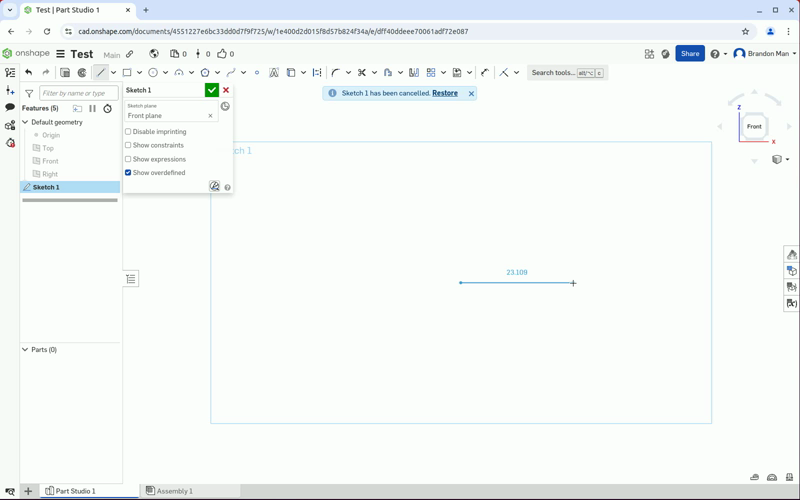
key_down(shift)
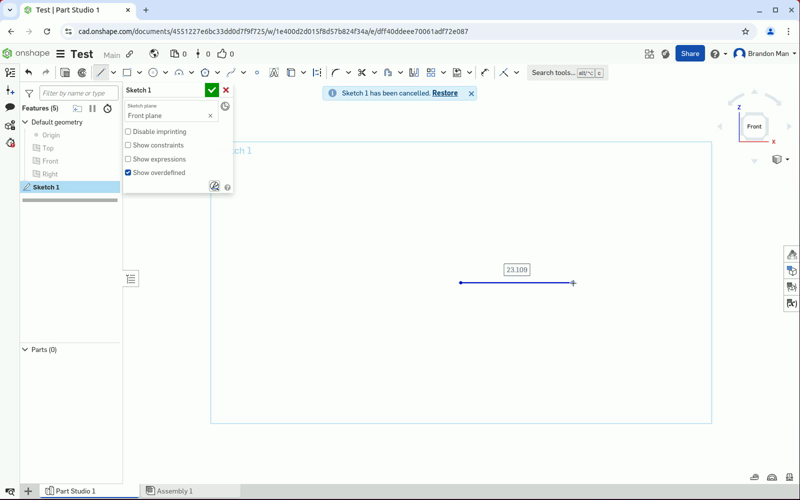
mouse_move(573, 208)
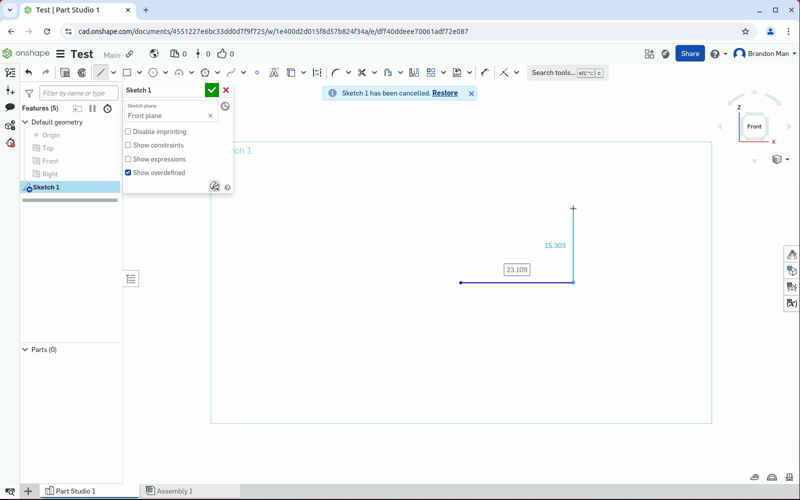
click(573, 208)
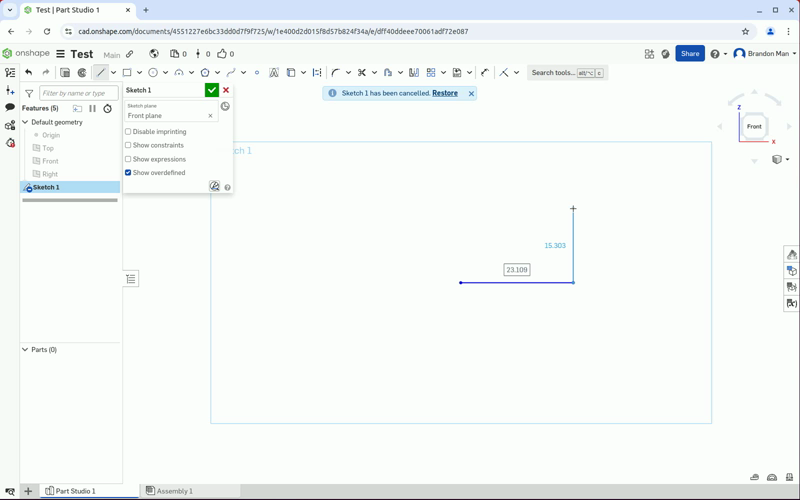
key_up(shift)
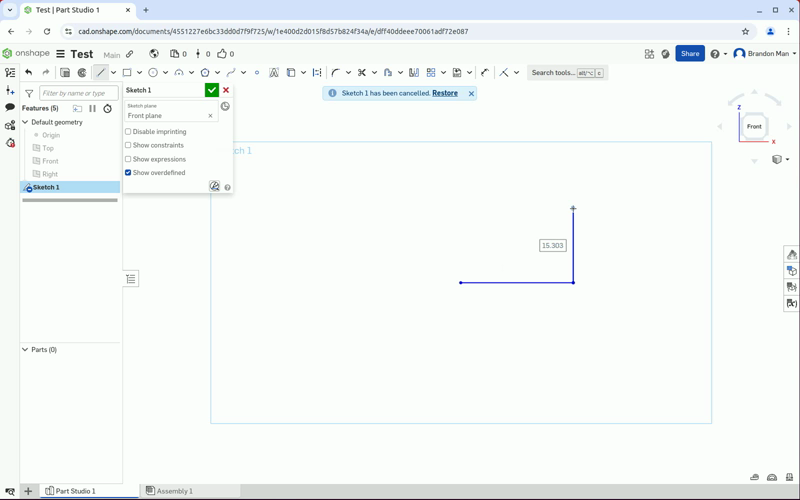
key_down(shift)
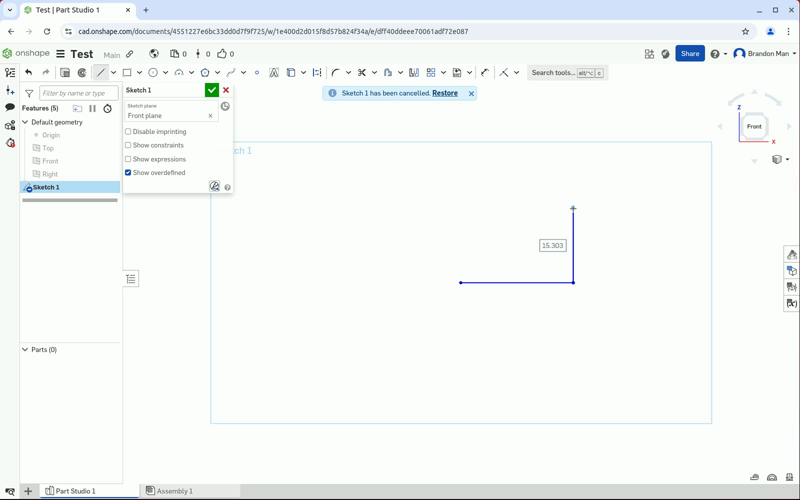
mouse_move(460, 208)
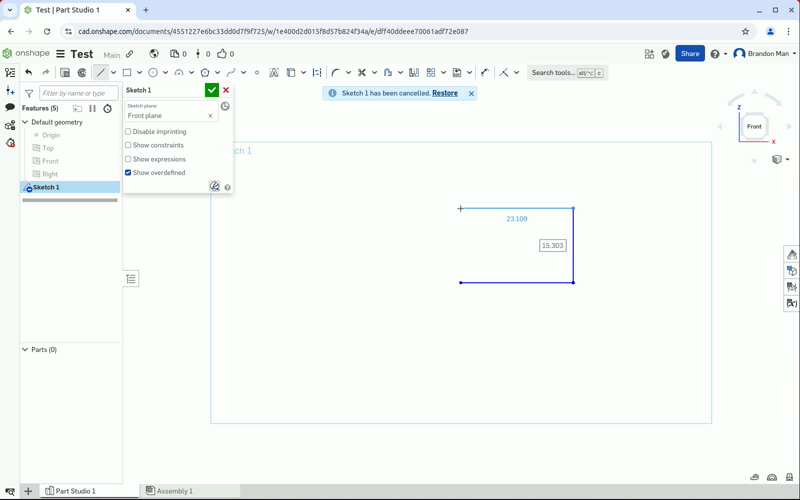
click(460, 208)
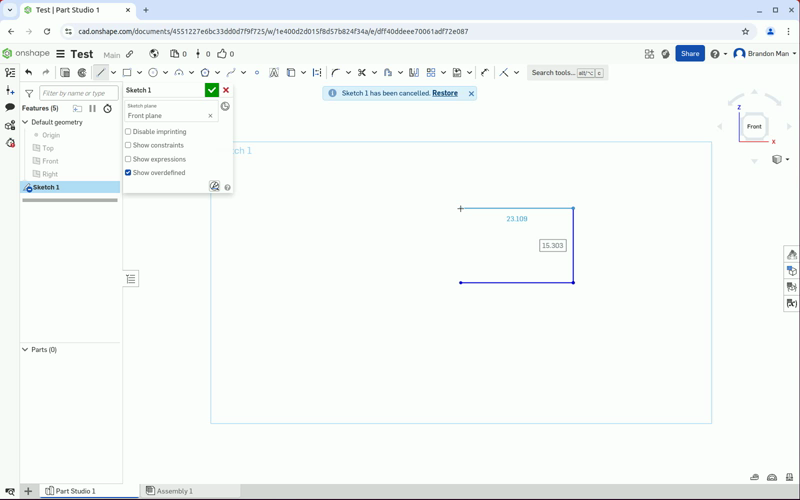
key_up(shift)
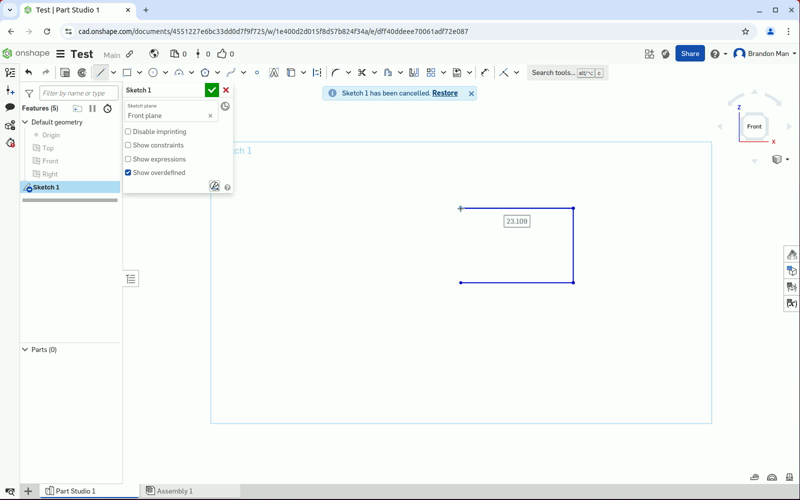
key_down(shift)
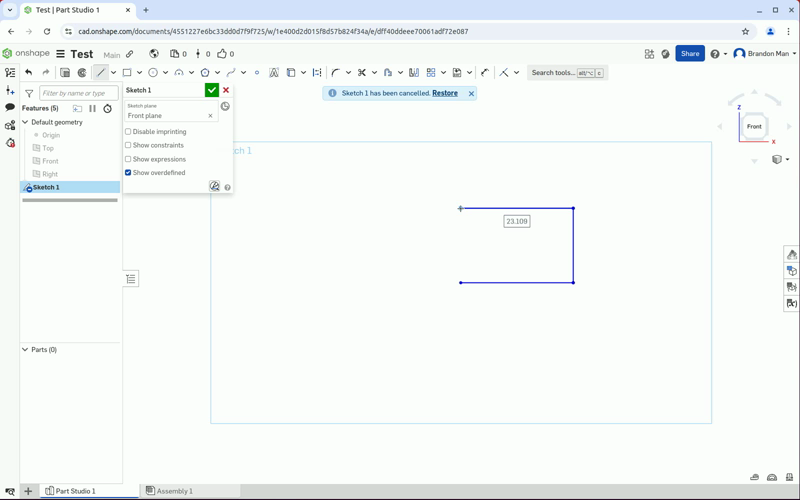
mouse_move(460, 282)
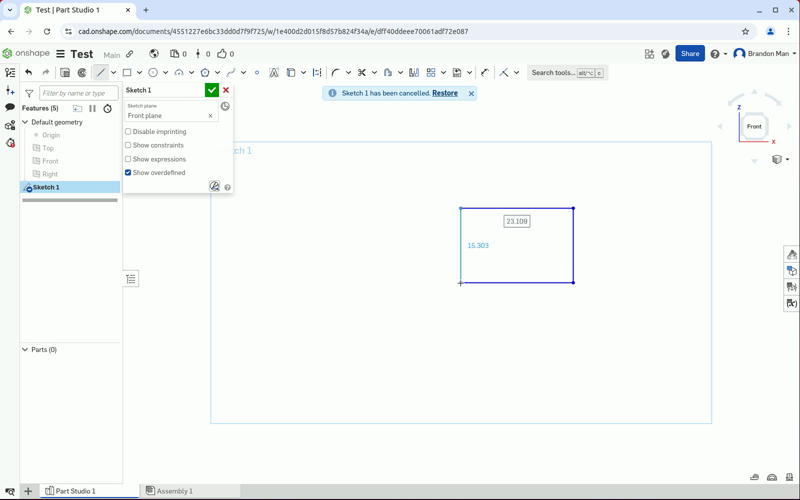
key_up(shift)
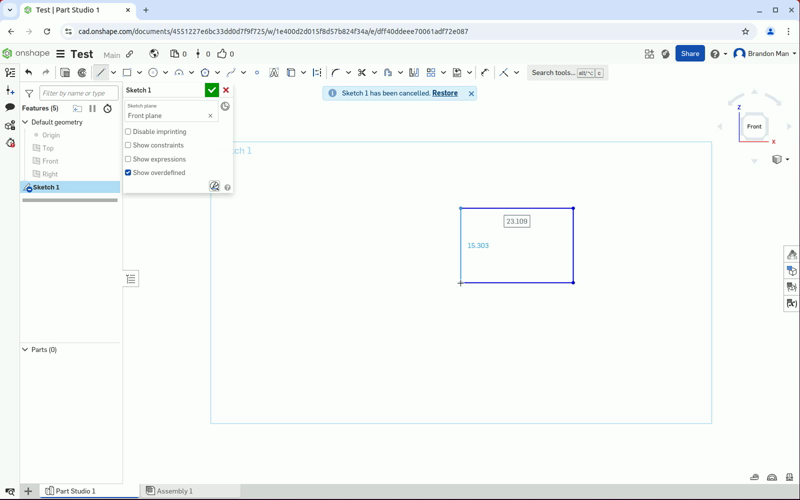
click(460, 282)
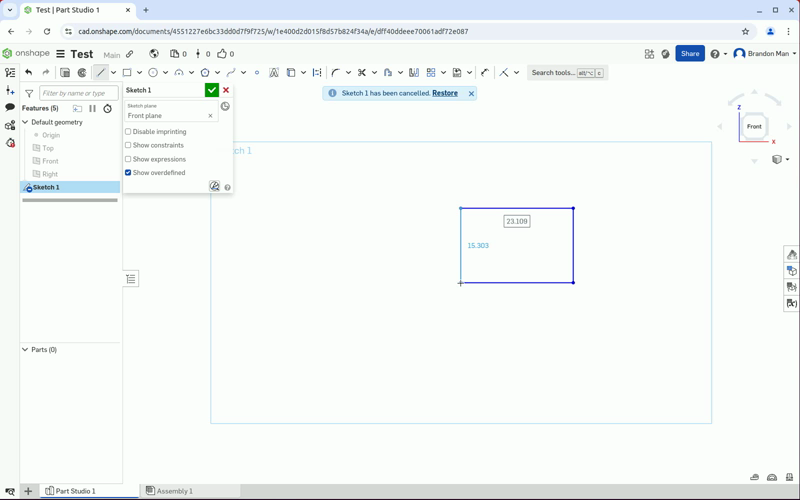
key(esc)
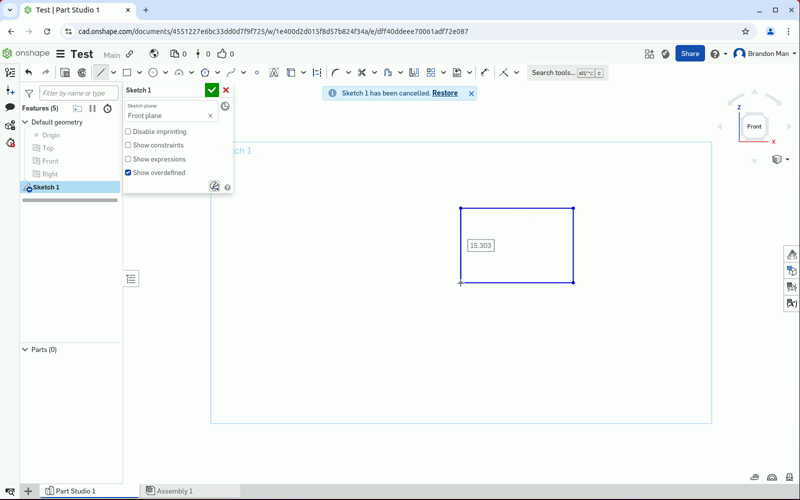
mouse_move(492, 233)
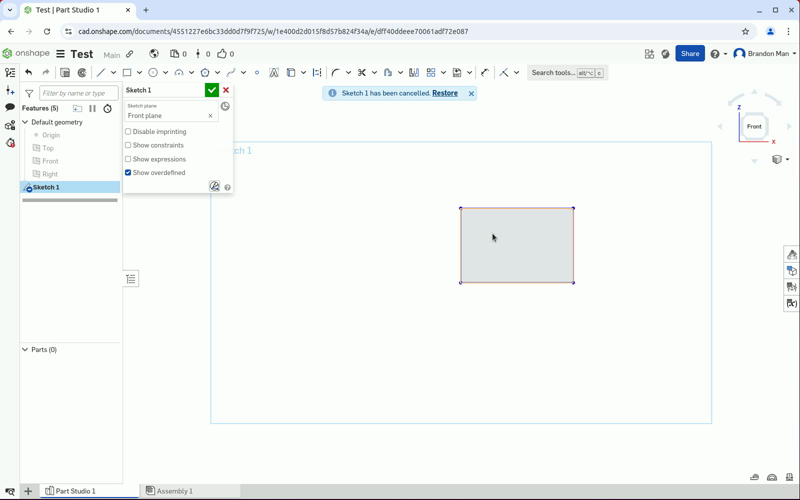
click(492, 233)
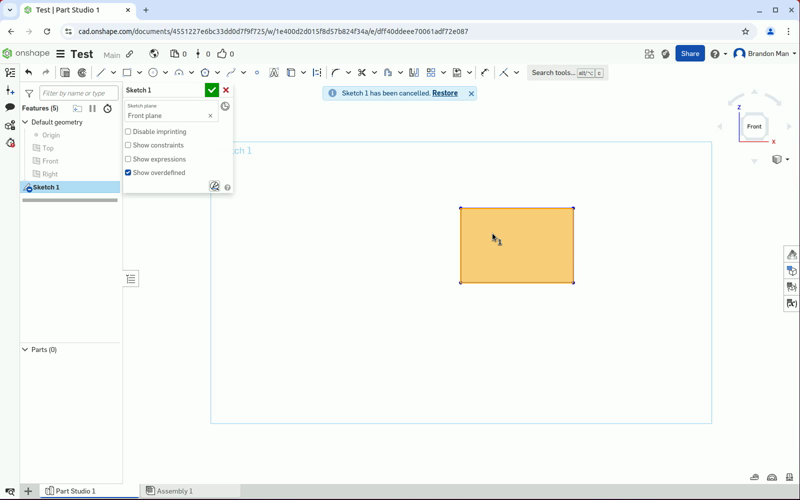
mouse_move(73, 352)
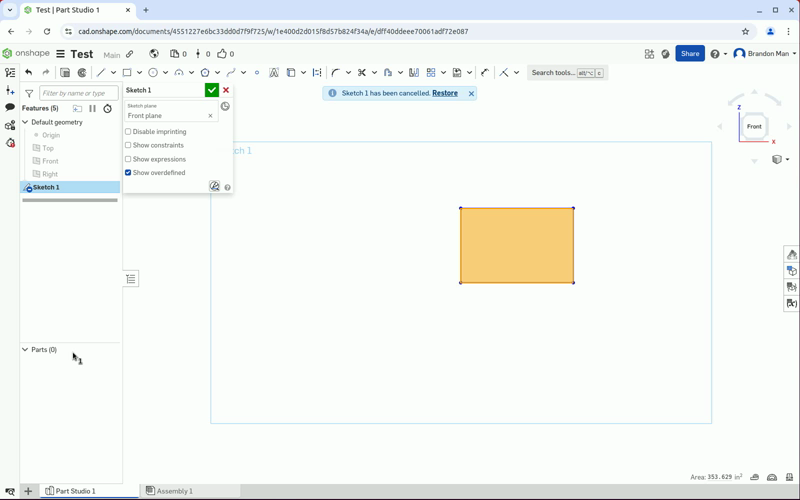
key(shift+y)
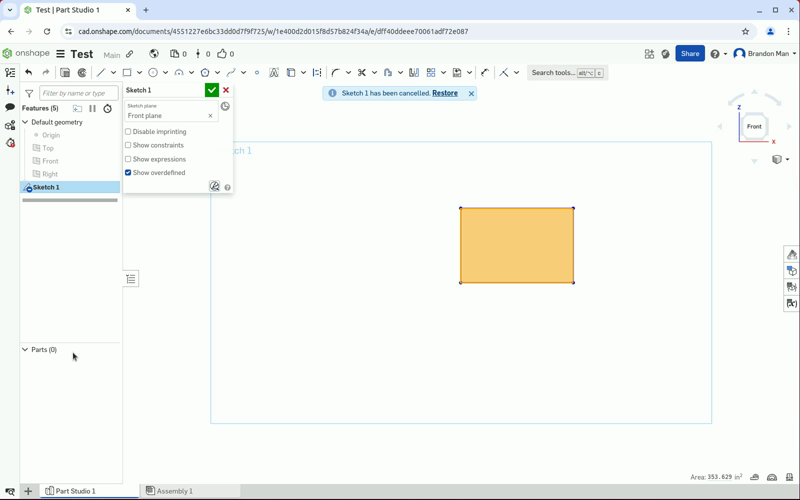
key(shift+e)
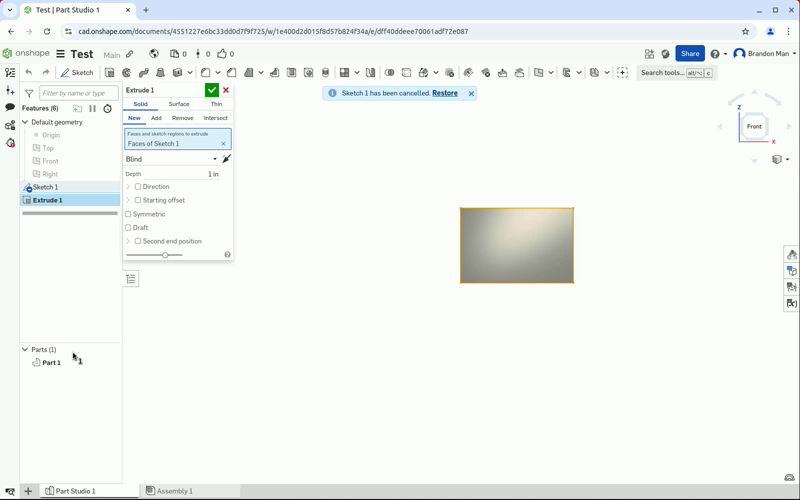
mouse_move(143, 106)
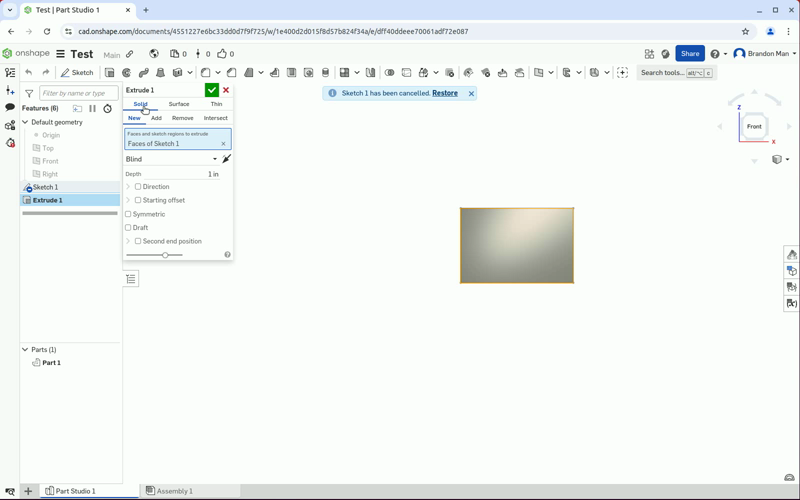
click(143, 106)
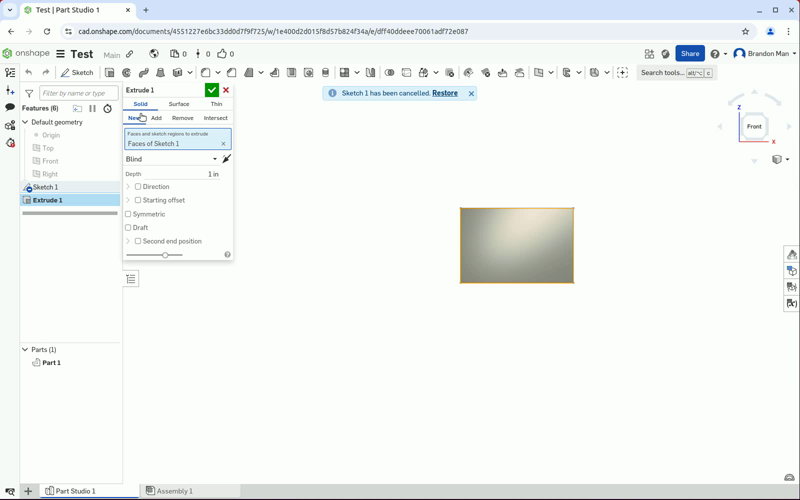
mouse_move(137, 120)
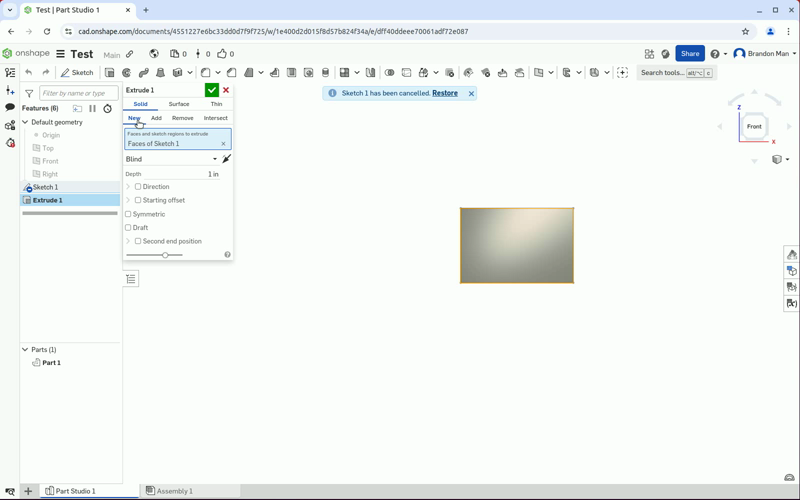
click(137, 120)
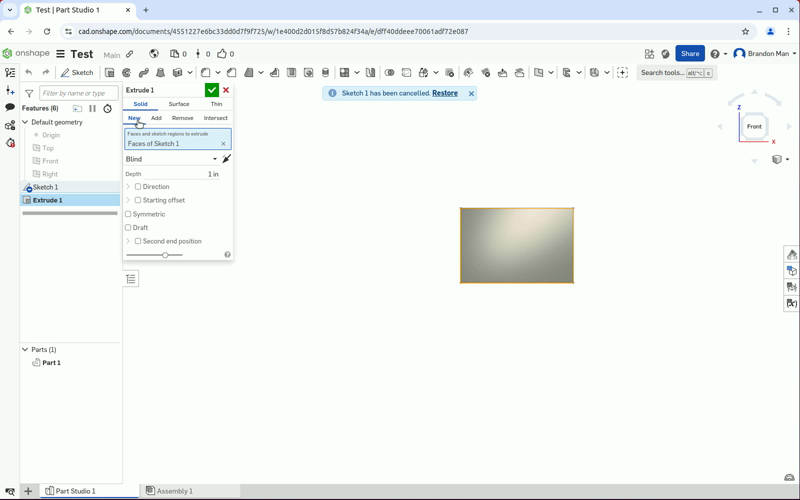
key(tab, 4)
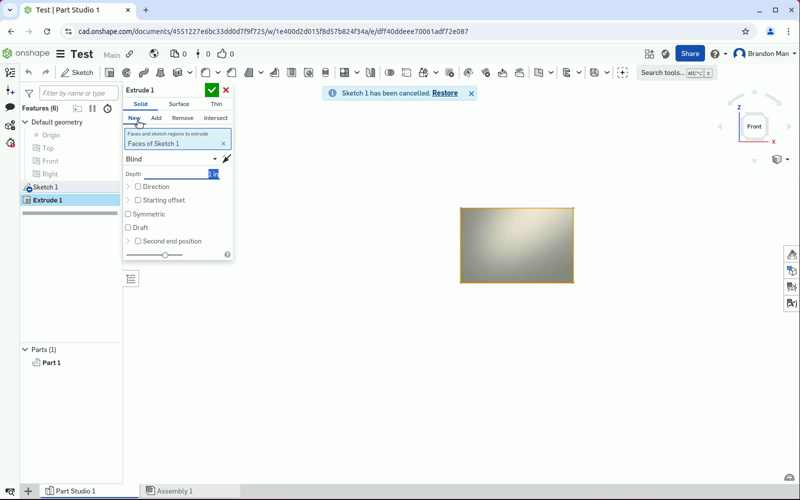
text(15.405)
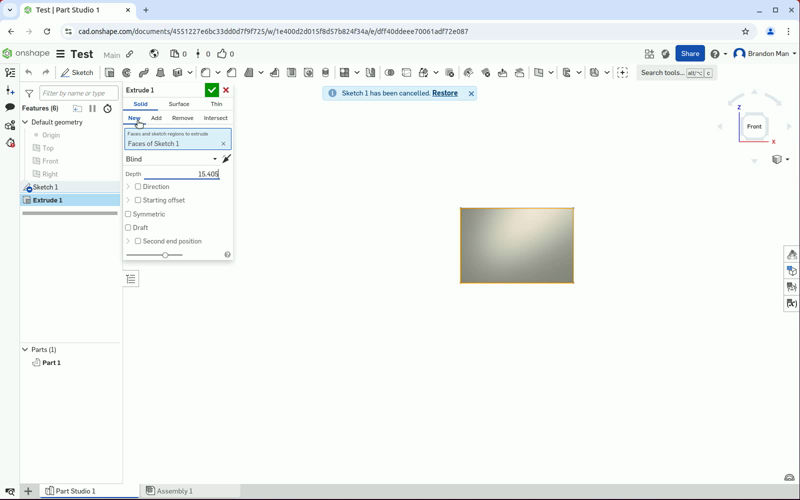
key(enter)
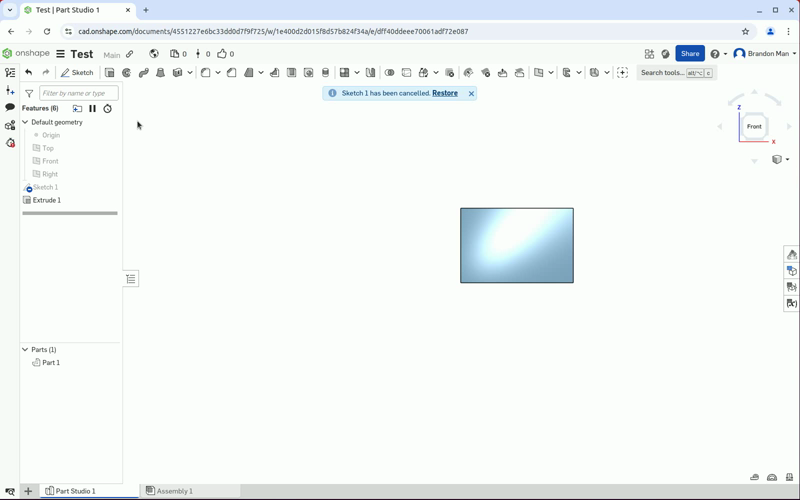
key(shift+h)
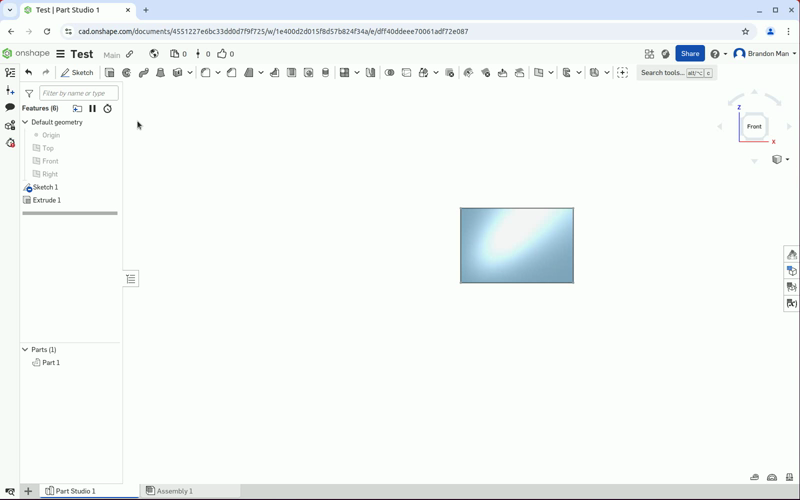
key(shift+h)
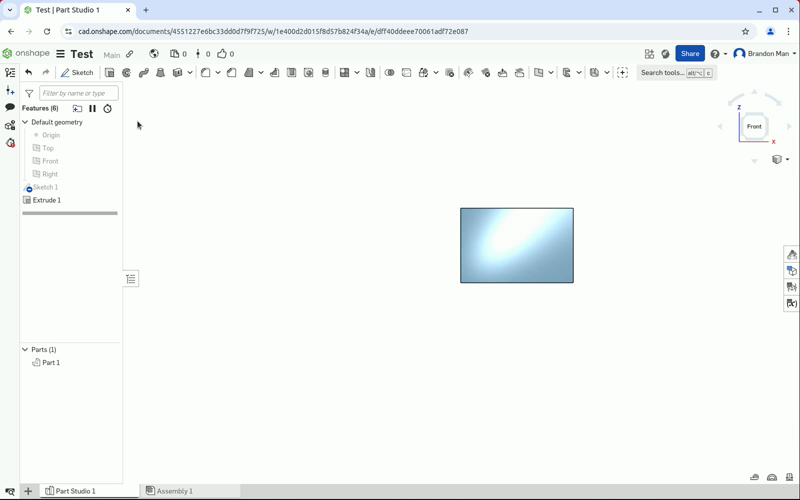
mouse_move(73, 189)
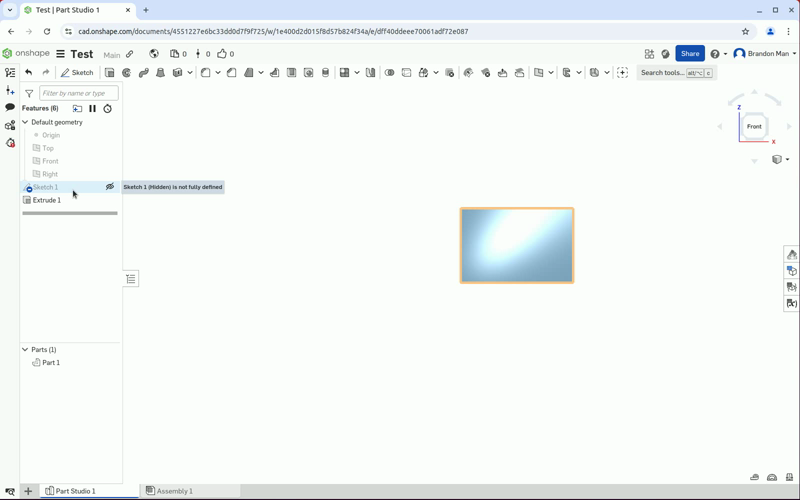
click(73, 189)
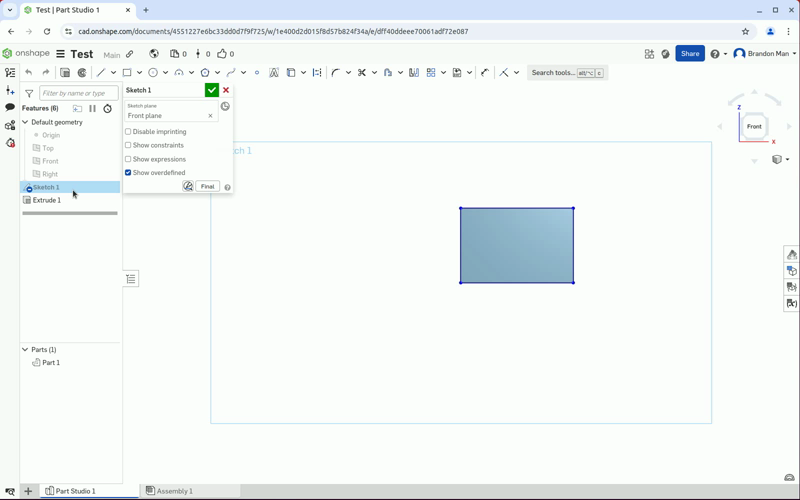
mouse_move(229, 92)
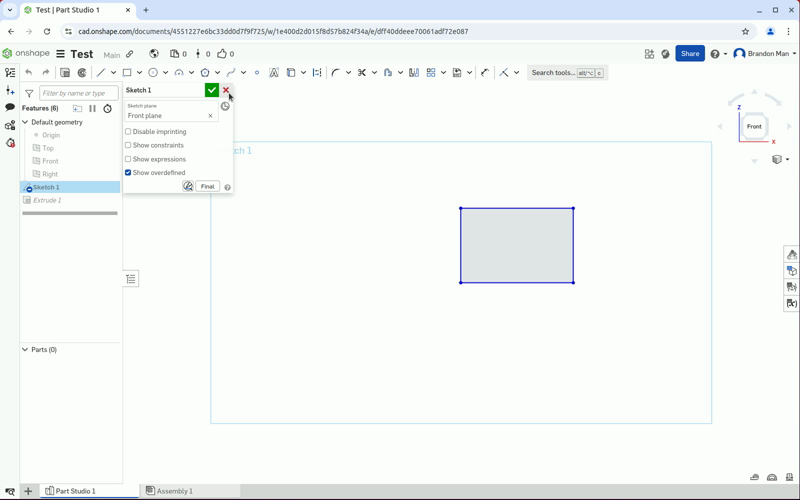
click(229, 92)
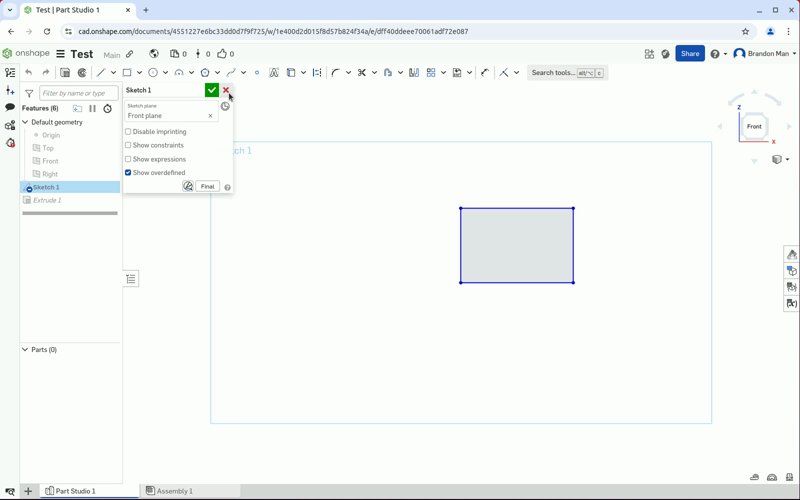
key(shift+s)
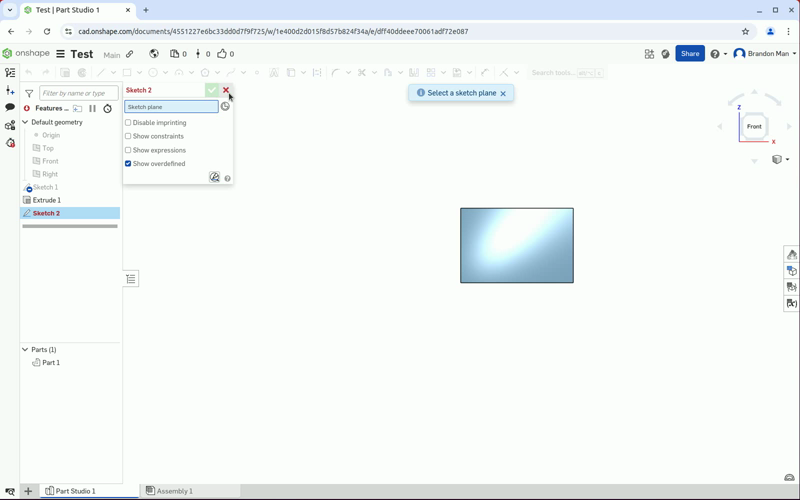
mouse_move(73, 163)
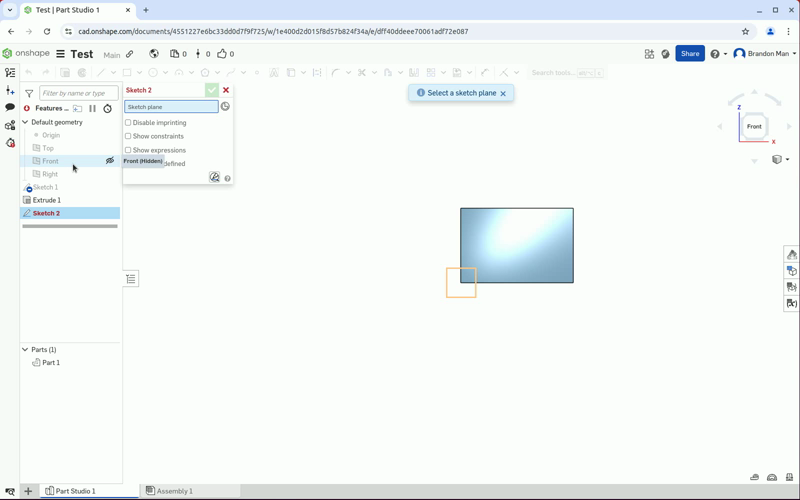
click(73, 163)
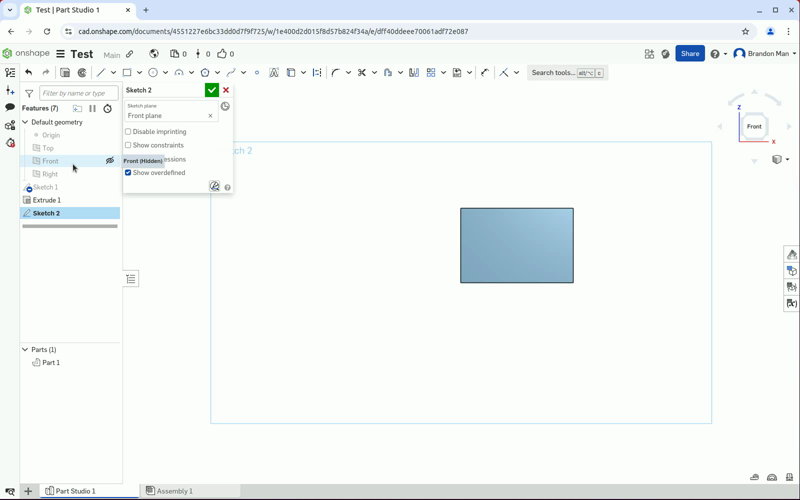
mouse_move(73, 352)
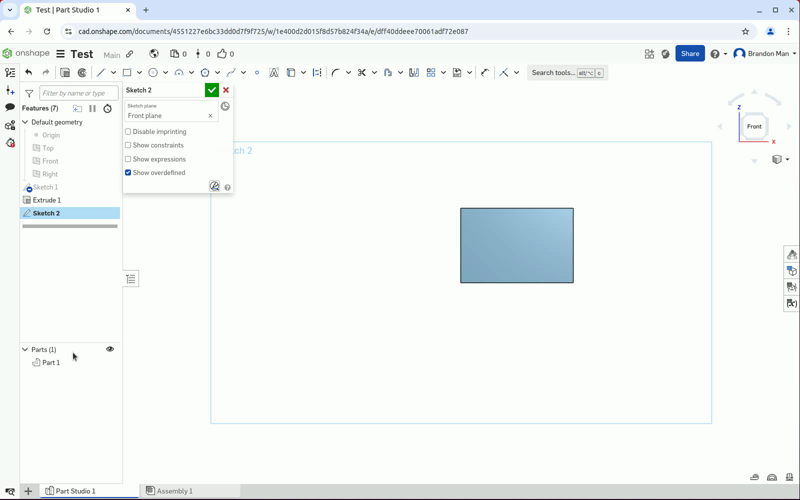
key(y)
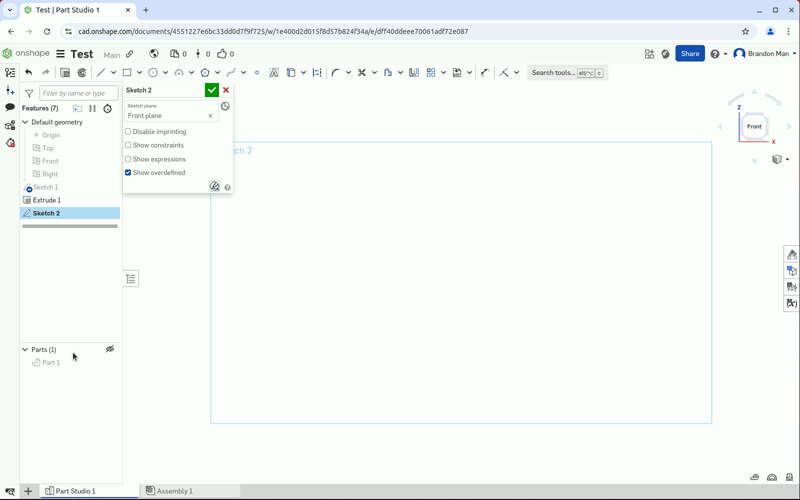
key(l)
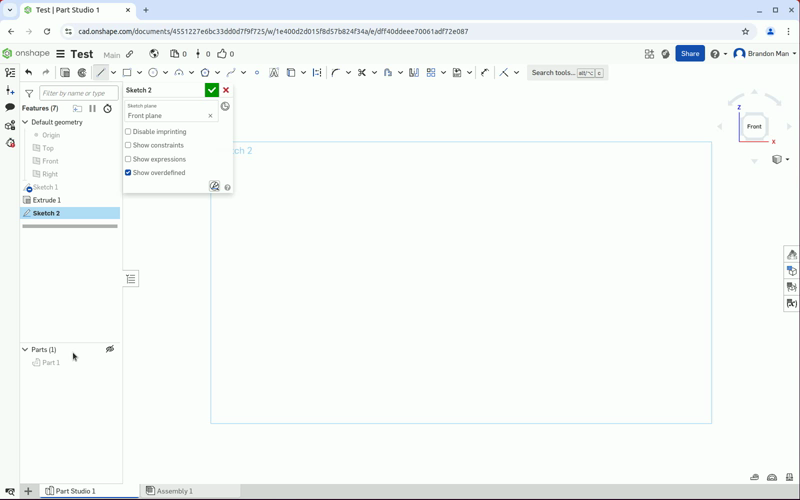
key_down(shift)
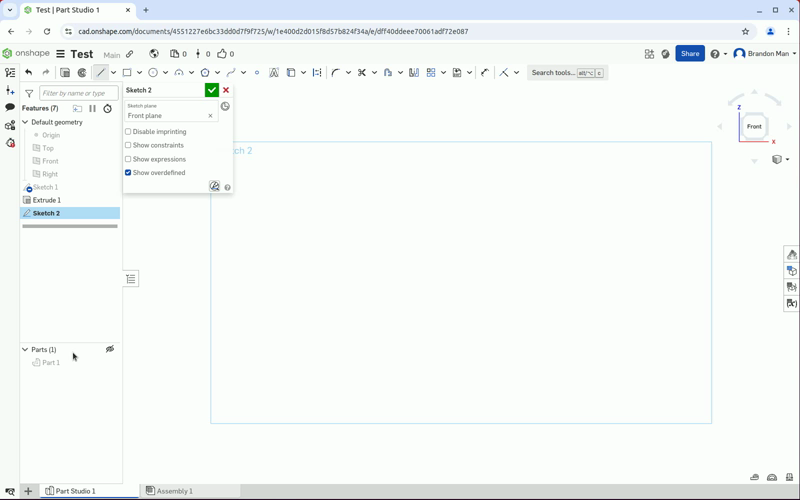
mouse_move(479, 245)
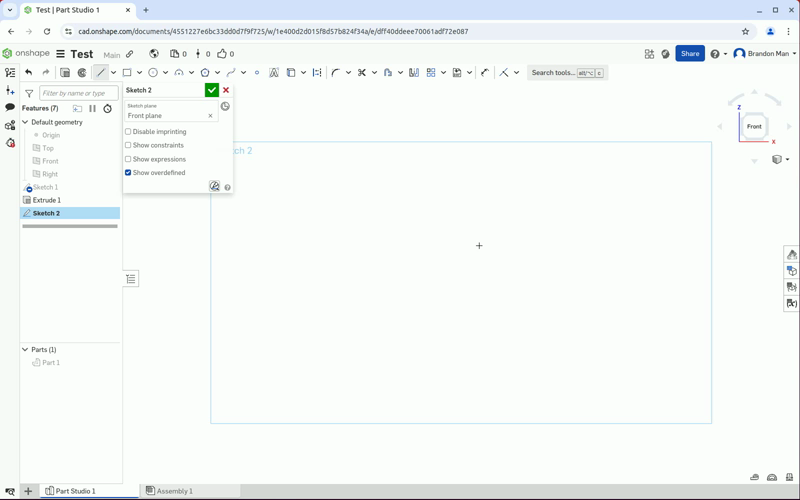
click(479, 245)
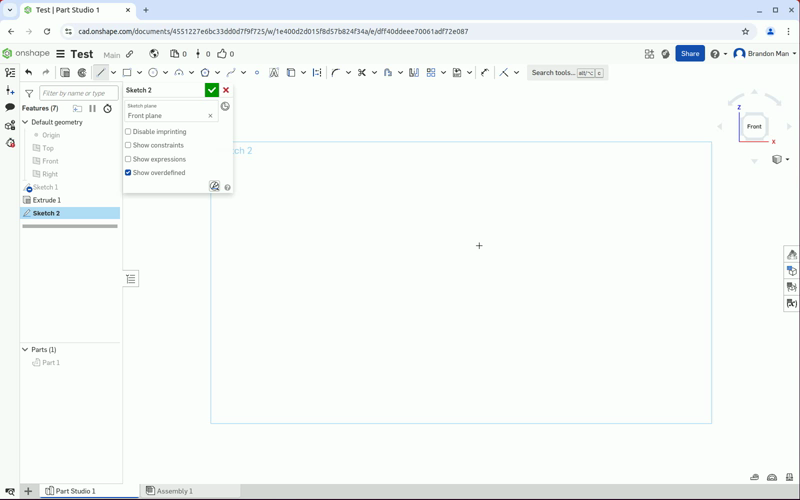
key_up(shift)
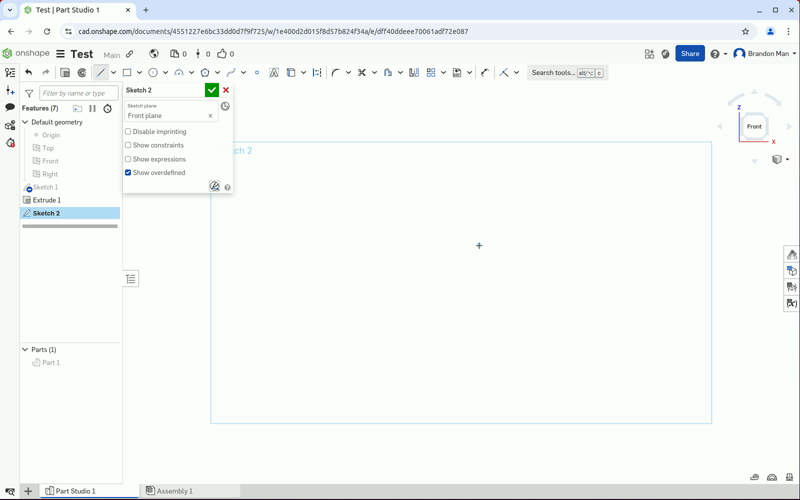
key_down(shift)
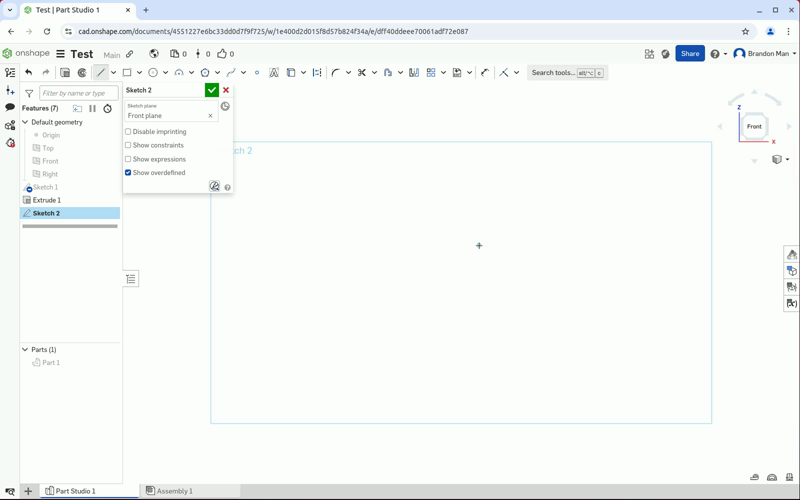
mouse_move(573, 245)
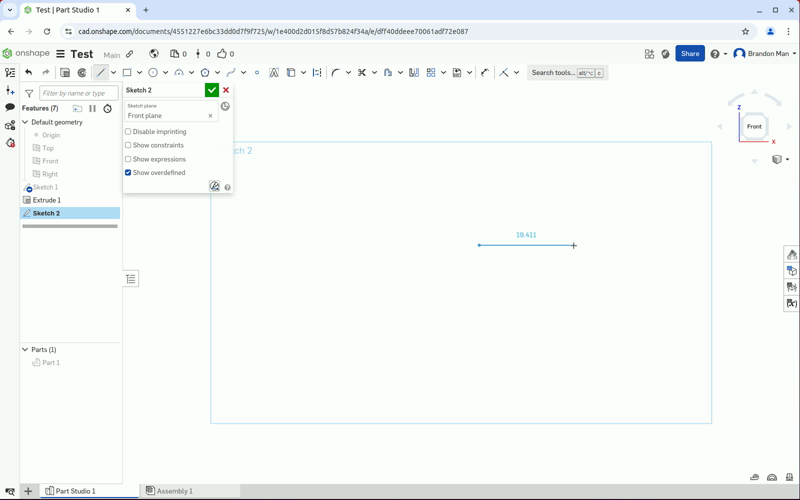
click(573, 245)
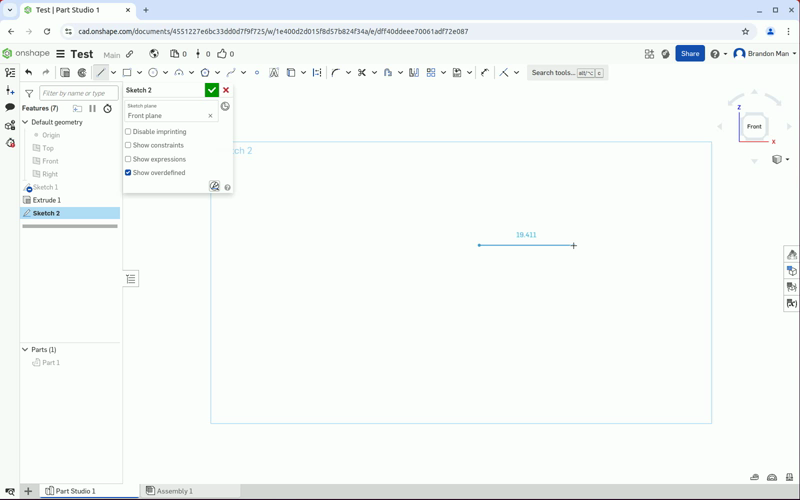
key_up(shift)
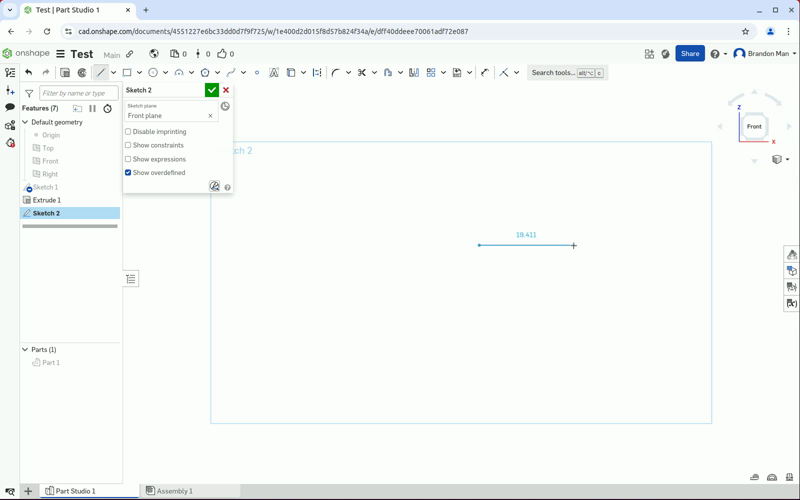
key_down(shift)
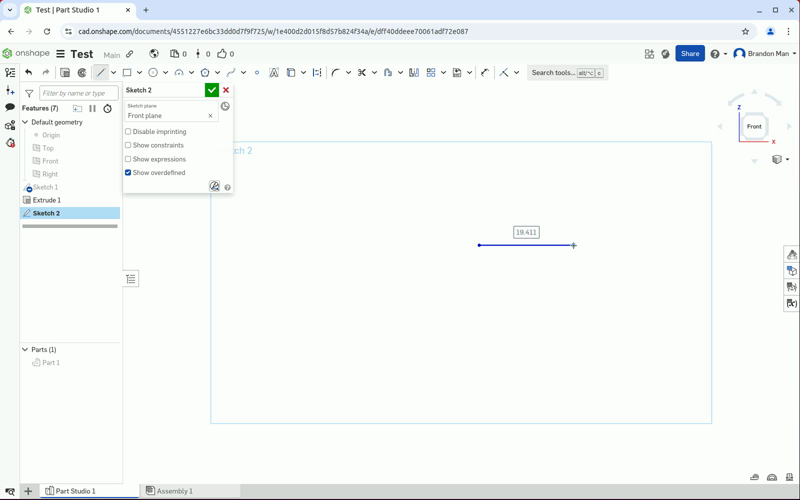
mouse_move(589, 245)
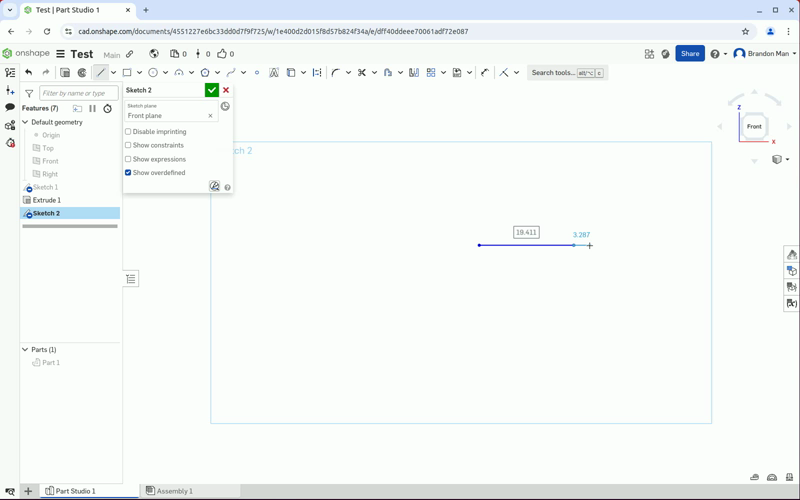
mouse_move(573, 207)
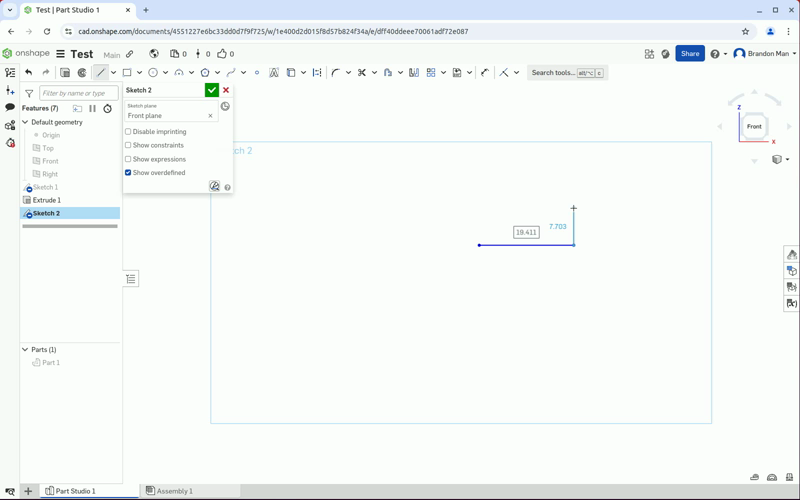
click(573, 207)
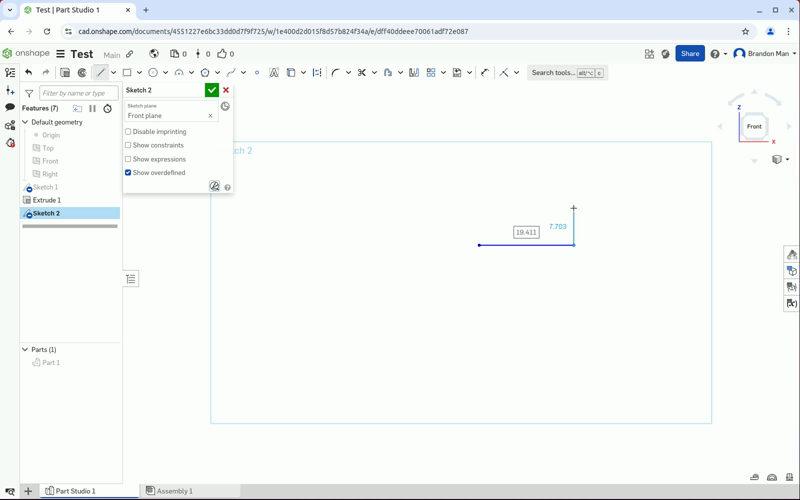
key_up(shift)
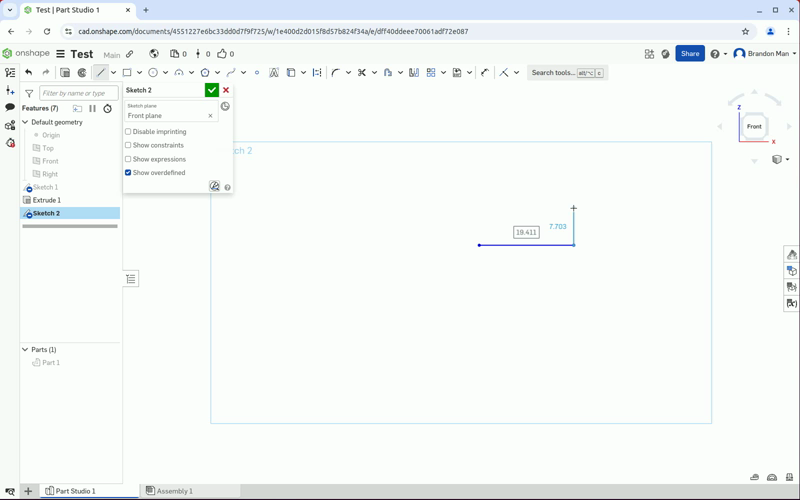
key_down(shift)
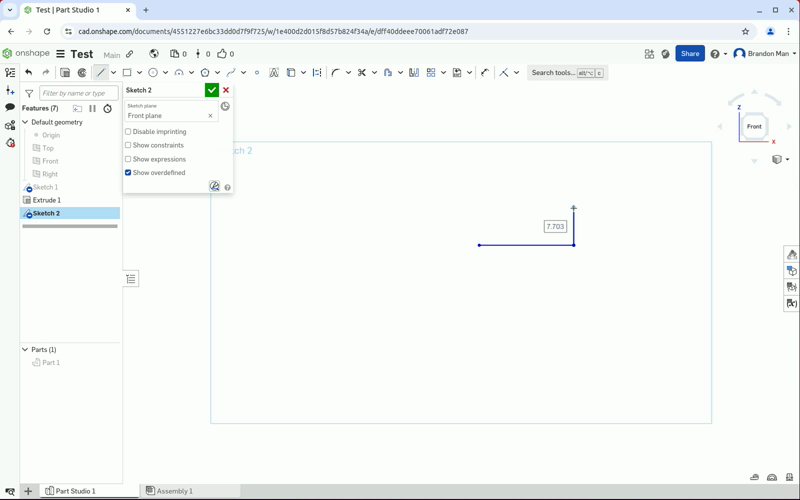
mouse_move(479, 207)
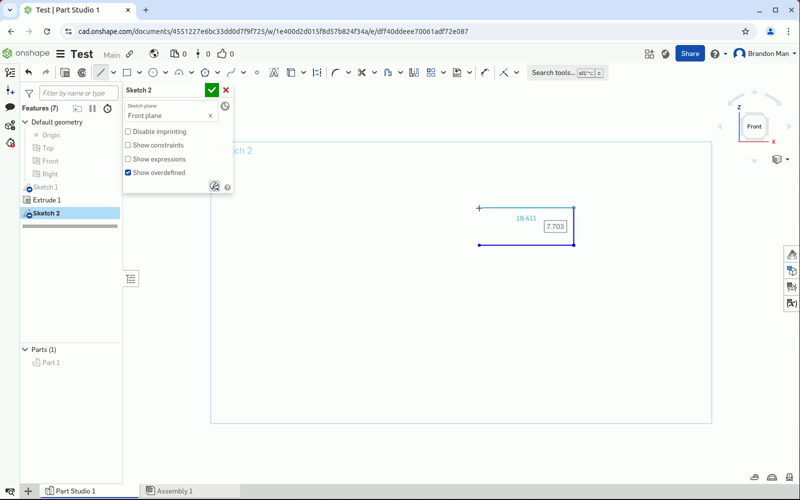
click(479, 207)
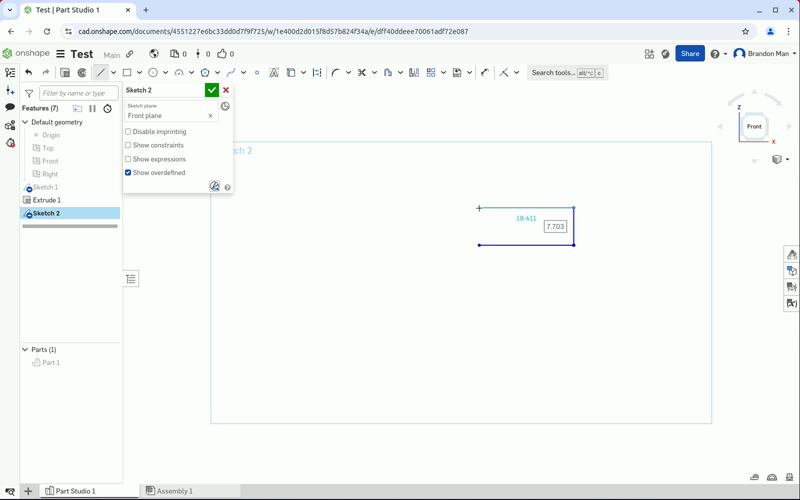
key_up(shift)
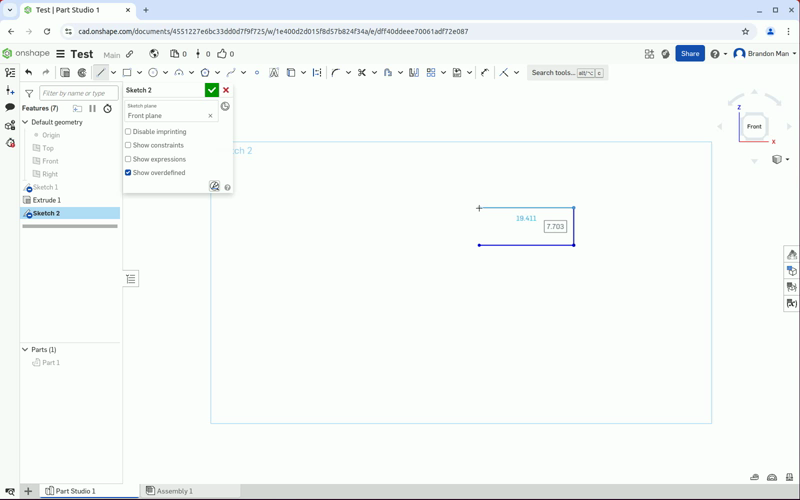
mouse_move(509, 207)
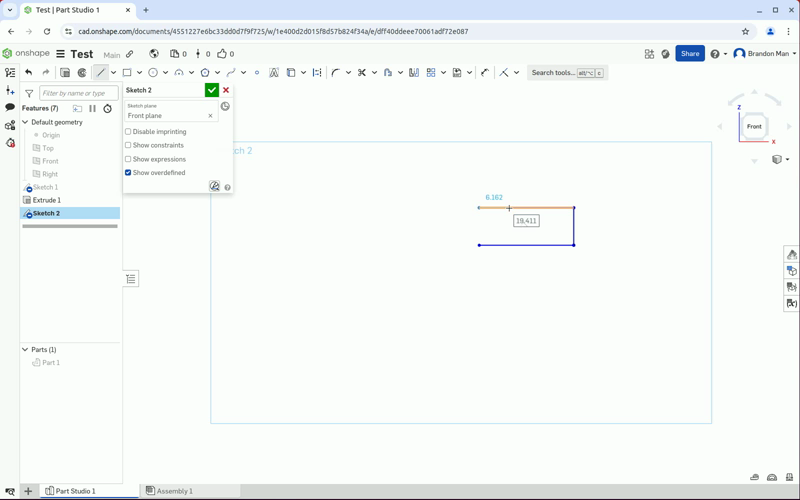
key_down(shift)
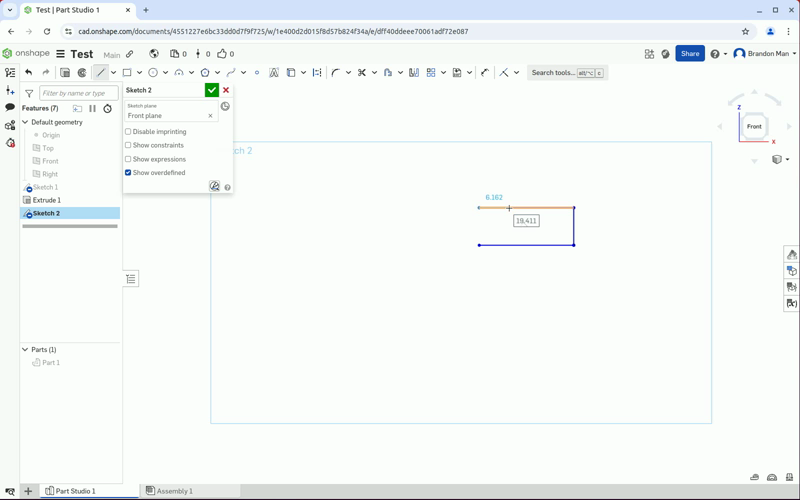
mouse_move(479, 245)
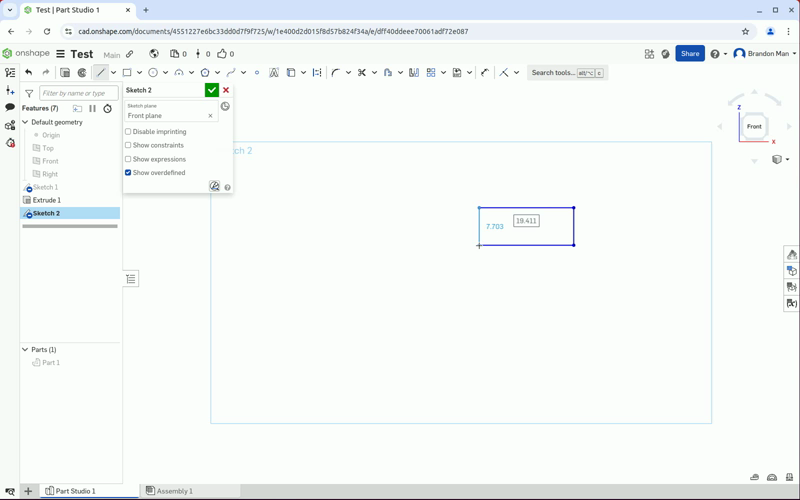
key_up(shift)
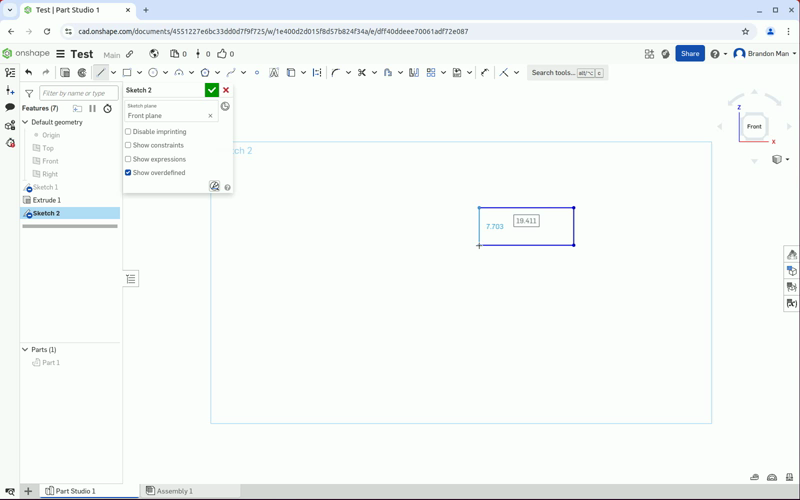
click(479, 245)
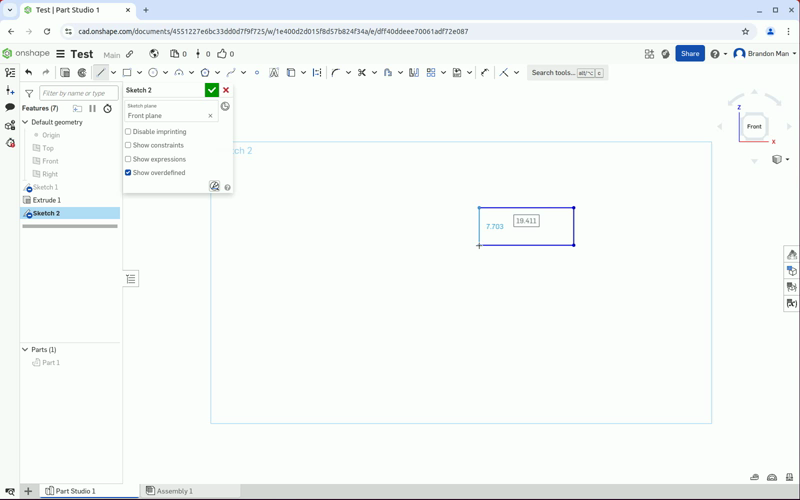
key(esc)
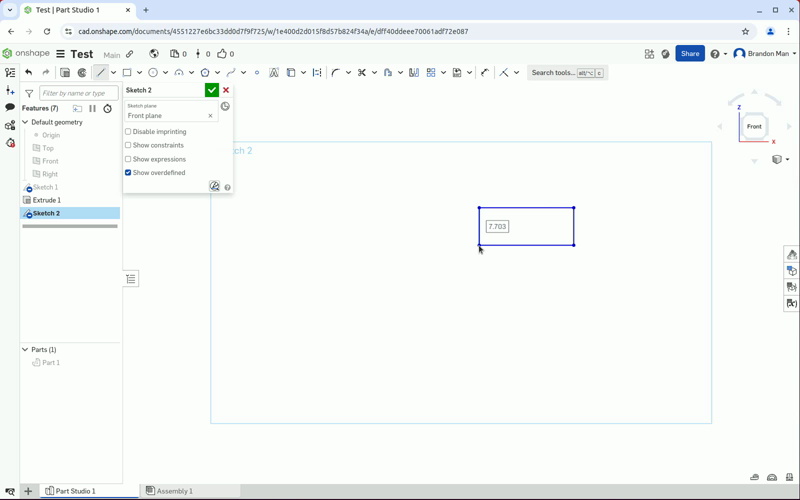
mouse_move(505, 217)
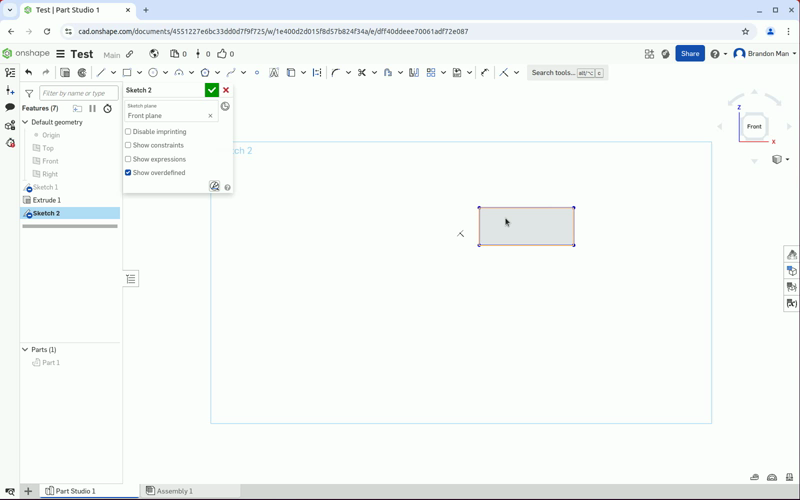
click(505, 217)
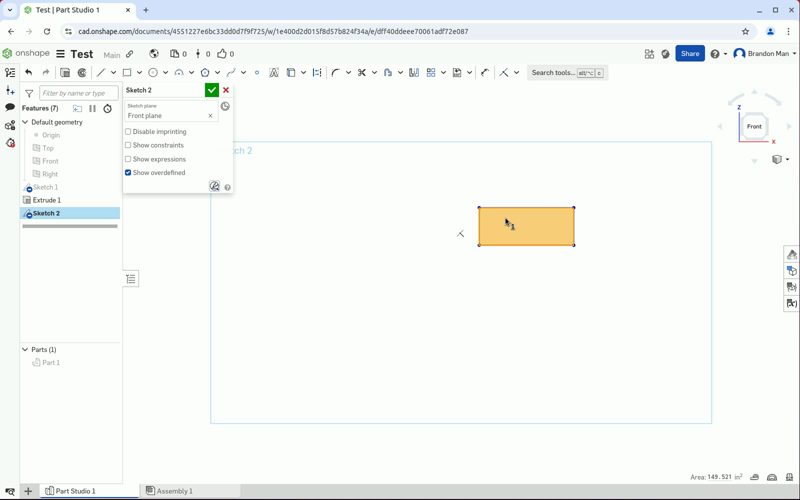
mouse_move(73, 352)
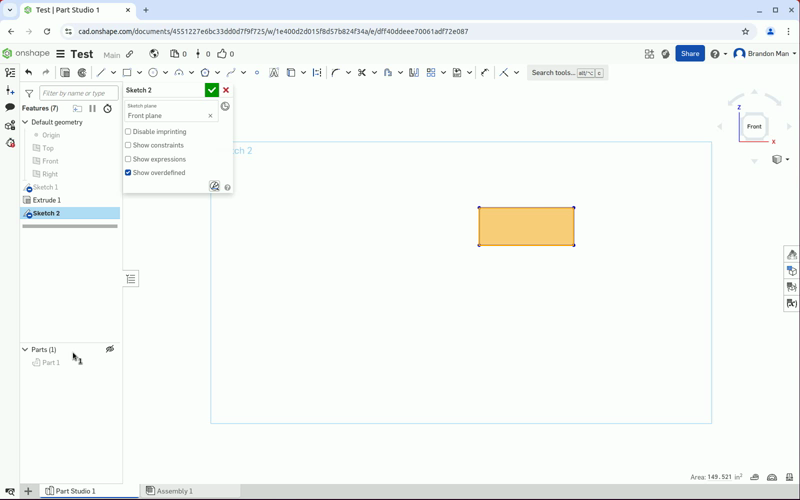
key(shift+y)
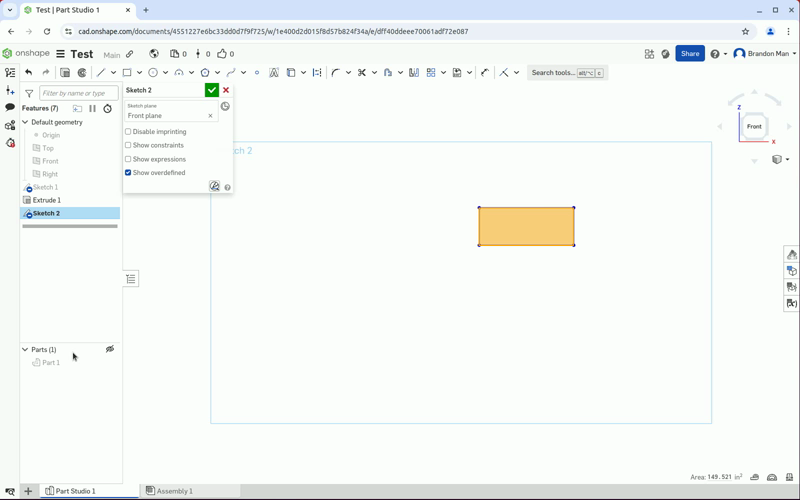
key(shift+e)
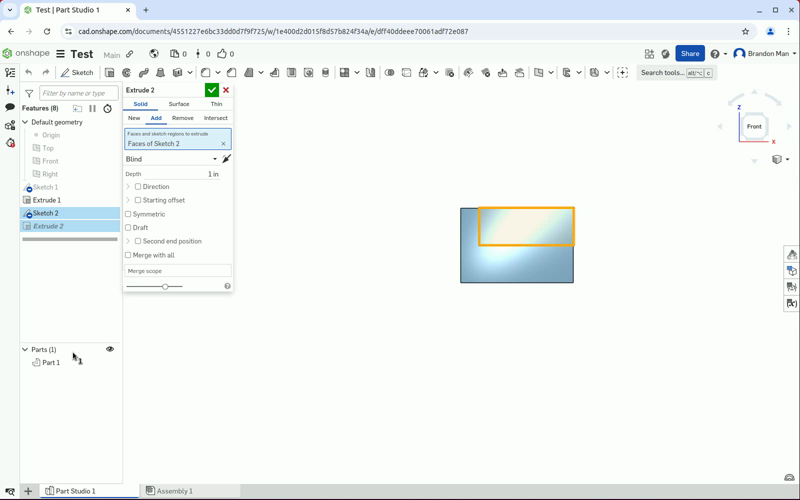
mouse_move(143, 106)
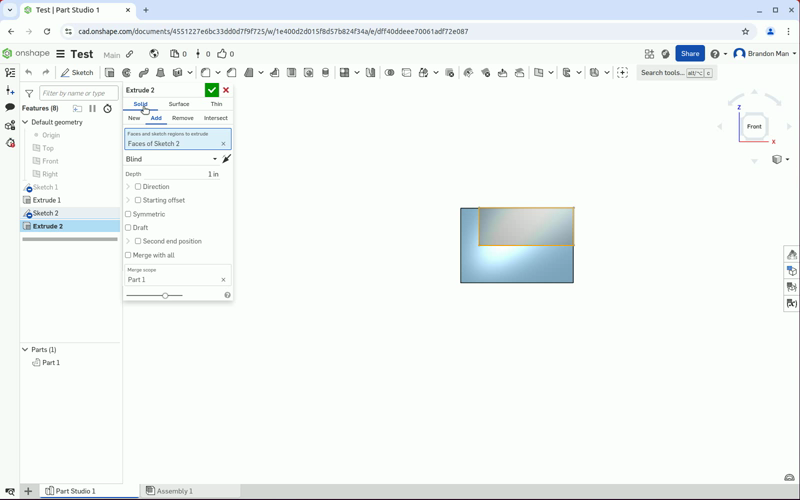
click(143, 106)
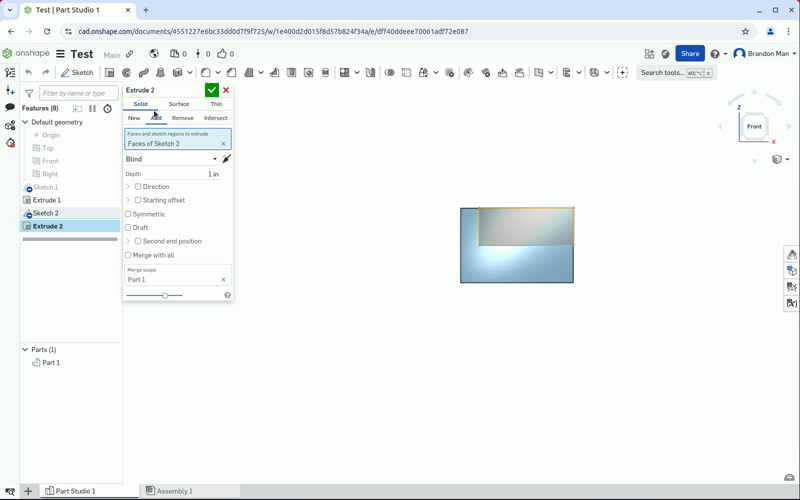
mouse_move(186, 120)
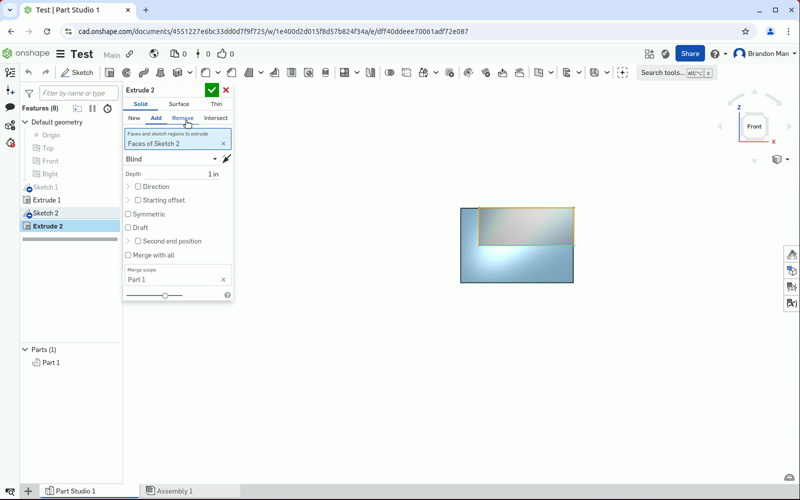
click(186, 120)
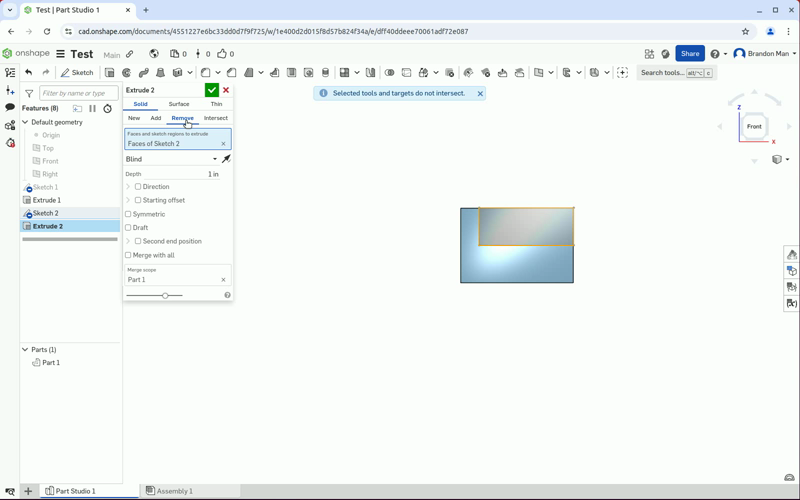
key(tab, 4)
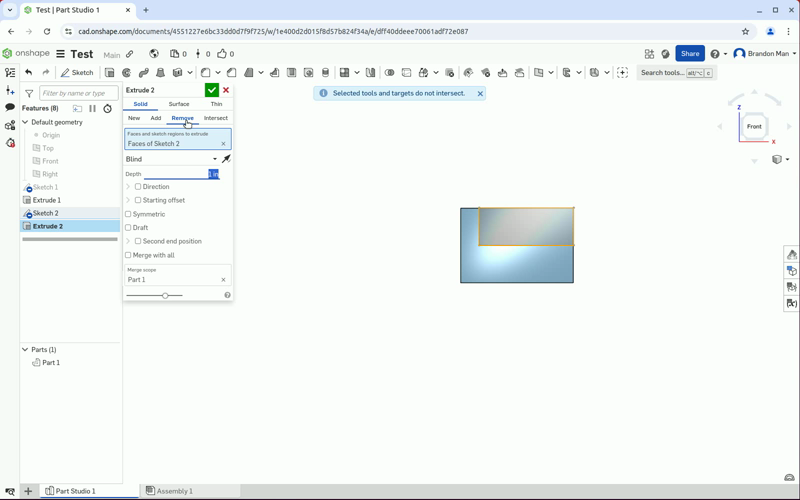
text(-15.405)
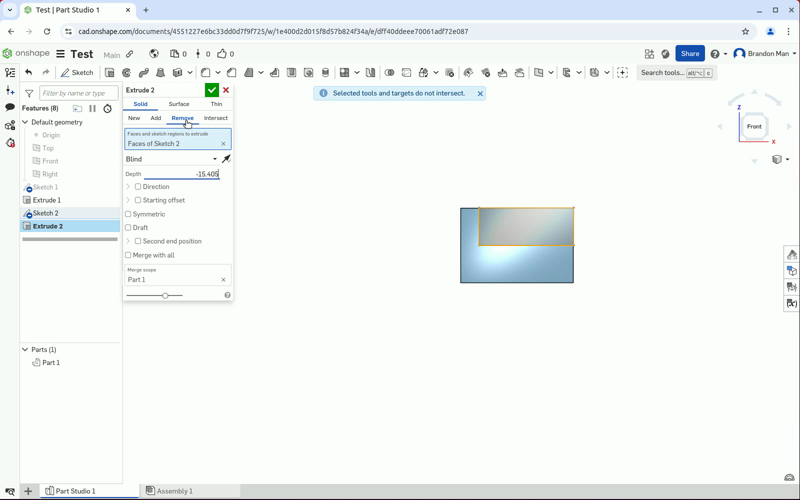
key(tab, 6)
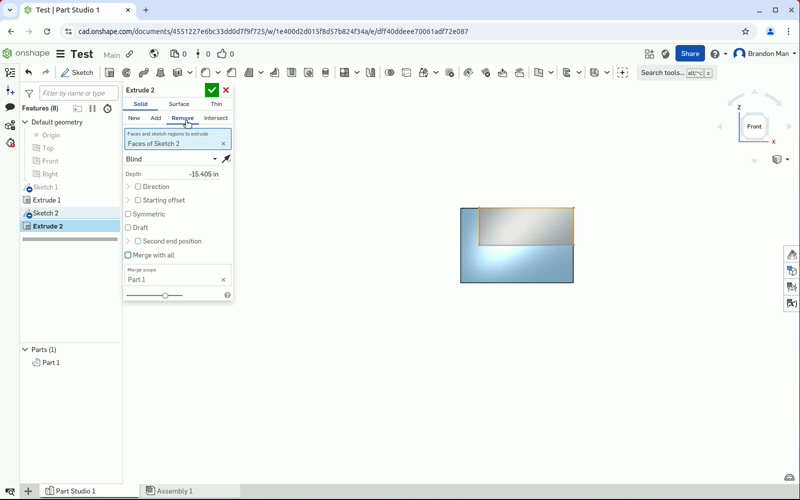
key(space)
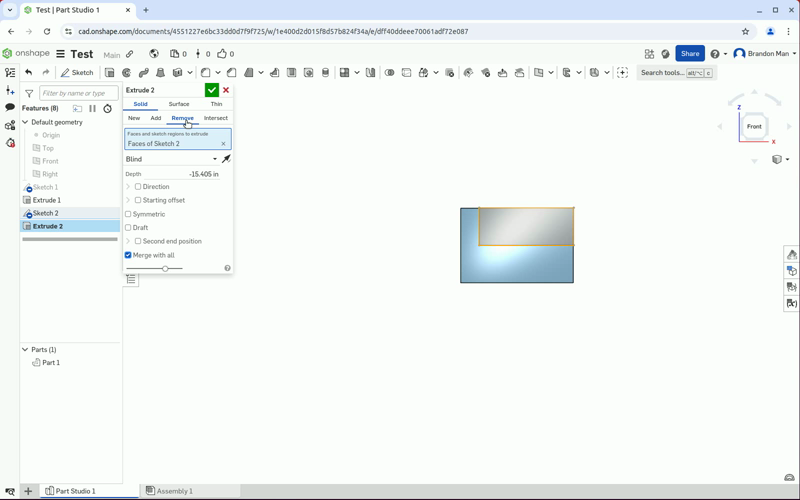
key(enter)
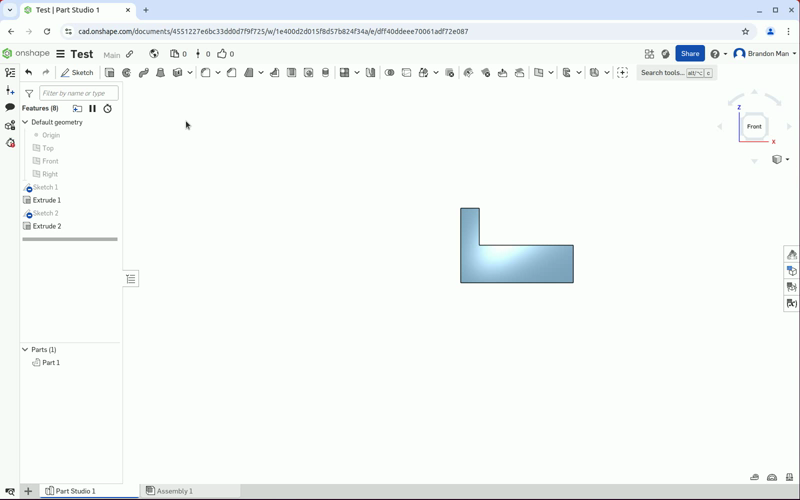
key(shift+h)
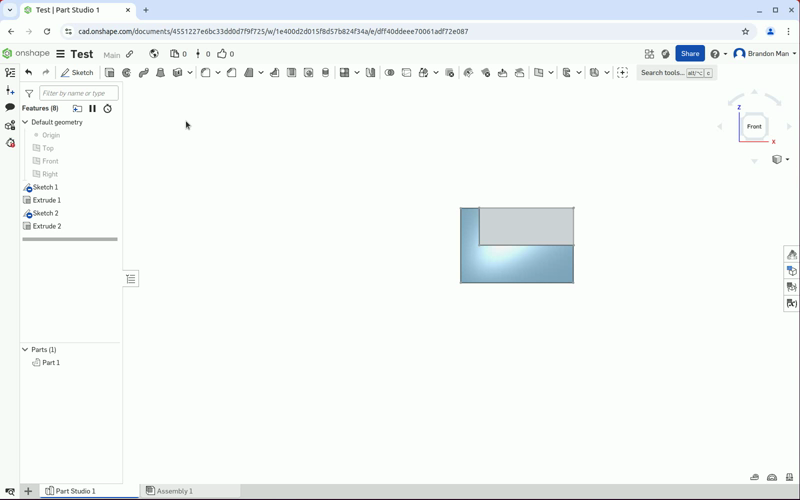
key(shift+h)
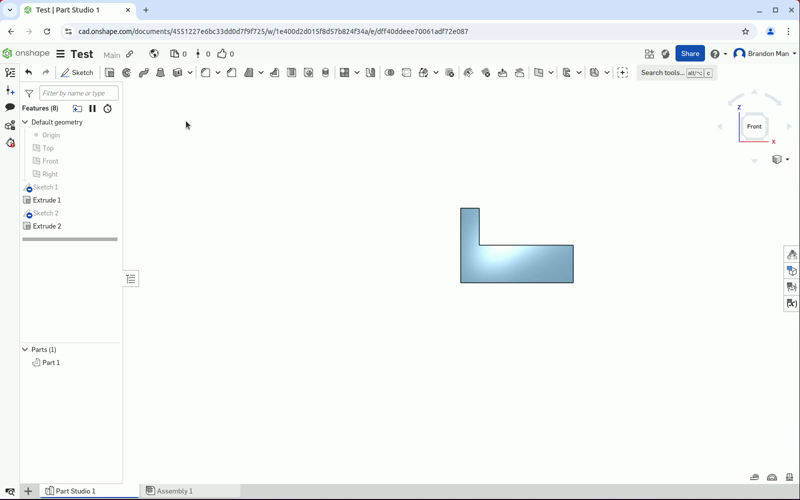
mouse_move(73, 189)
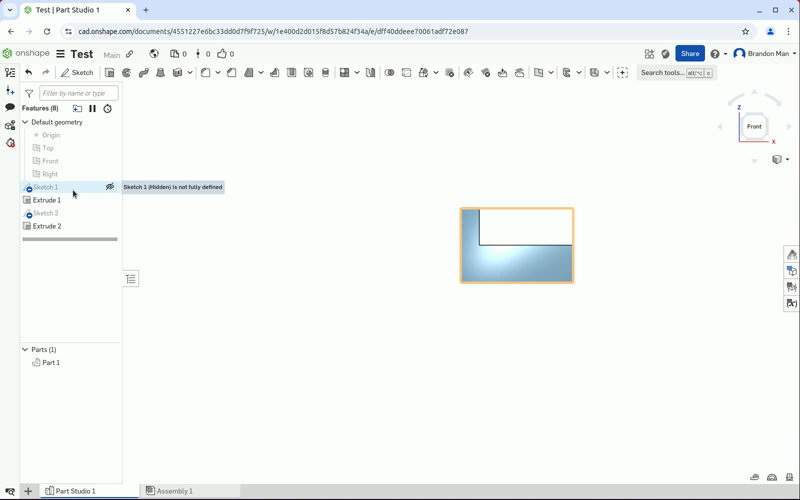
click(73, 189)
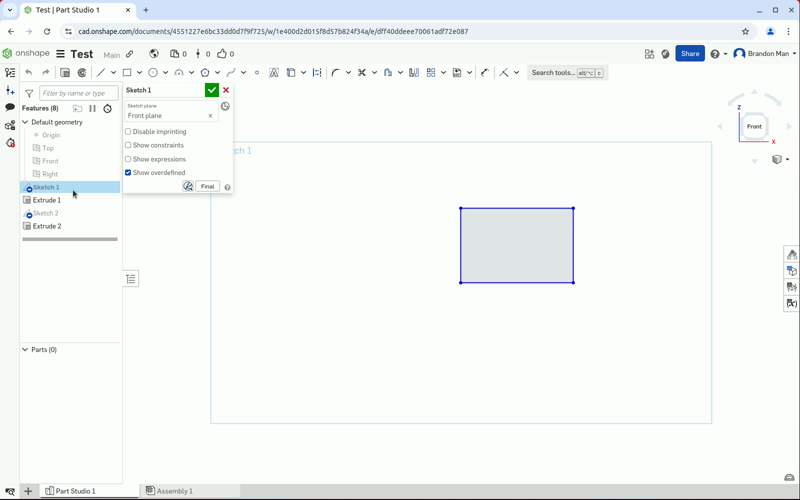
mouse_move(229, 92)
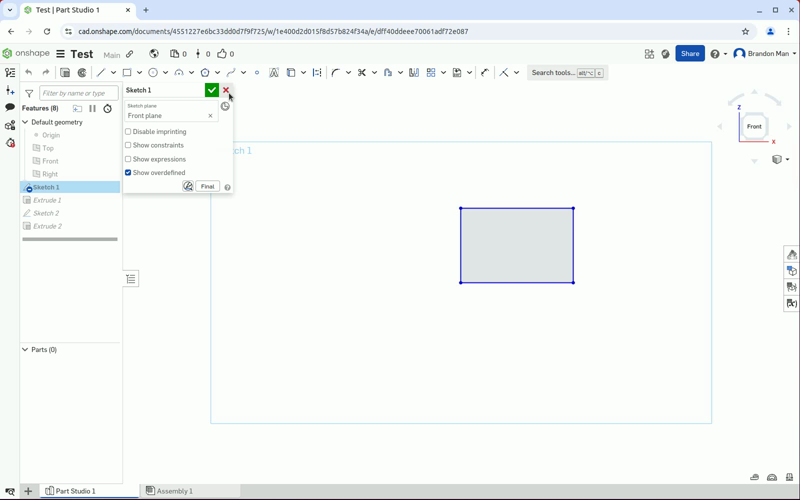
click(229, 92)
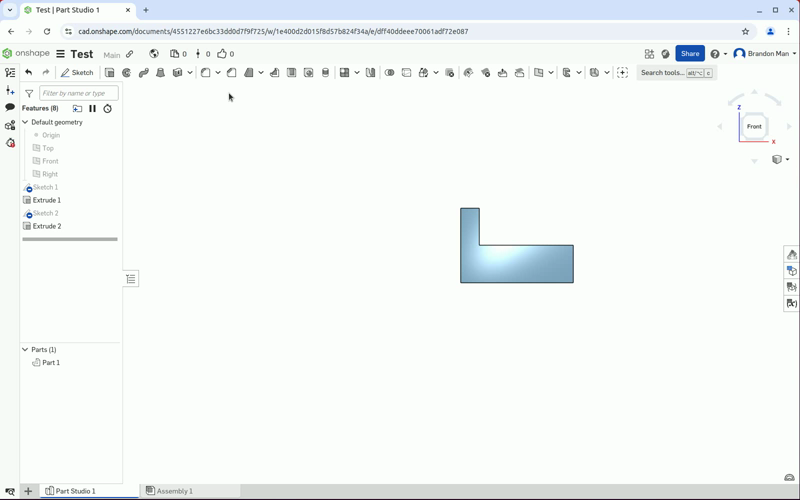
mouse_move(73, 352)
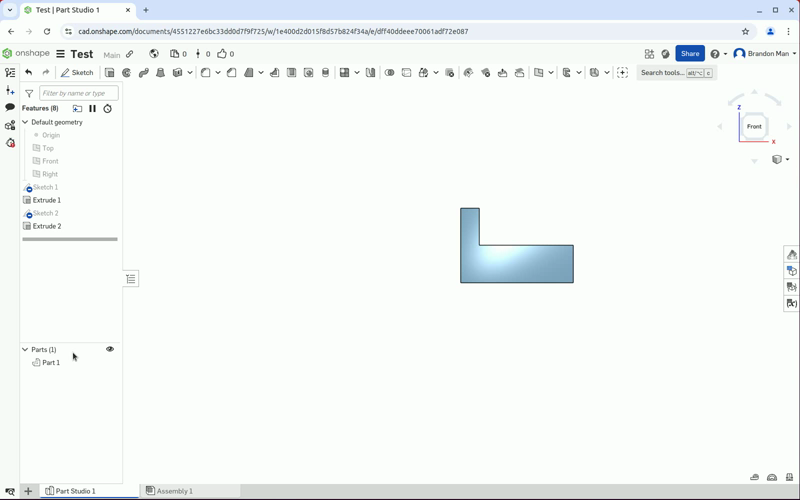
key(y)
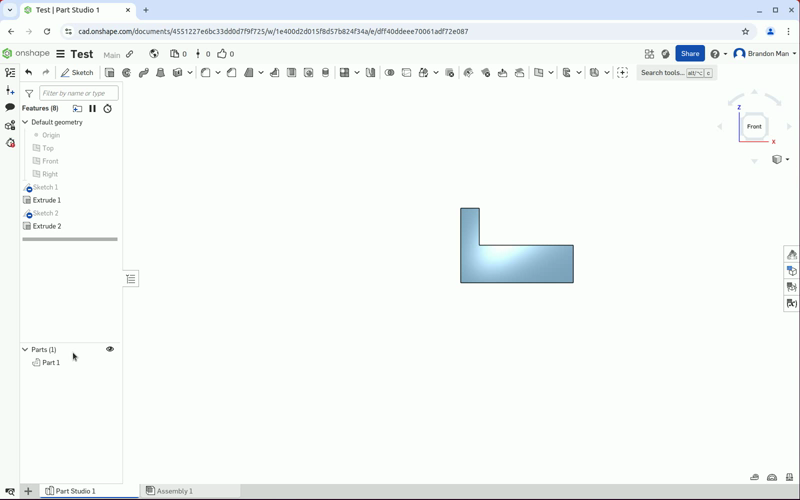
key(shift+p)
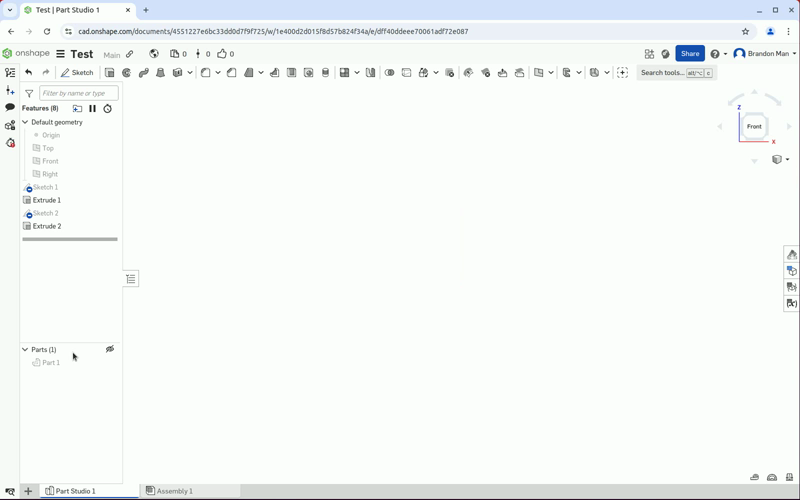
key(space)
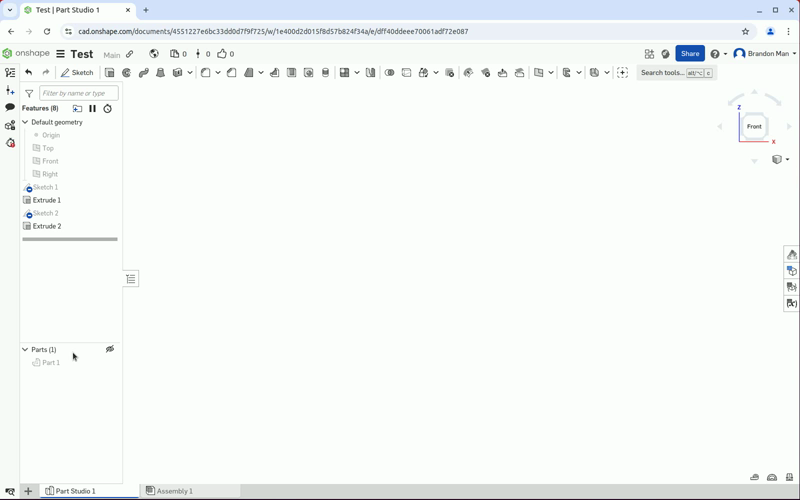
key_down(shift)
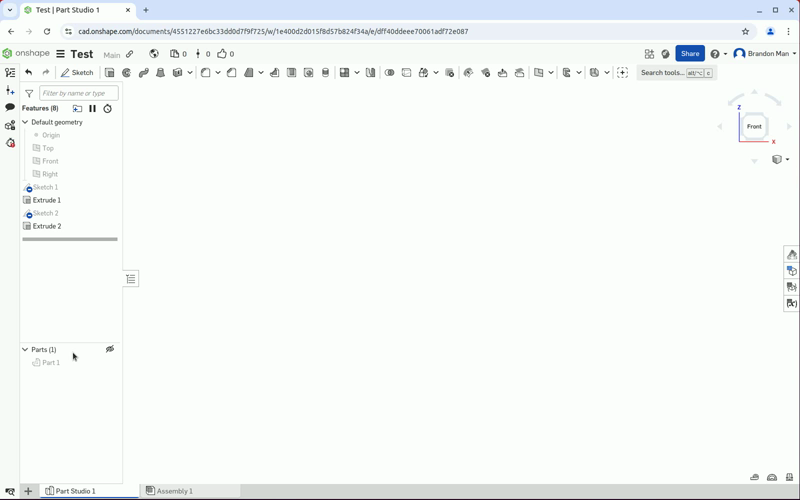
key(left)
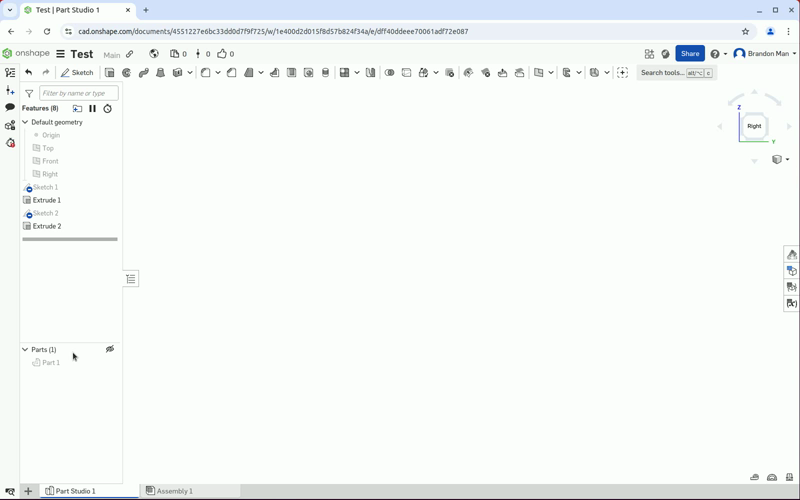
key_up(shift)
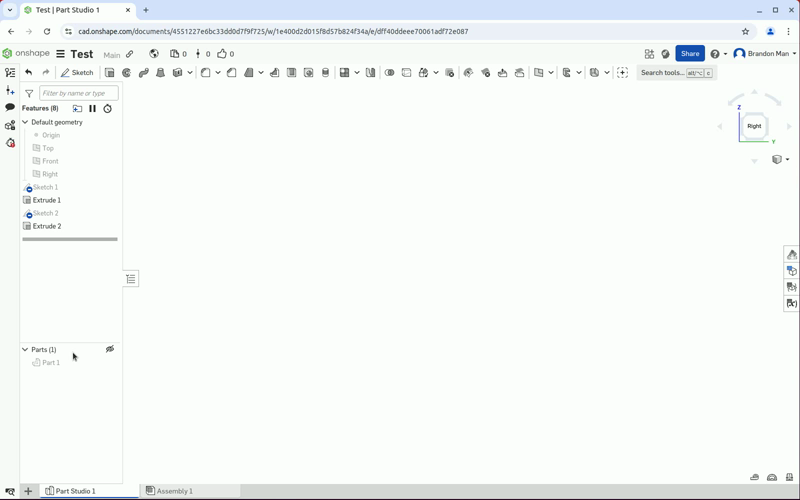
mouse_move(73, 352)
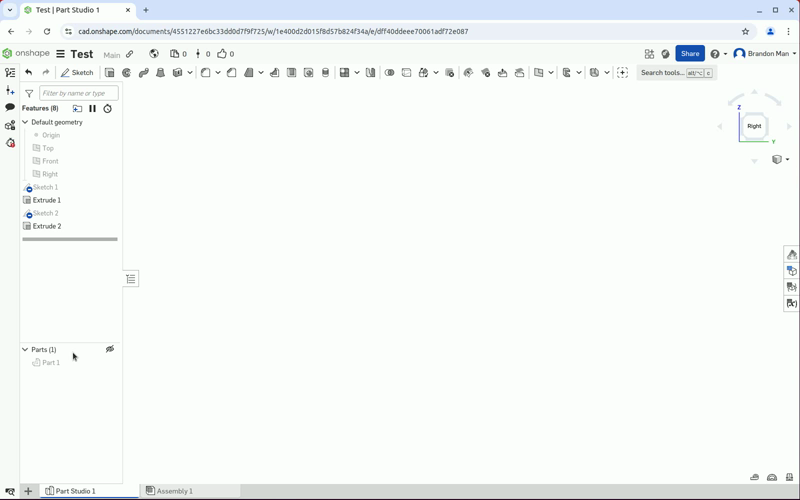
key(shift+y)
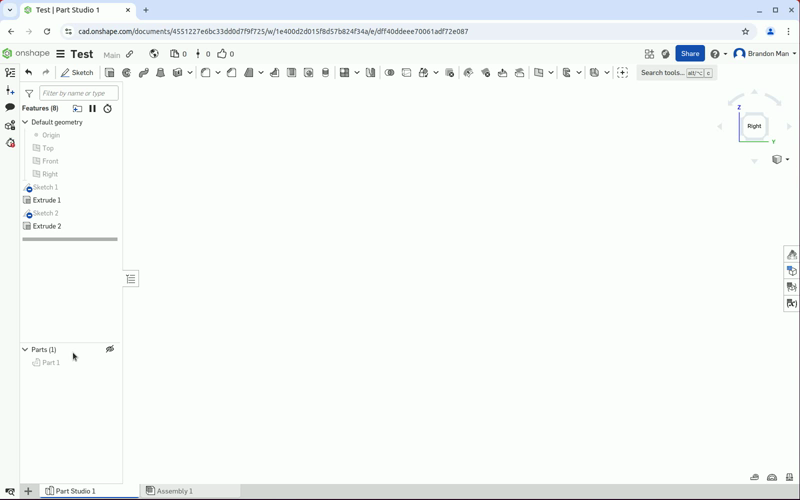
key(shift+s)
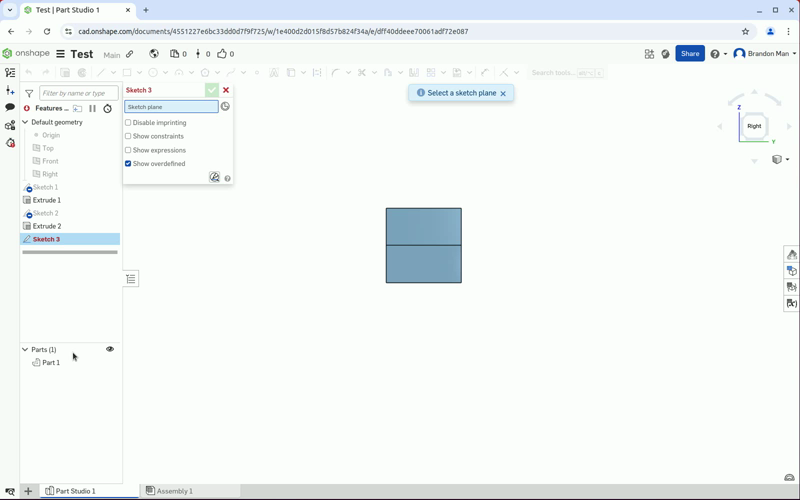
mouse_move(73, 176)
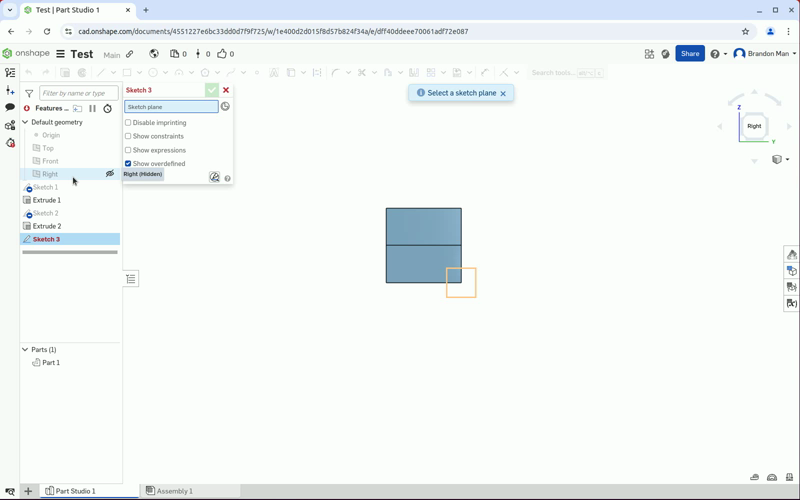
click(73, 176)
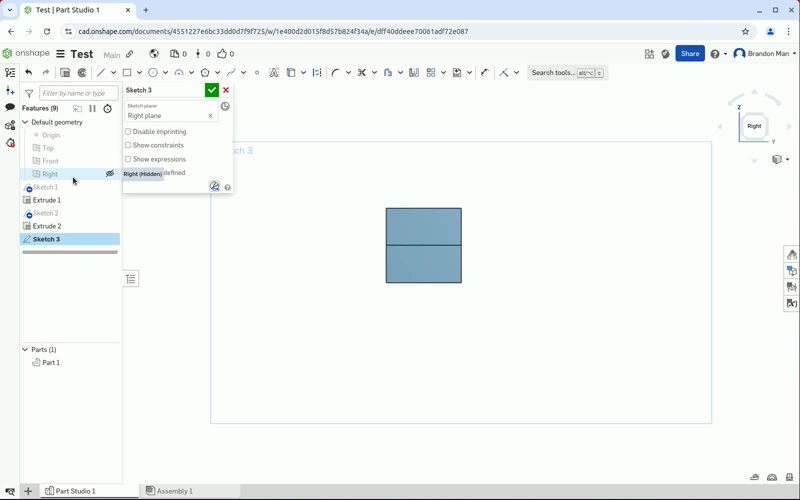
mouse_move(73, 352)
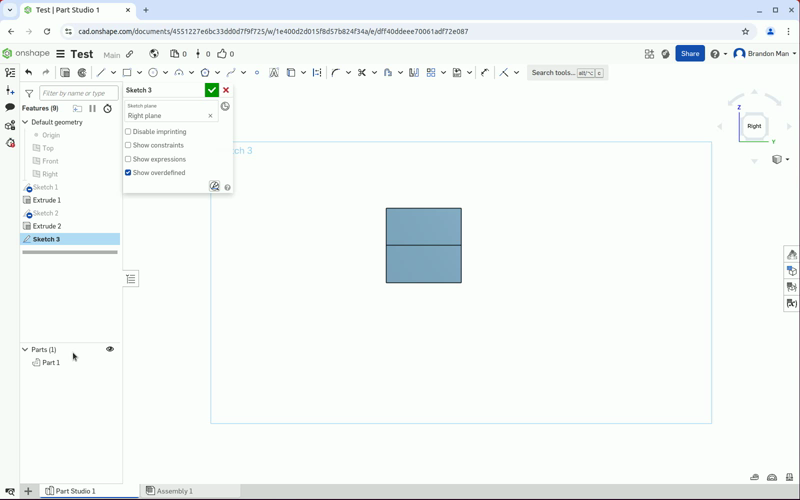
key(y)
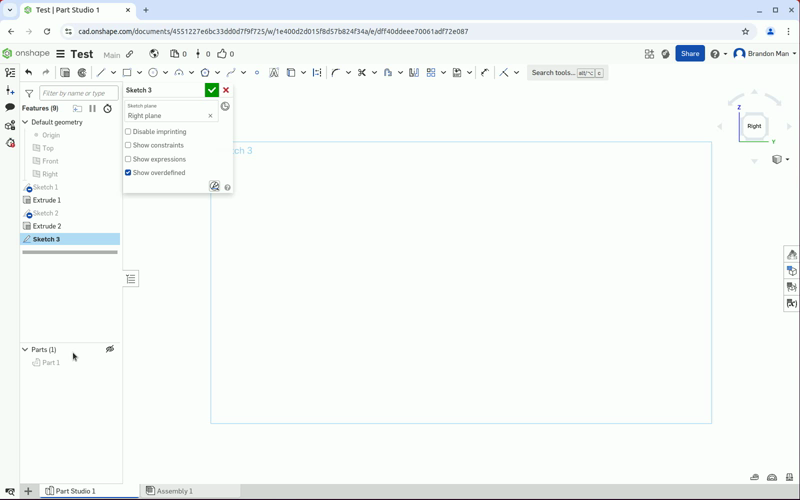
key(l)
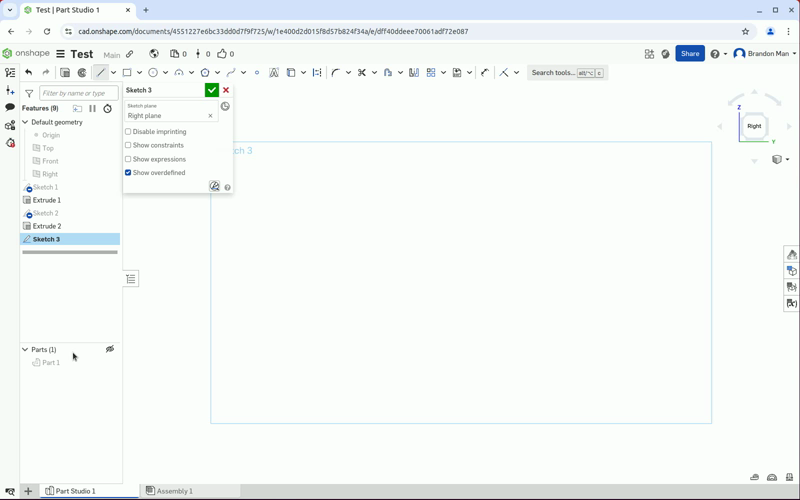
key_down(shift)
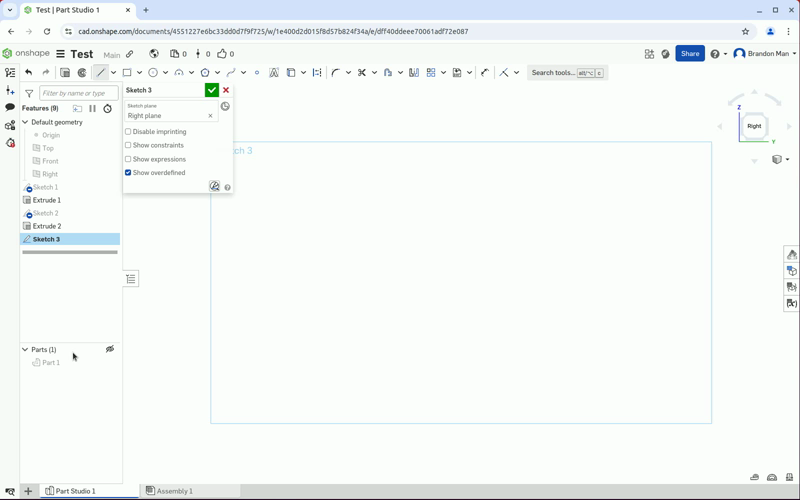
mouse_move(385, 245)
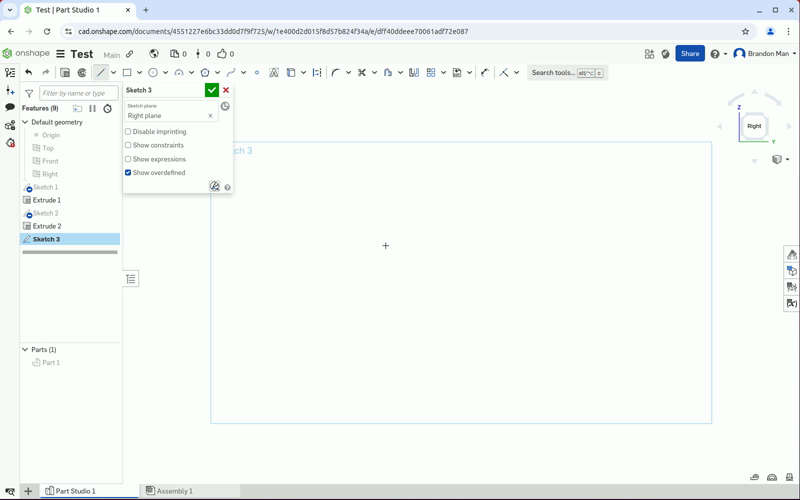
click(385, 245)
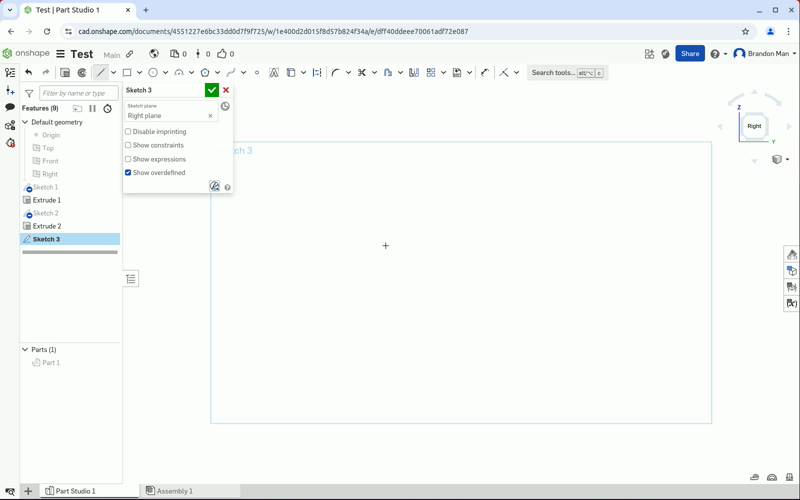
key_up(shift)
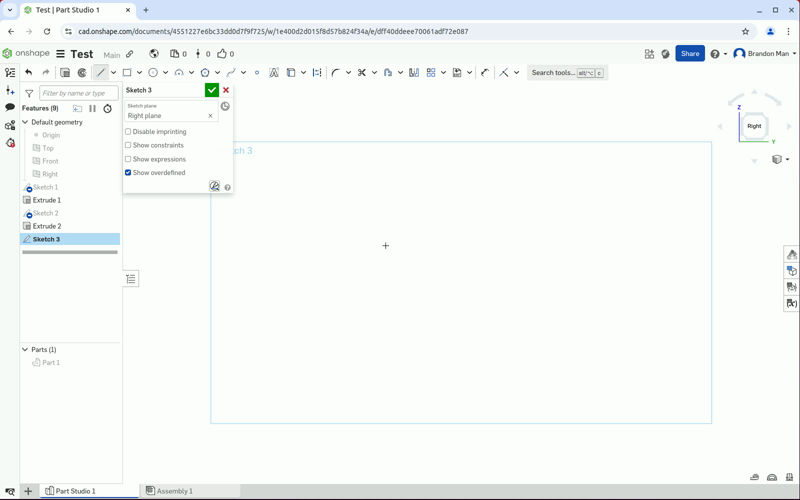
key_down(shift)
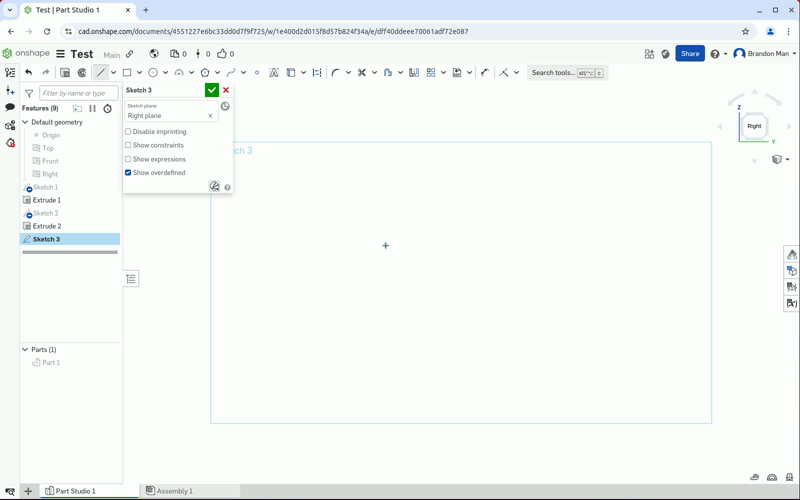
mouse_move(415, 245)
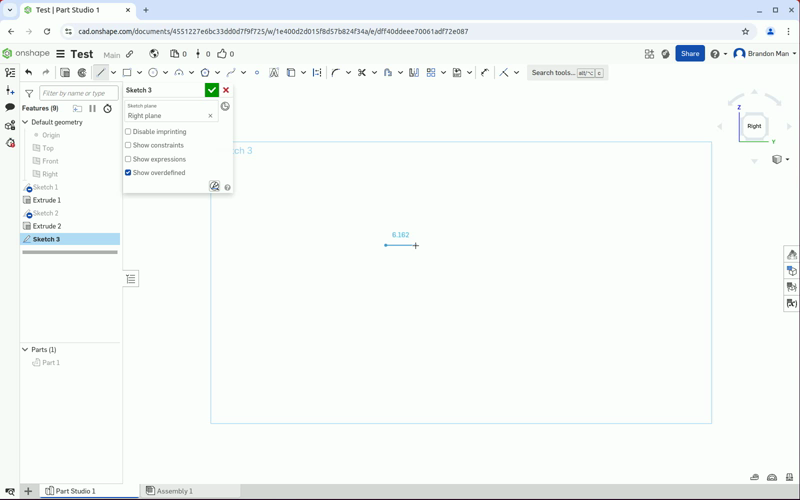
mouse_move(404, 245)
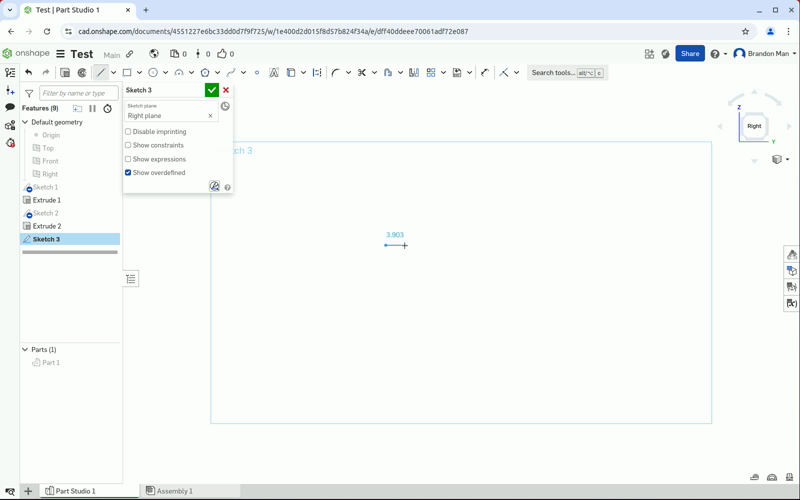
click(404, 245)
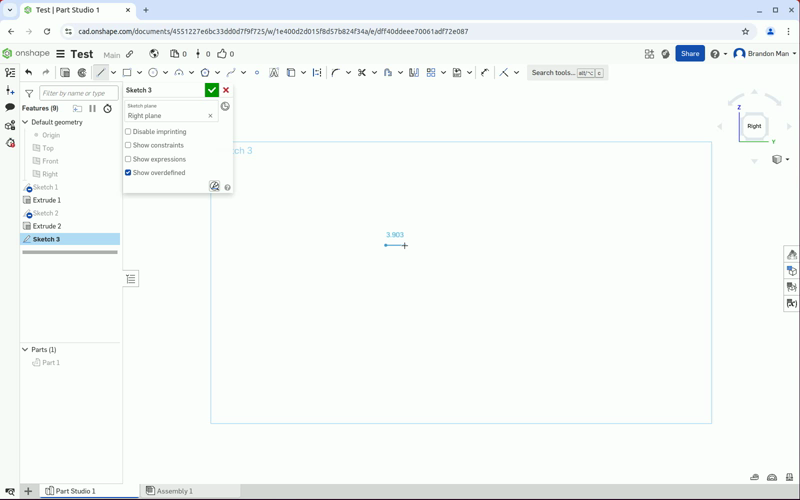
key_up(shift)
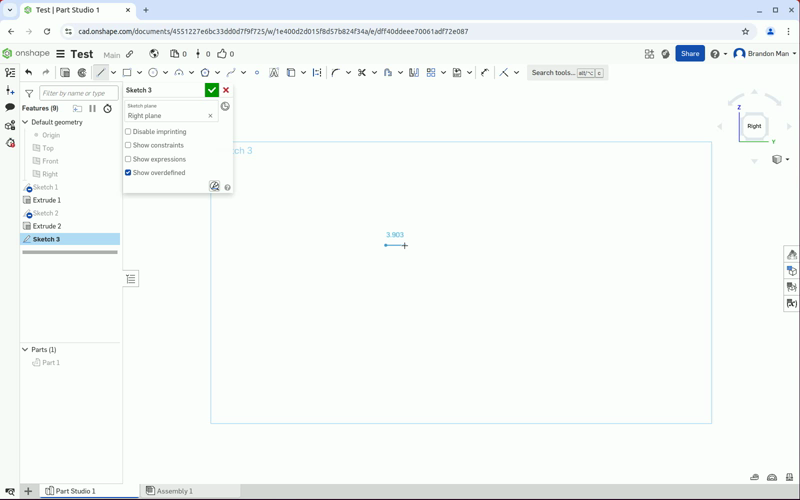
key_down(shift)
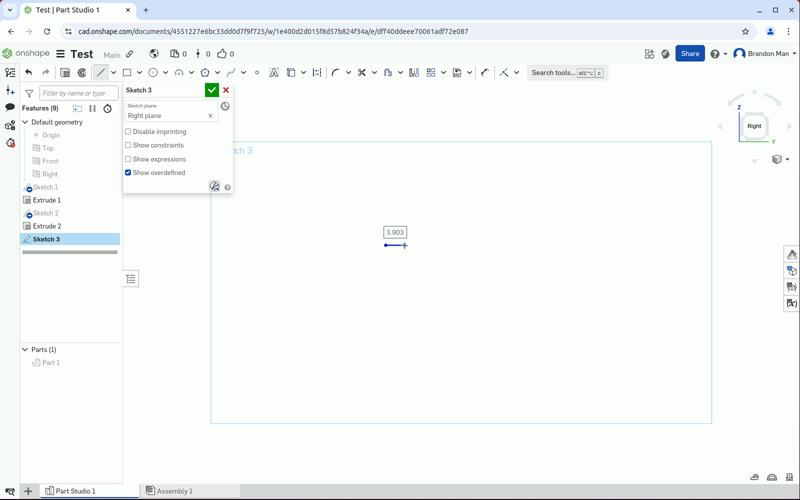
mouse_move(434, 245)
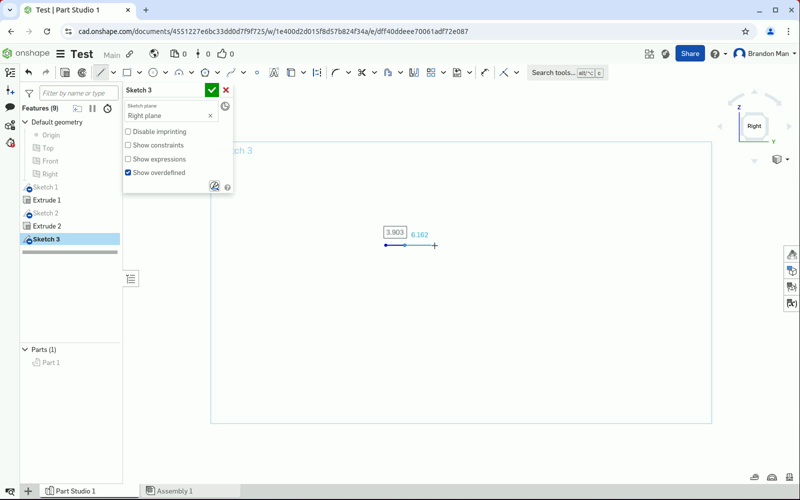
mouse_move(404, 207)
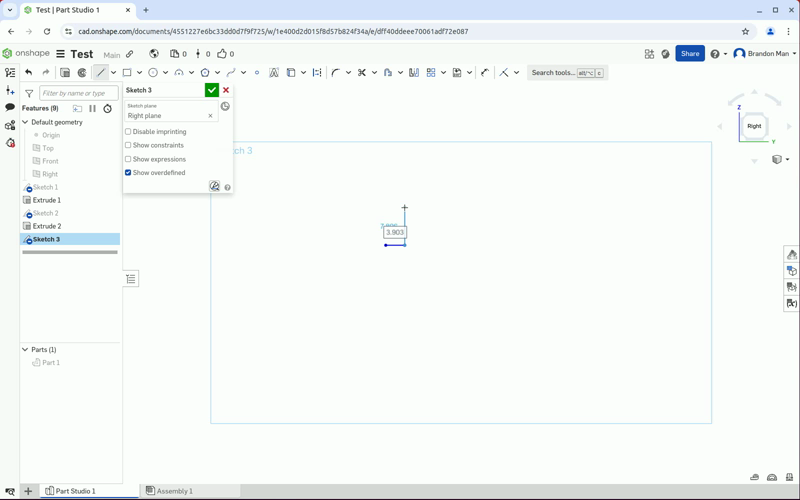
click(404, 207)
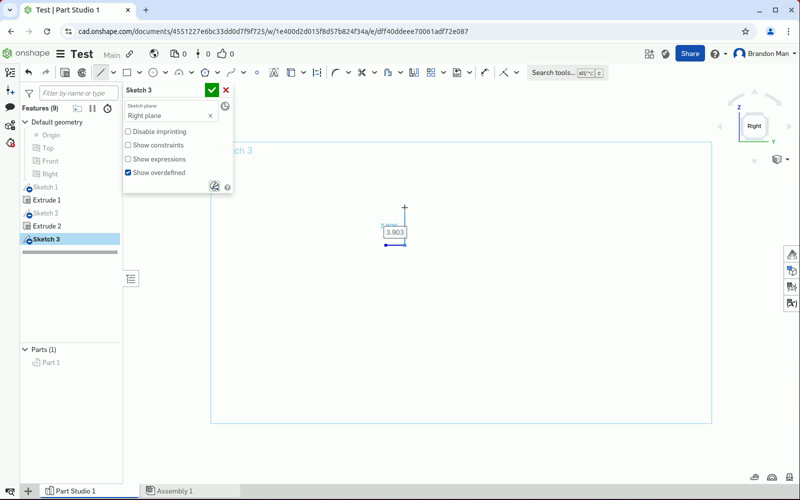
key_up(shift)
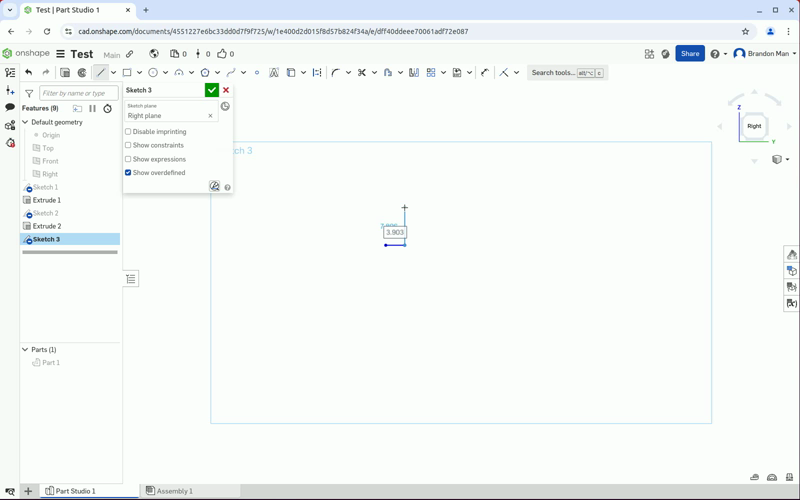
key_down(shift)
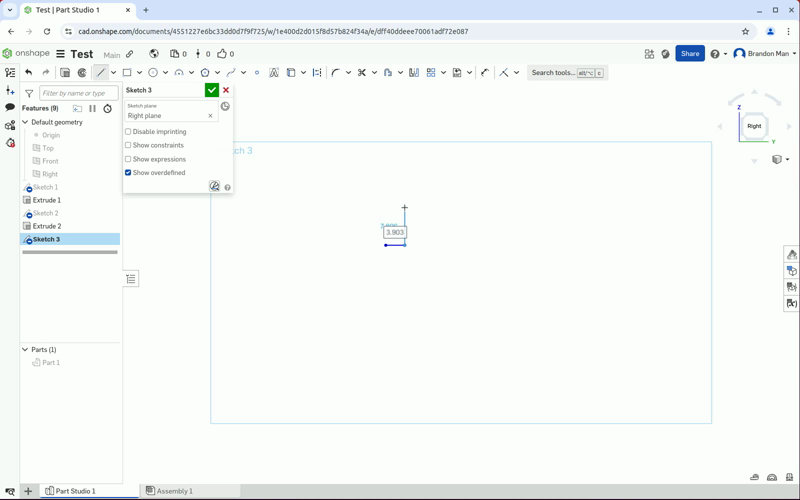
mouse_move(434, 207)
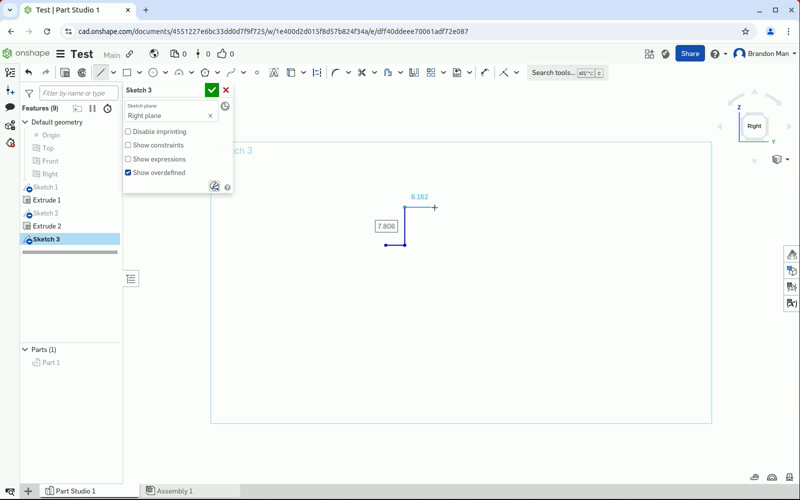
mouse_move(385, 207)
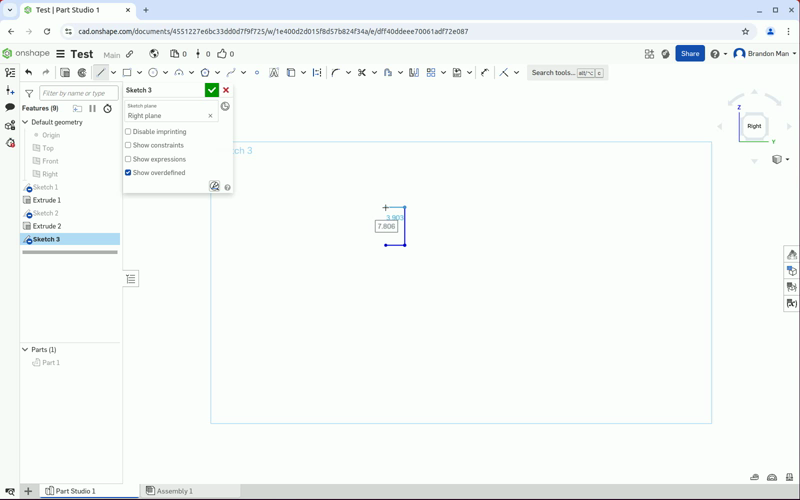
click(385, 207)
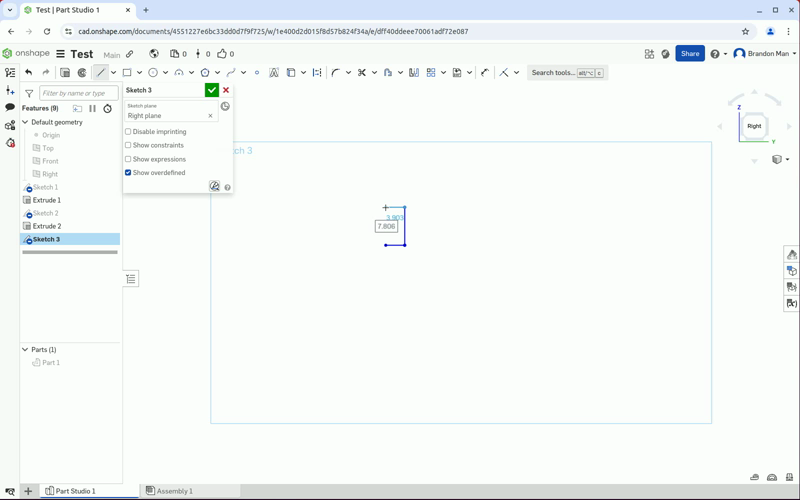
key_up(shift)
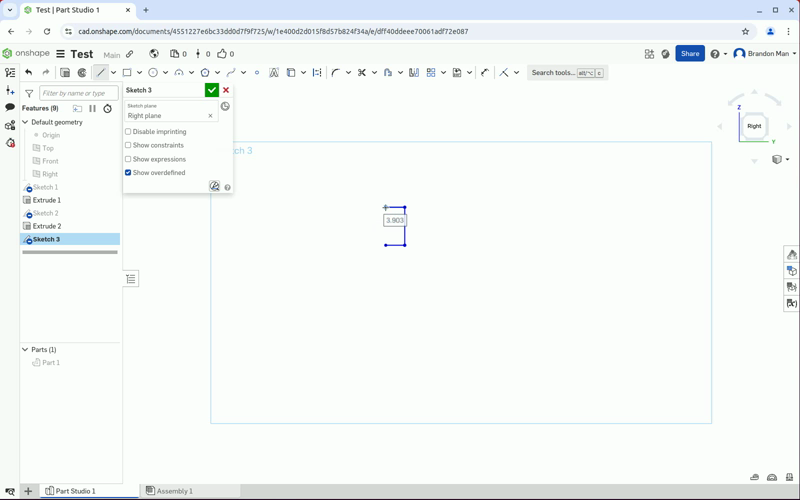
mouse_move(415, 207)
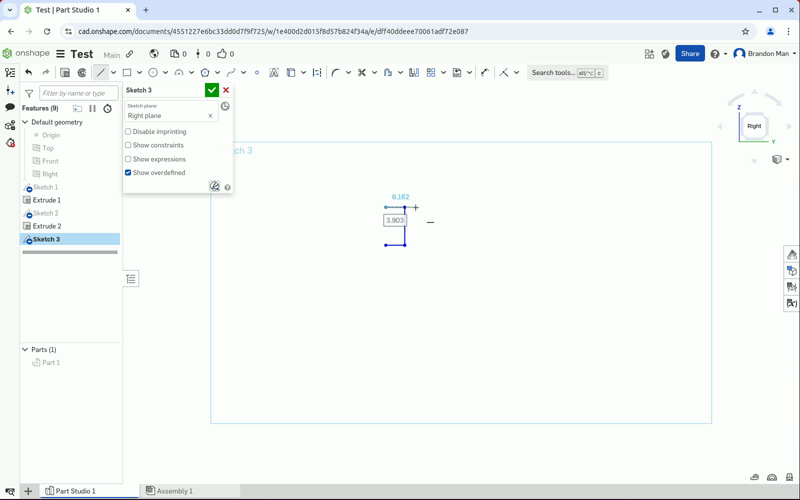
key_down(shift)
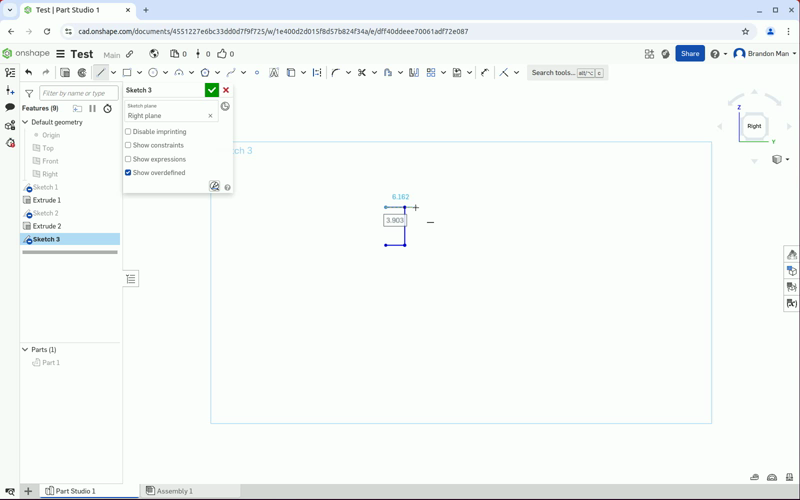
mouse_move(385, 245)
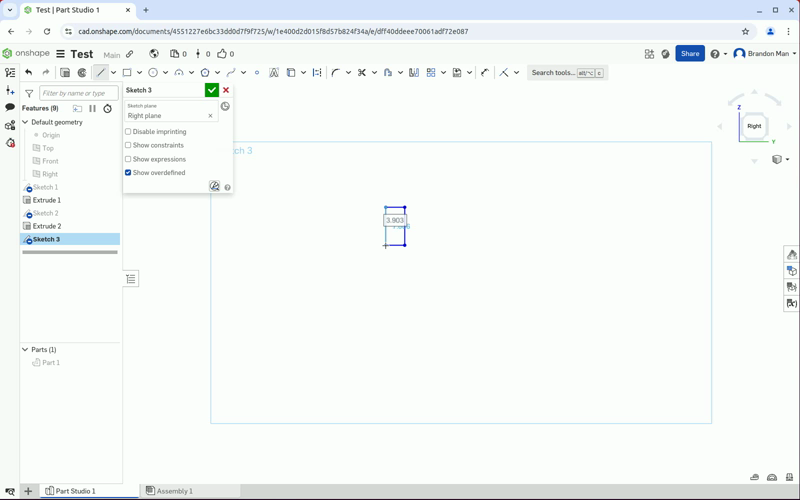
key_up(shift)
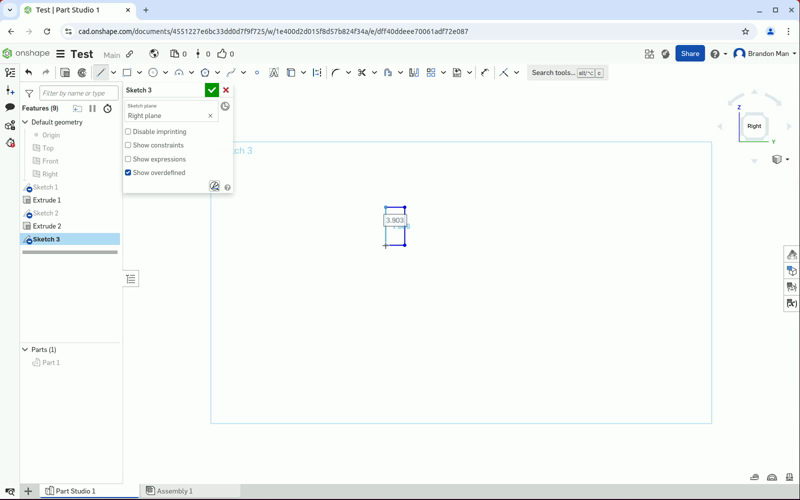
click(385, 245)
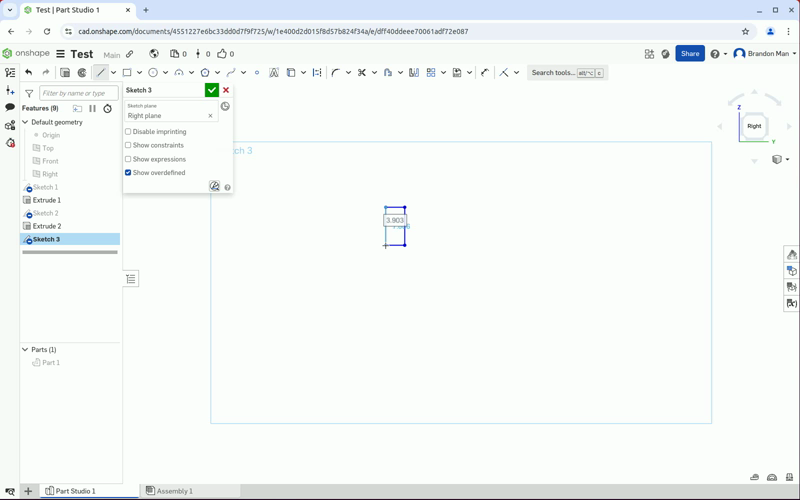
key(esc)
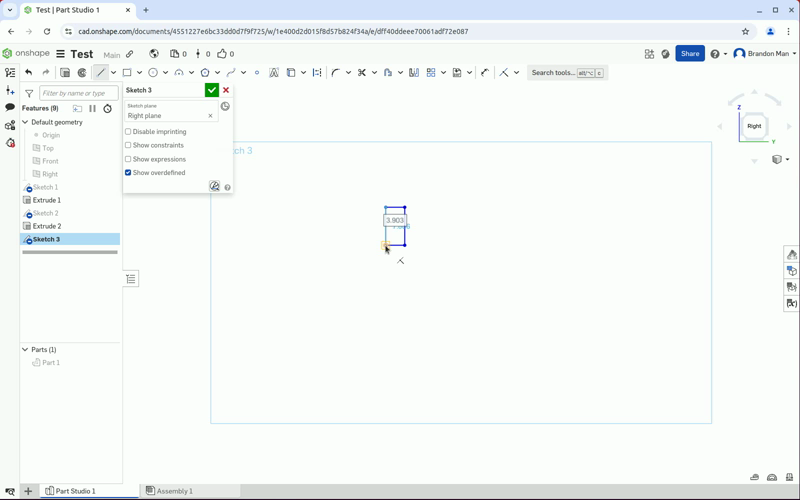
mouse_move(386, 217)
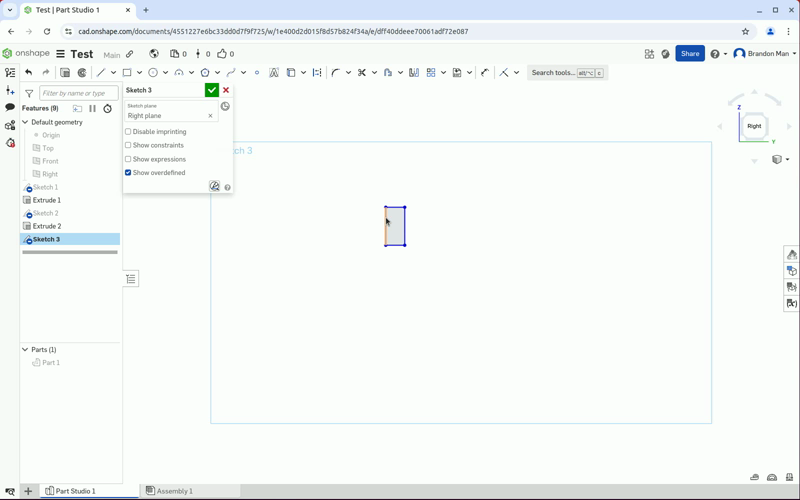
scroll(6)
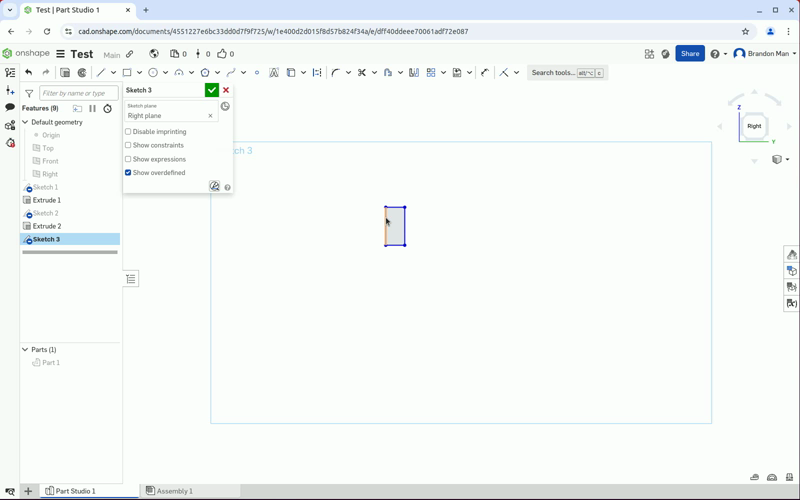
scroll(6)
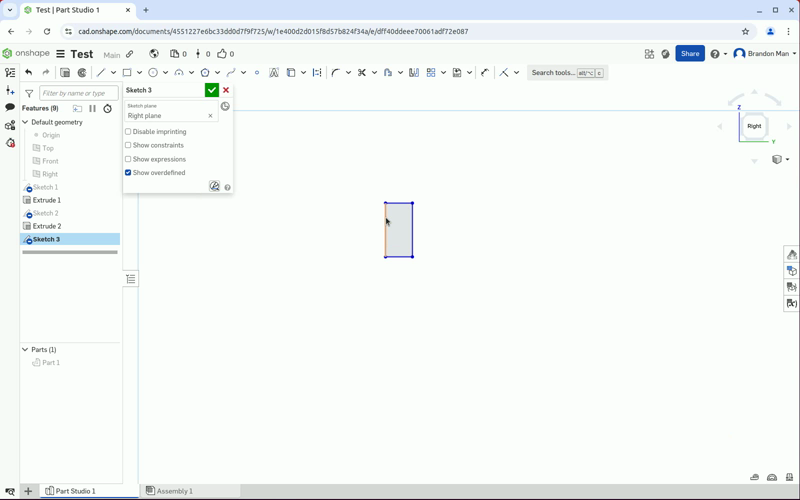
scroll(6)
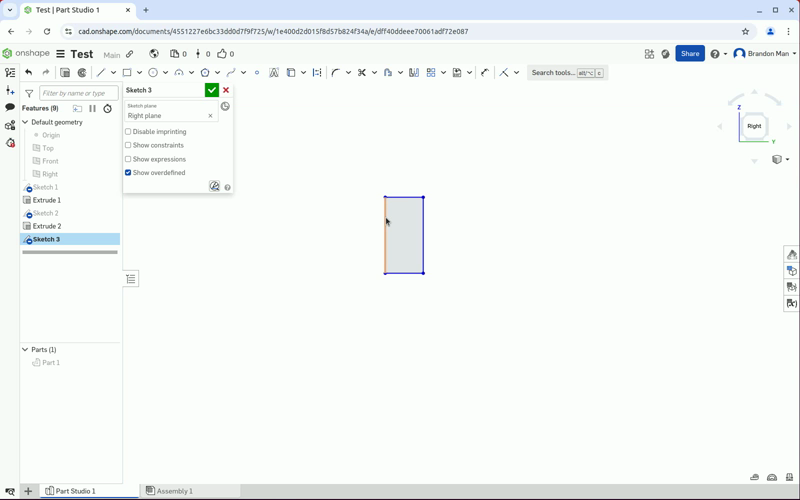
scroll(6)
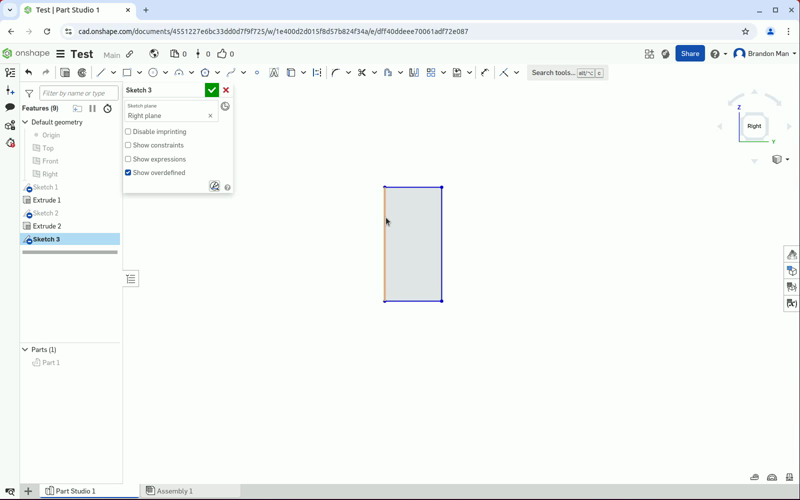
scroll(6)
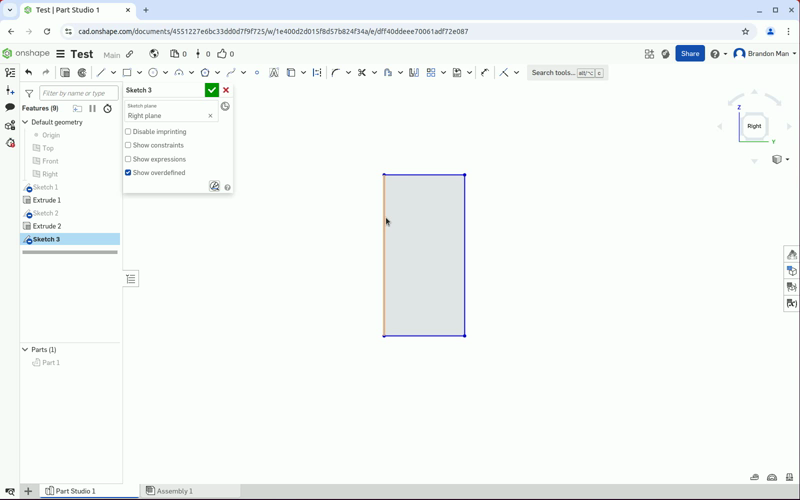
scroll(6)
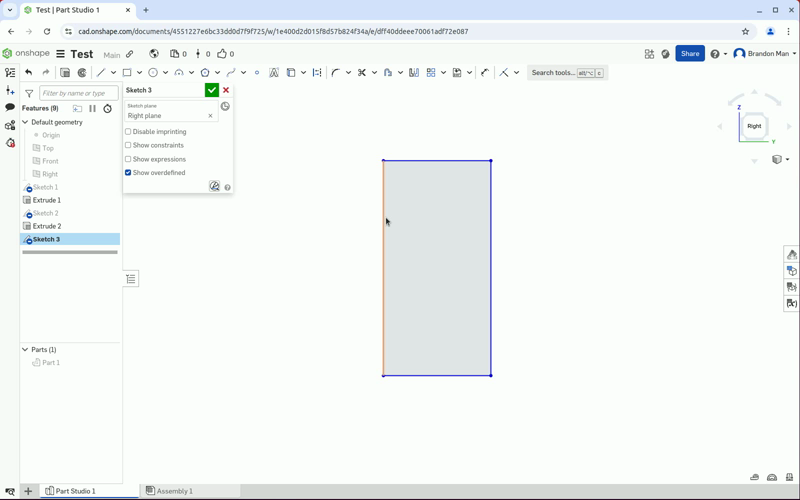
scroll(6)
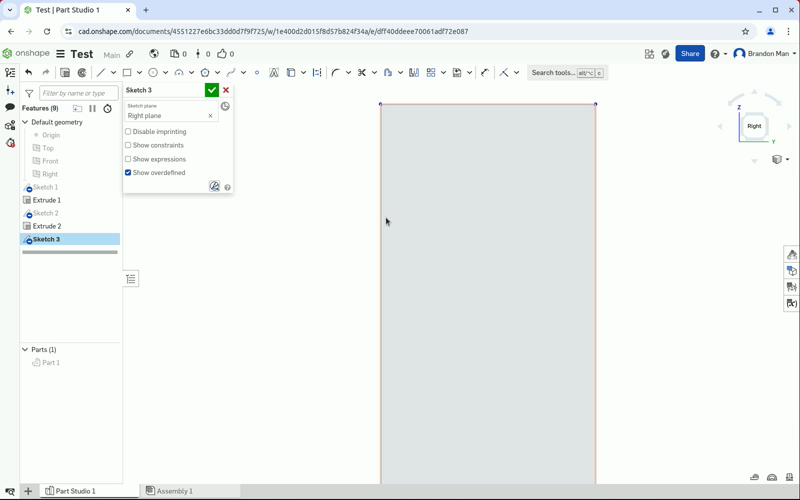
click(386, 217)
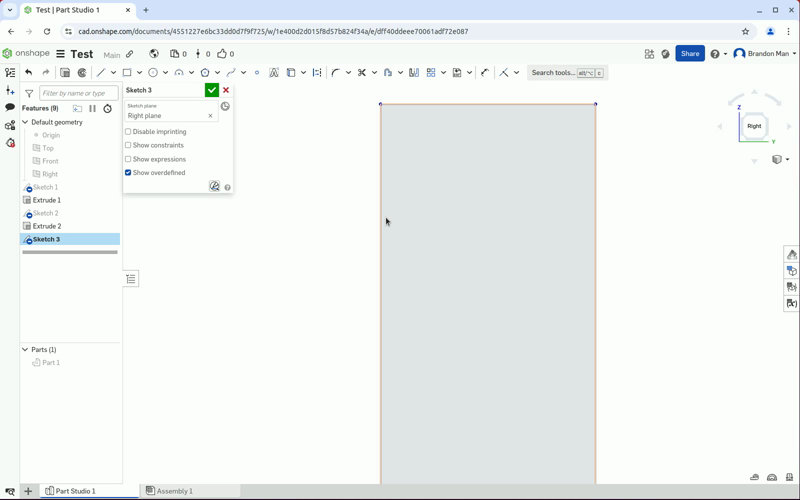
scroll(-6)
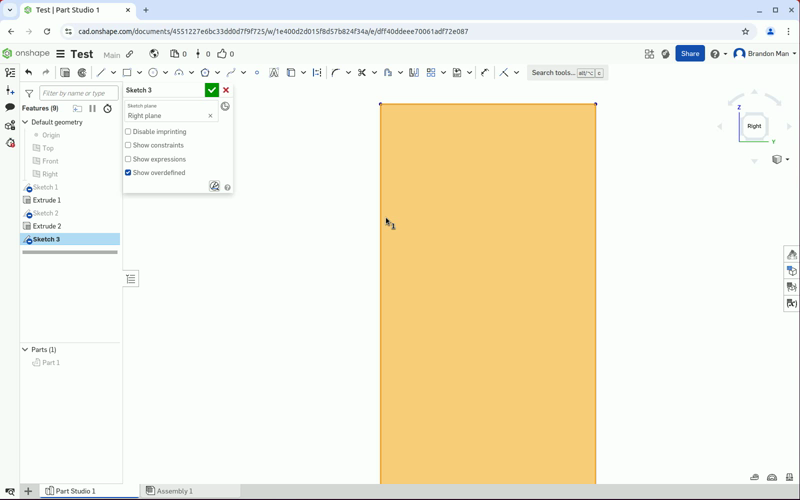
scroll(-6)
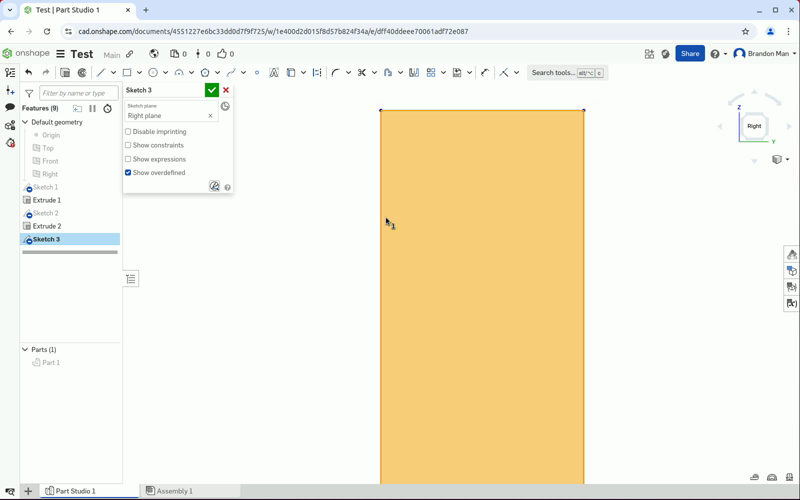
scroll(-6)
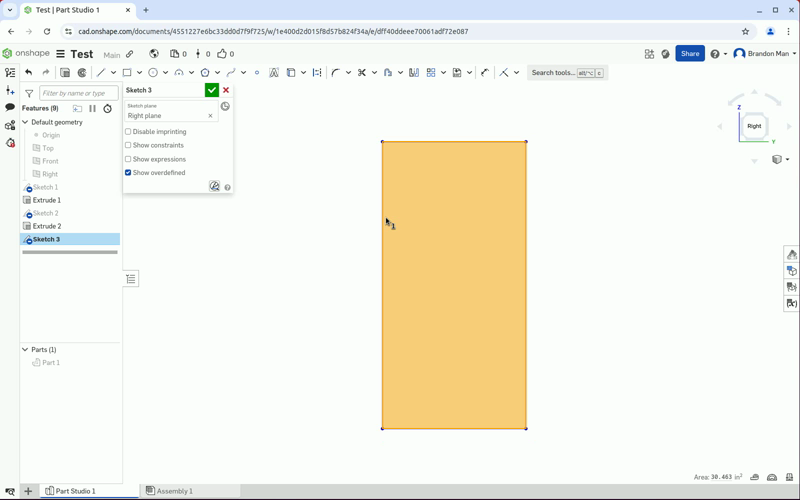
scroll(-6)
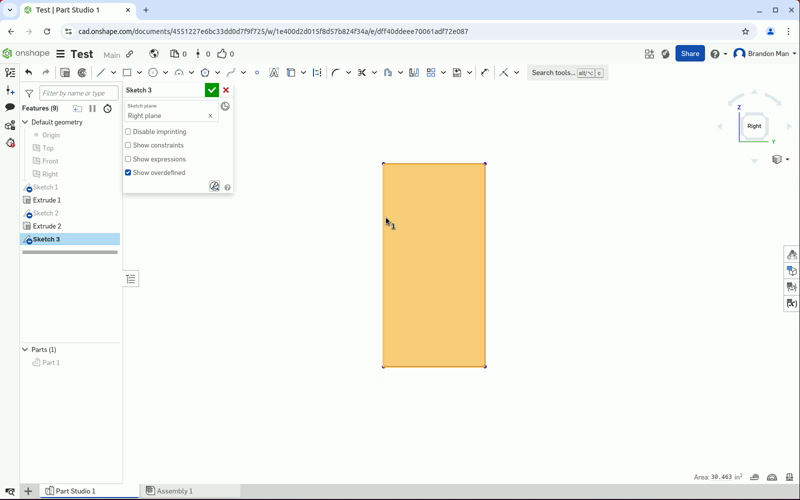
scroll(-6)
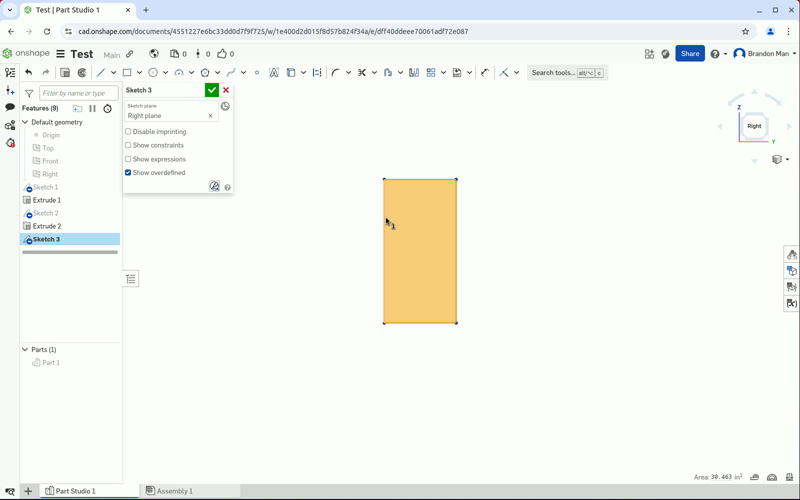
scroll(-6)
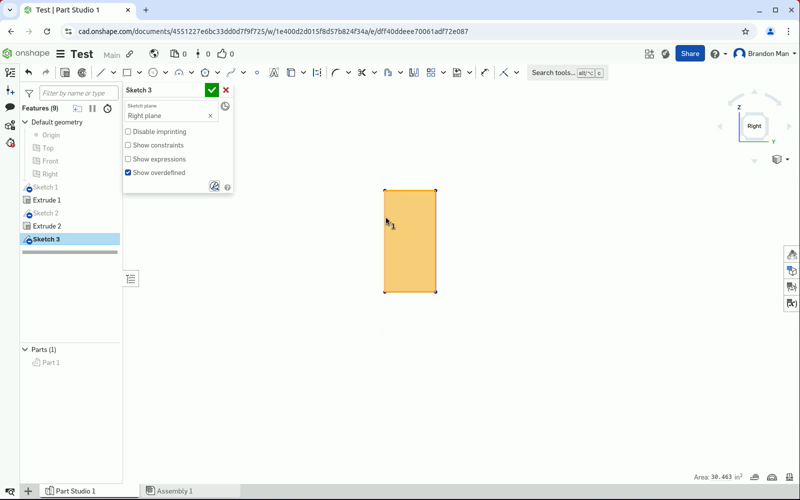
scroll(-6)
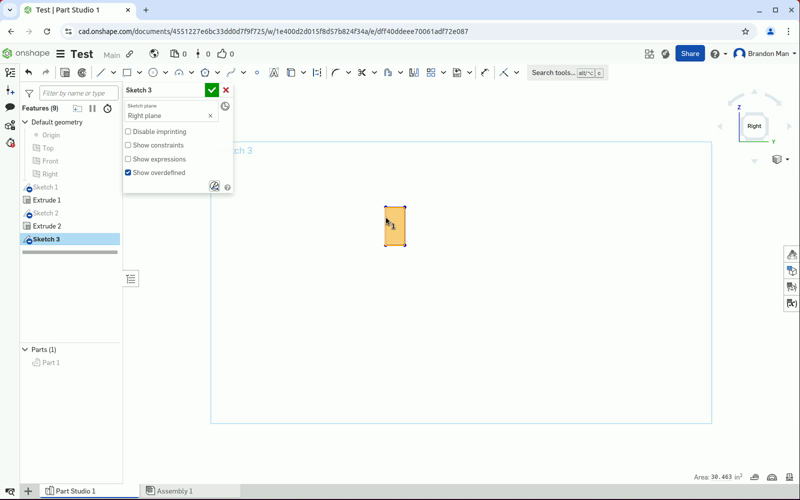
mouse_move(73, 352)
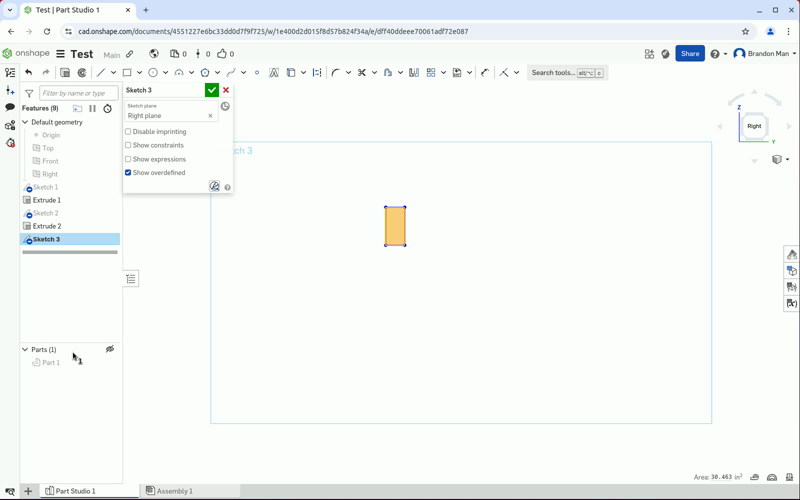
key(shift+y)
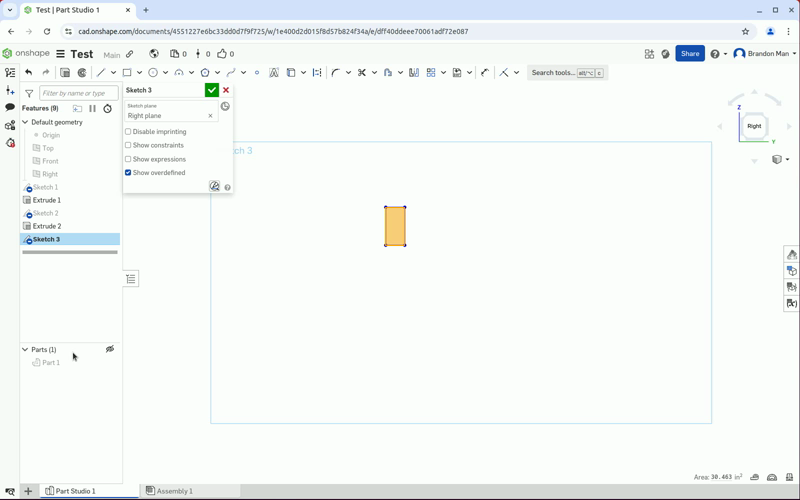
key(shift+e)
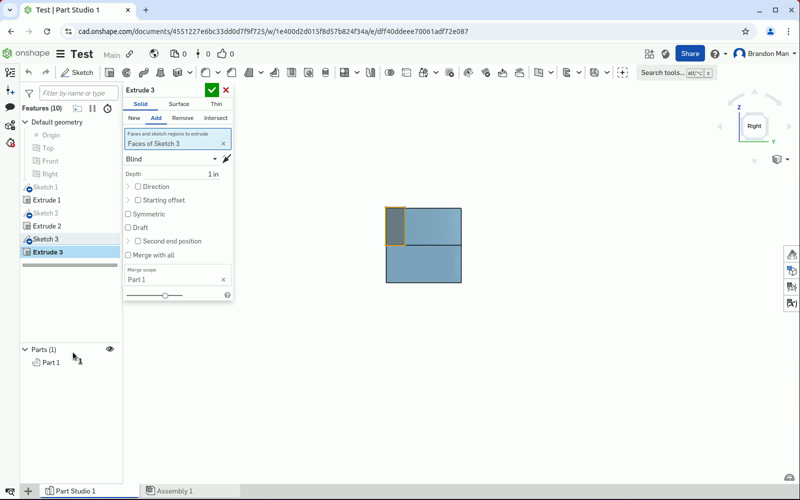
mouse_move(143, 106)
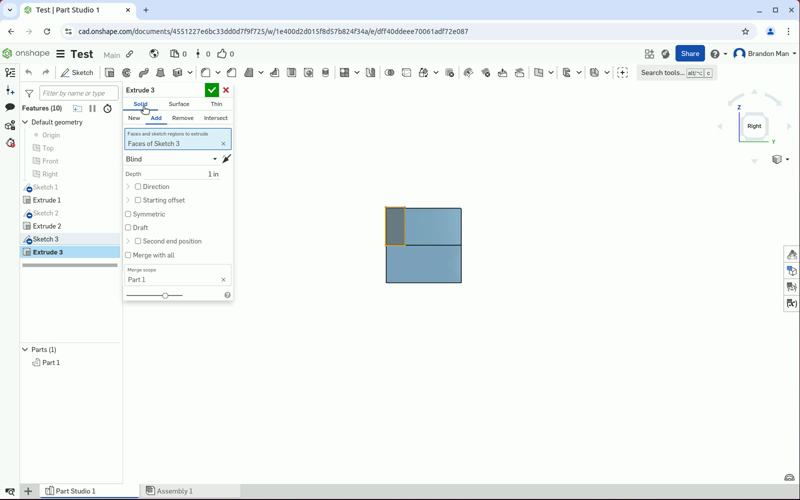
click(143, 106)
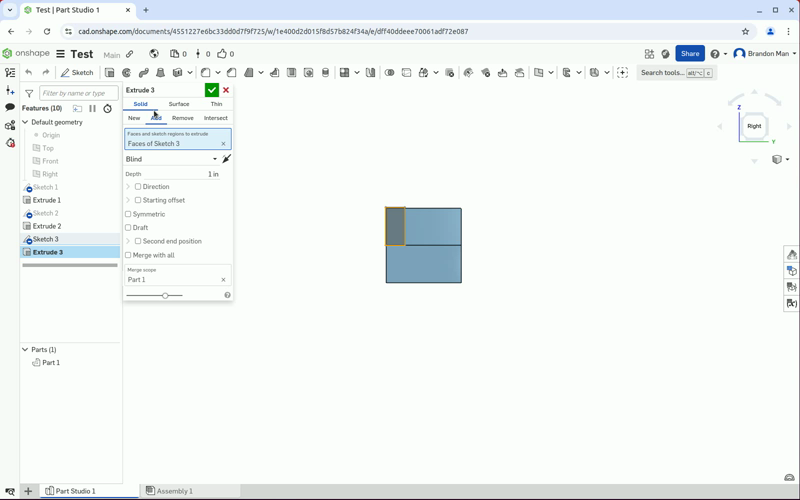
mouse_move(186, 120)
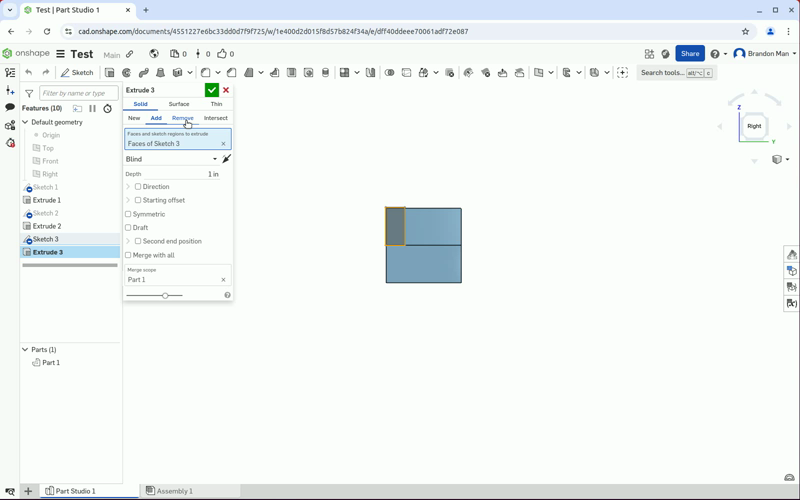
click(186, 120)
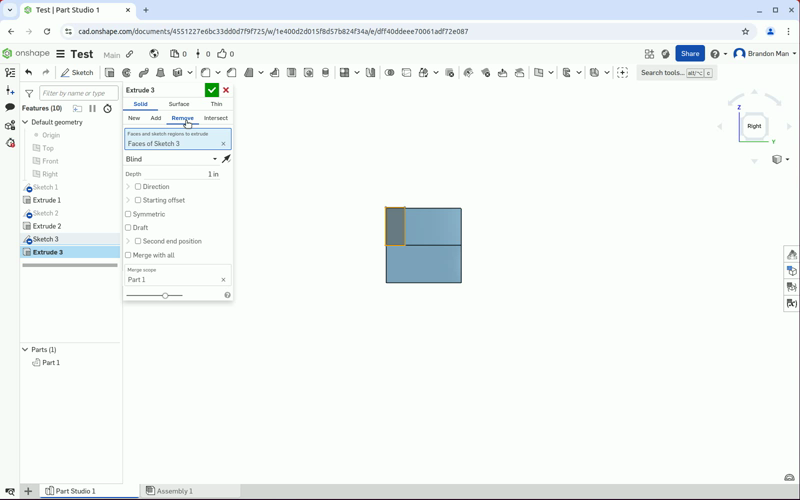
key(tab, 4)
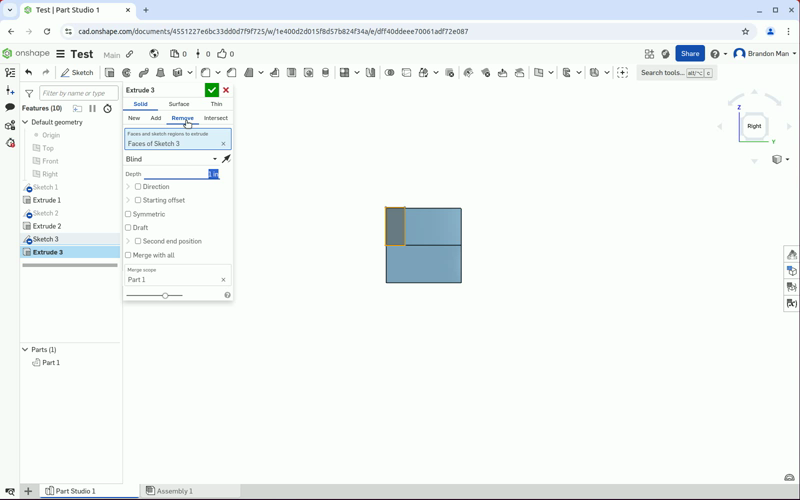
text(-3.851)
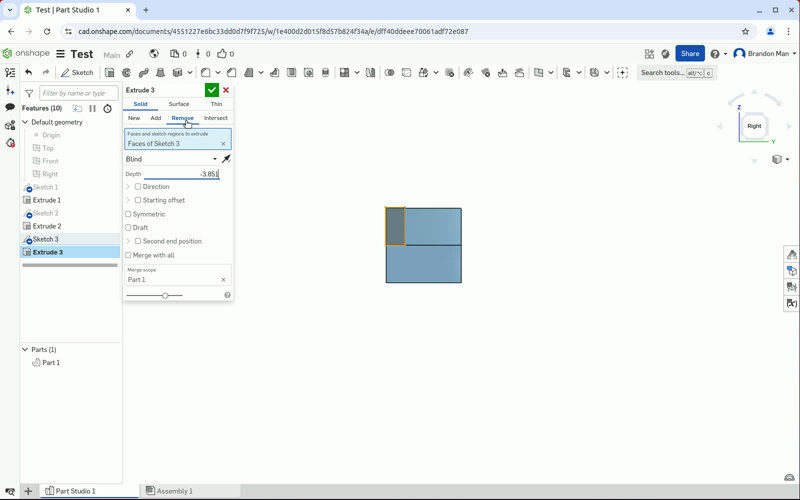
key(tab, 6)
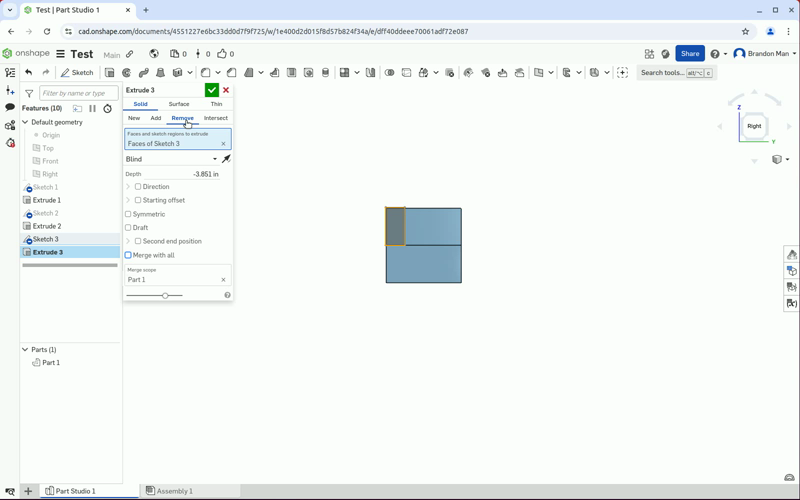
key(space)
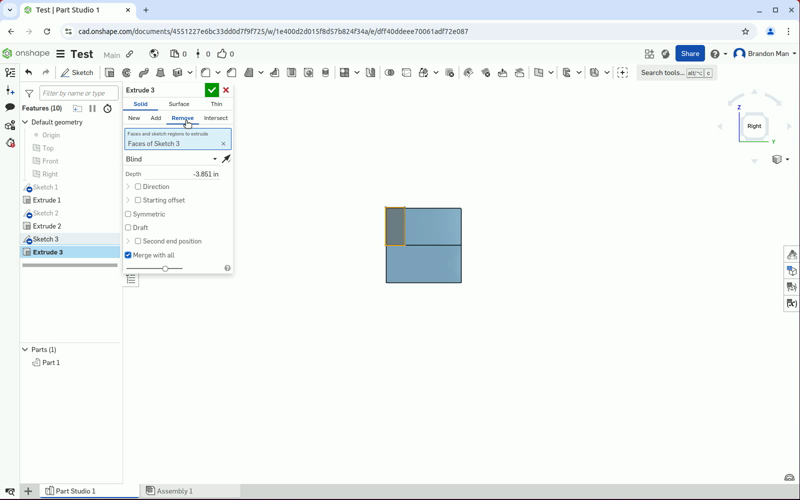
key(enter)
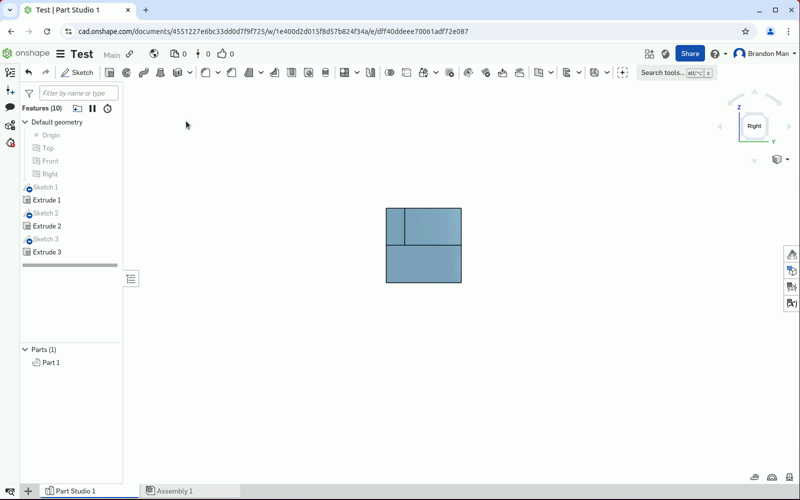
key(shift+h)
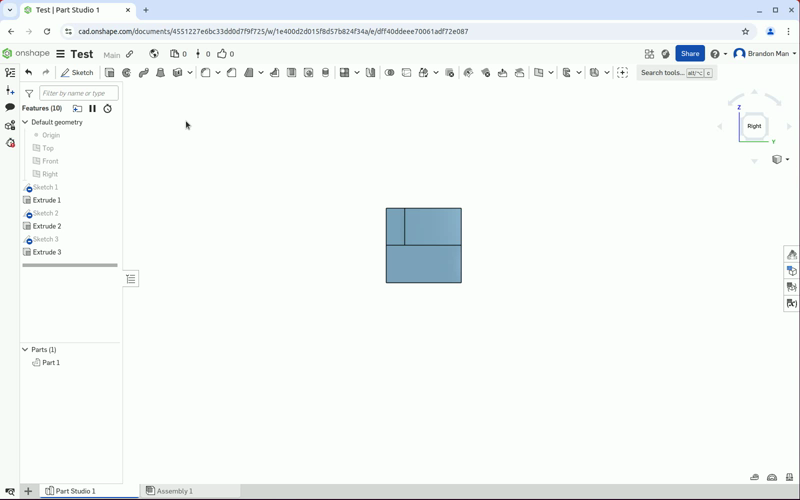
key(shift+h)
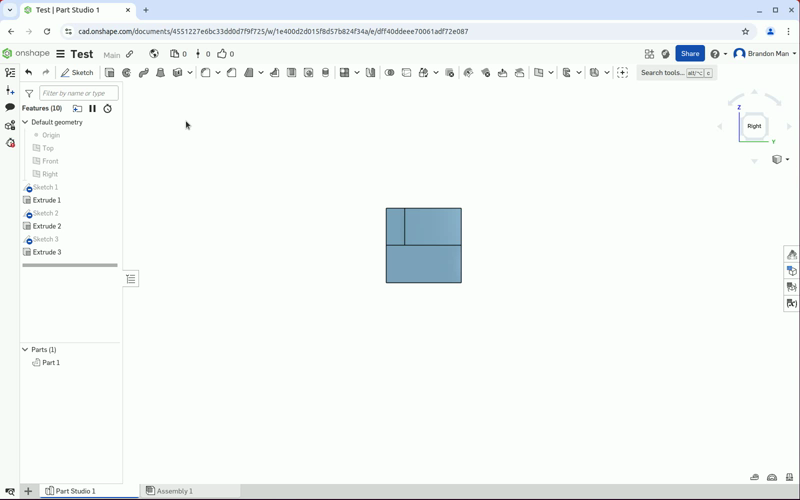
mouse_move(73, 189)
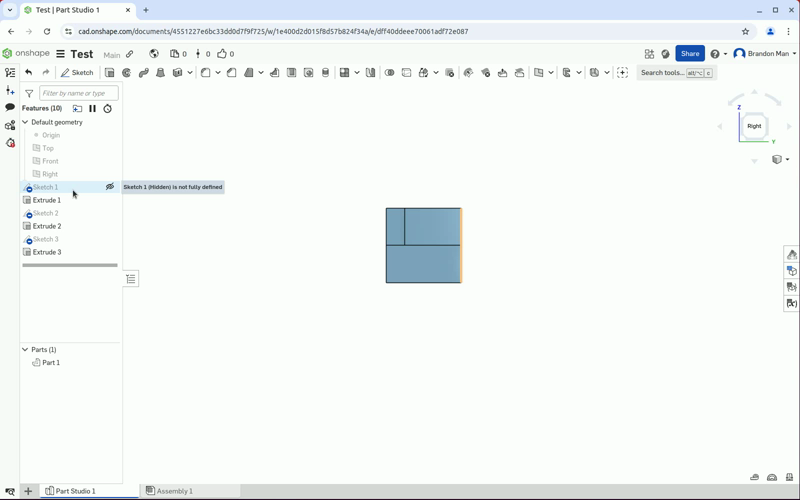
click(73, 189)
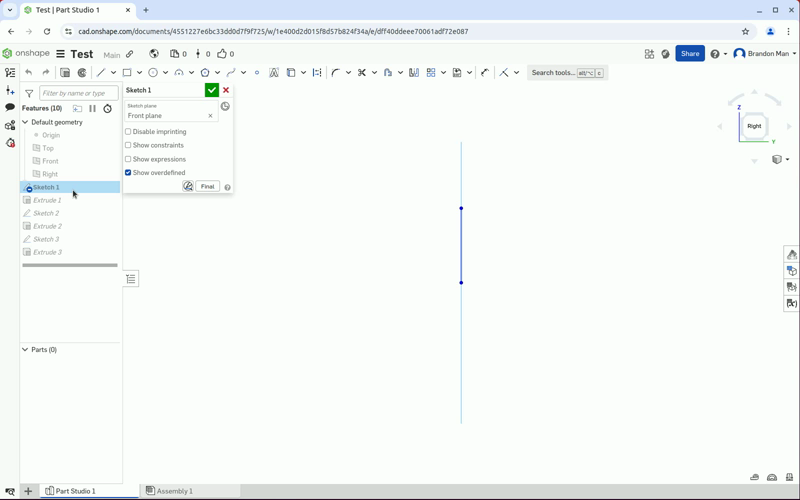
mouse_move(229, 92)
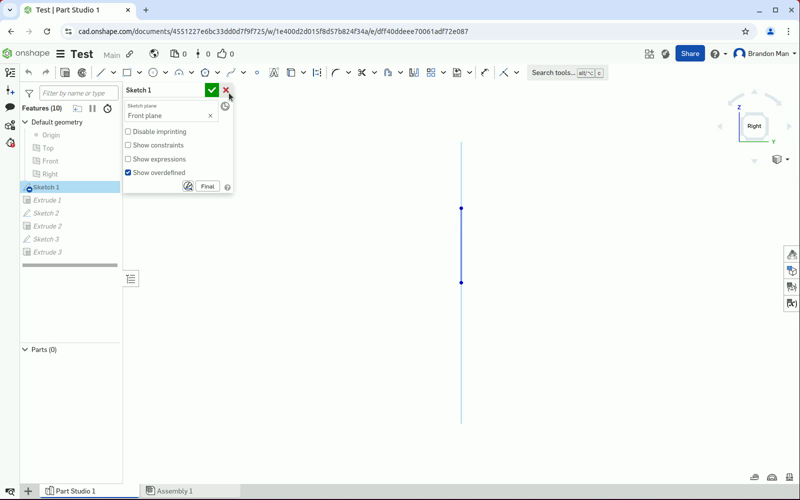
click(229, 92)
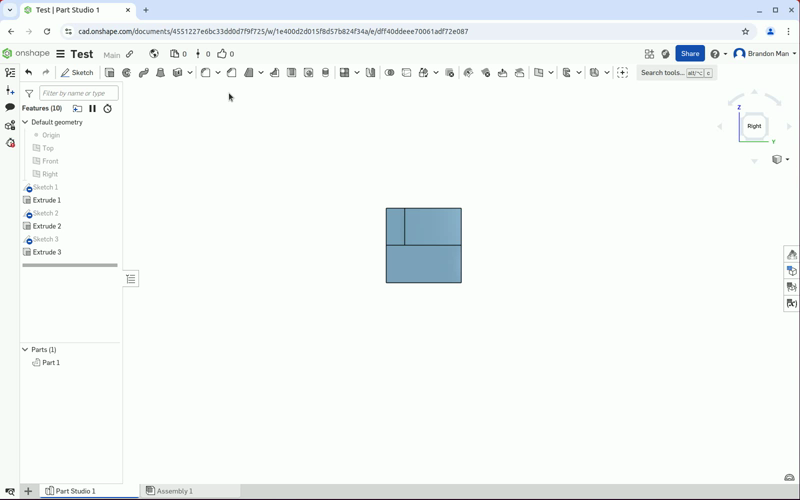
mouse_move(73, 352)
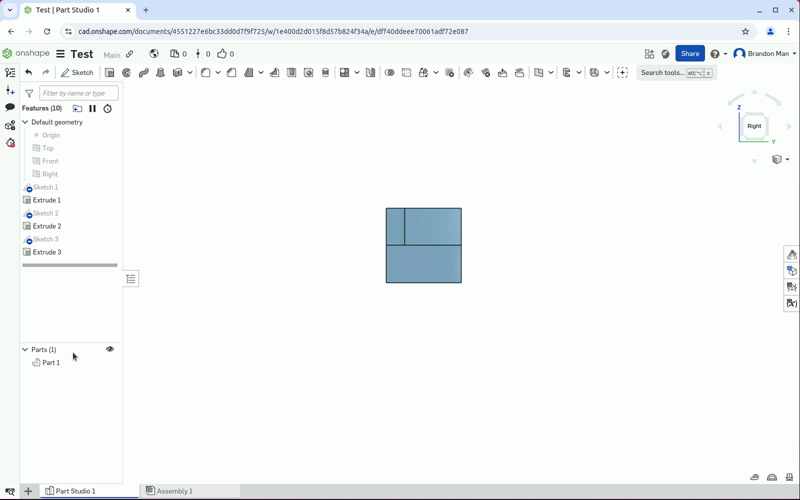
key(y)
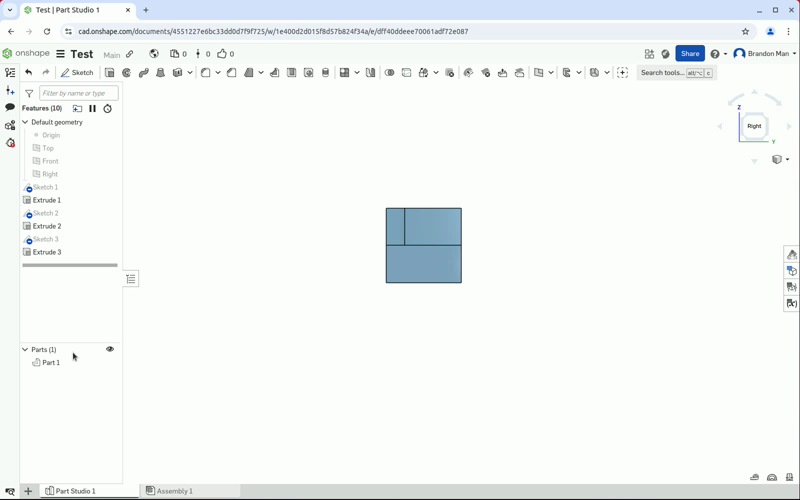
key(shift+p)
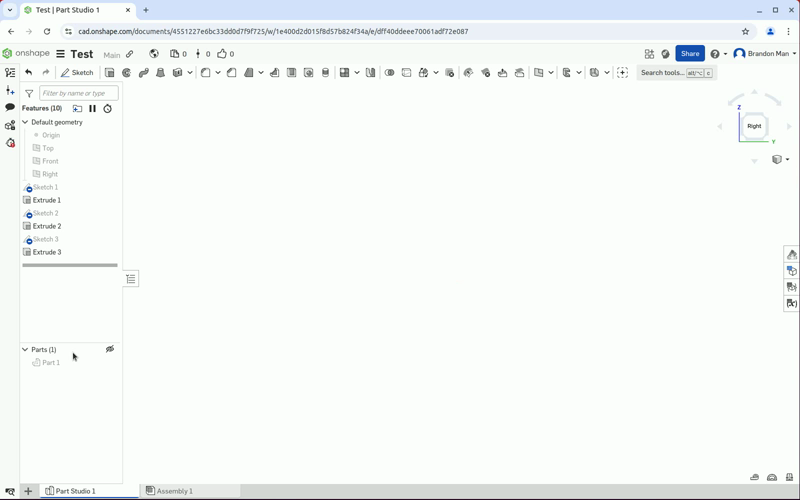
key(space)
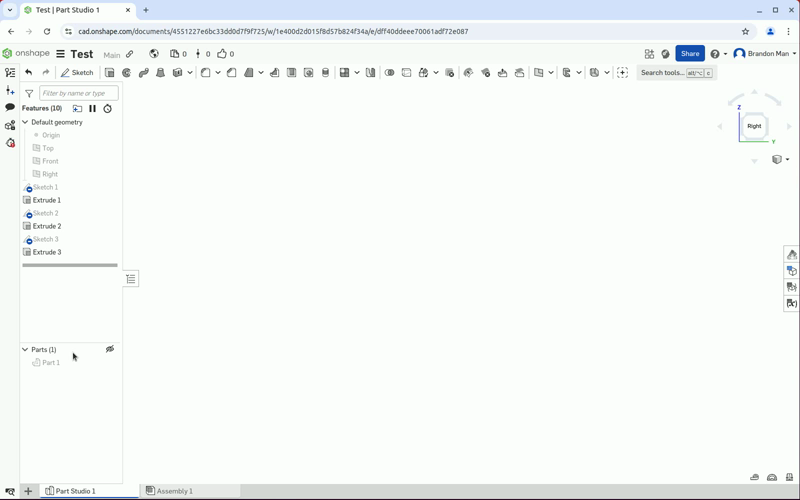
key_down(shift)
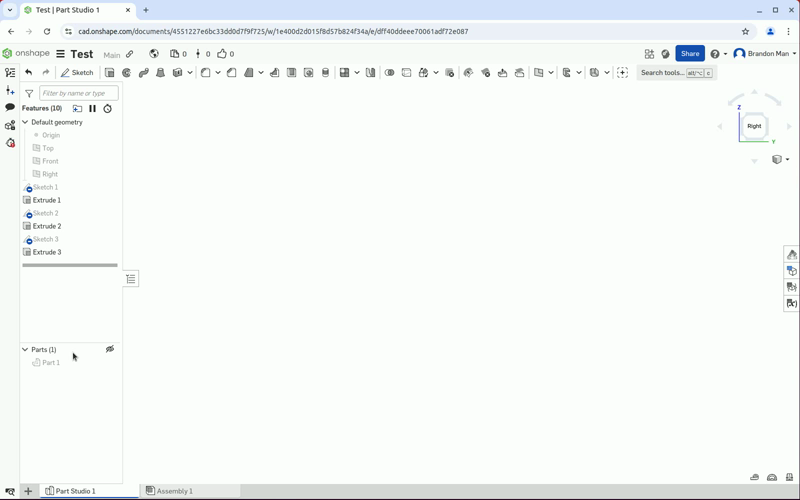
key(right)
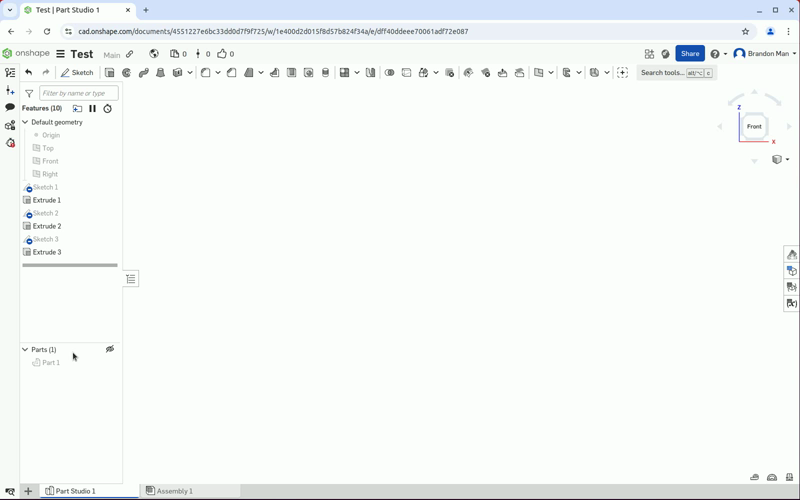
key_up(shift)
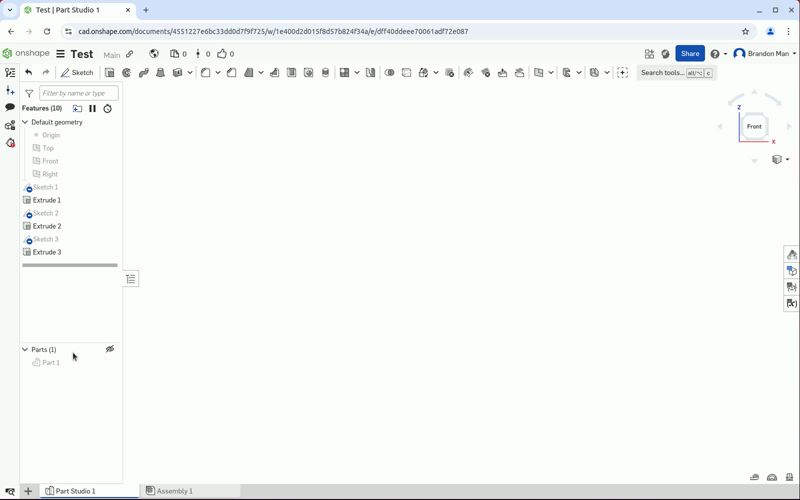
key(space)
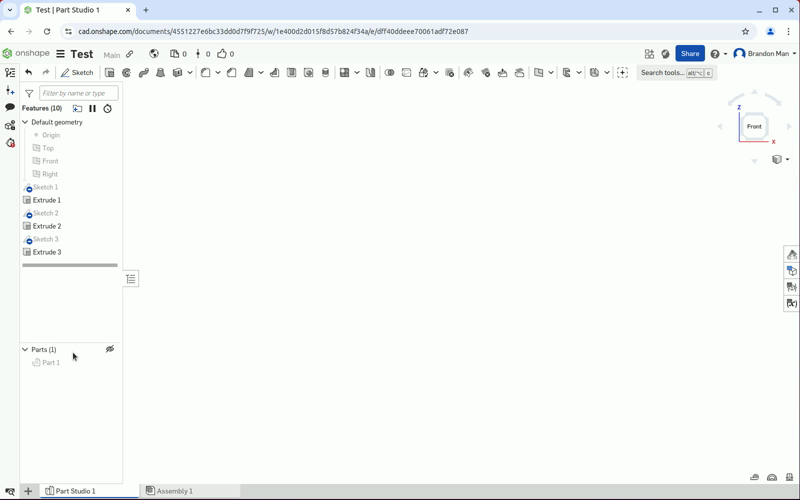
key_down(shift)
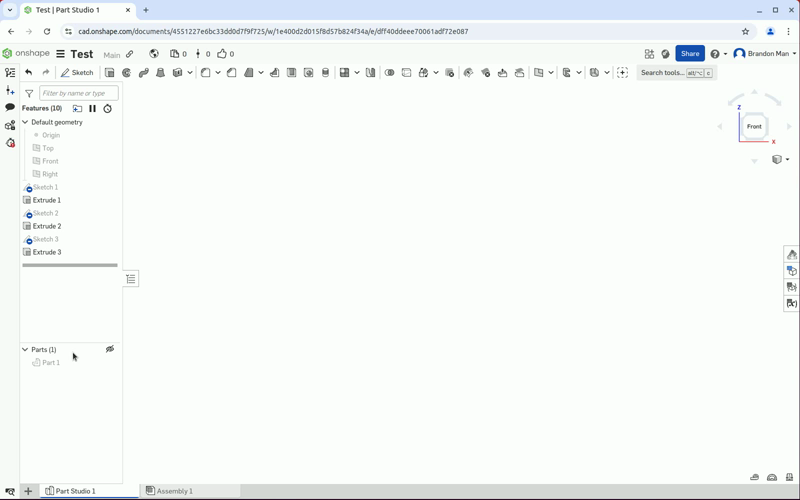
key(down)
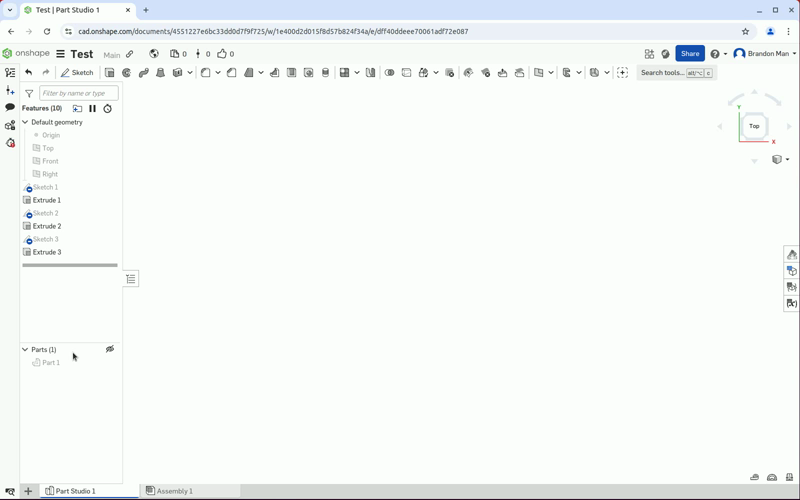
key_up(shift)
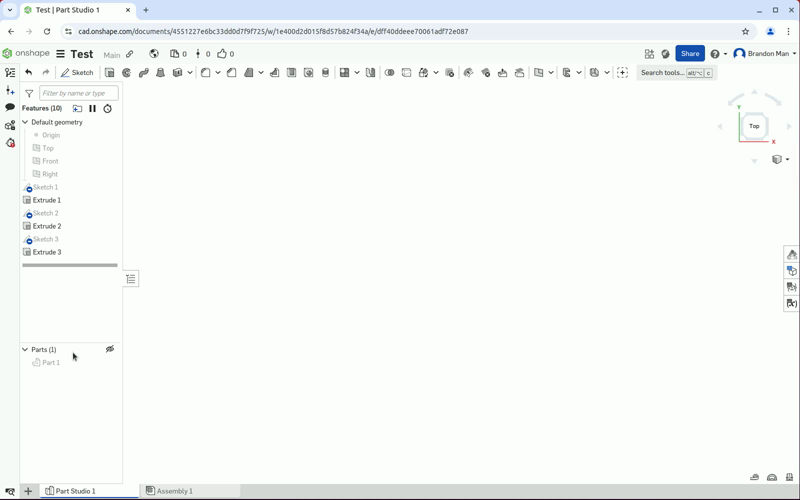
mouse_move(73, 352)
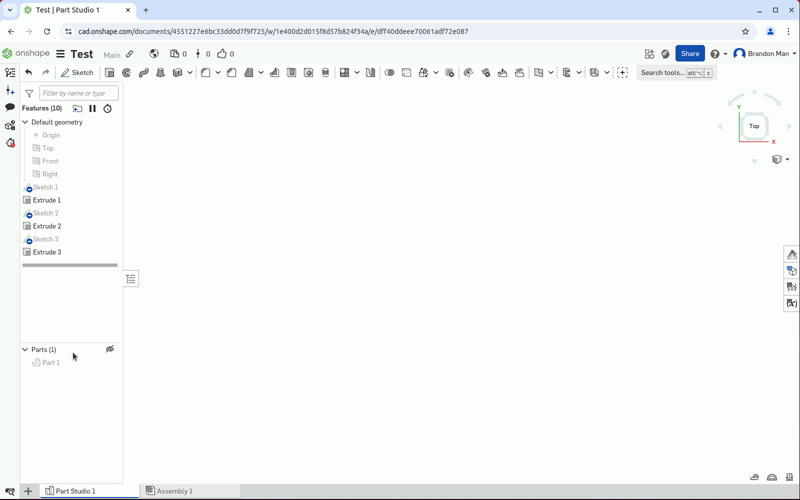
key(shift+y)
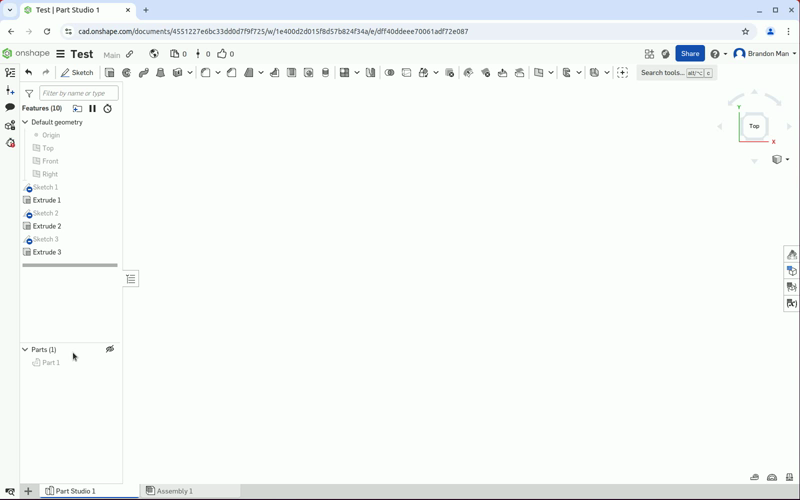
key(shift+s)
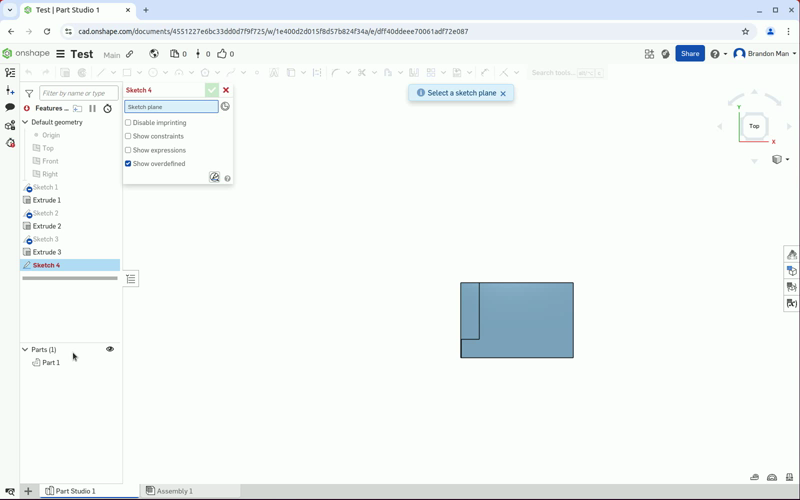
mouse_move(73, 150)
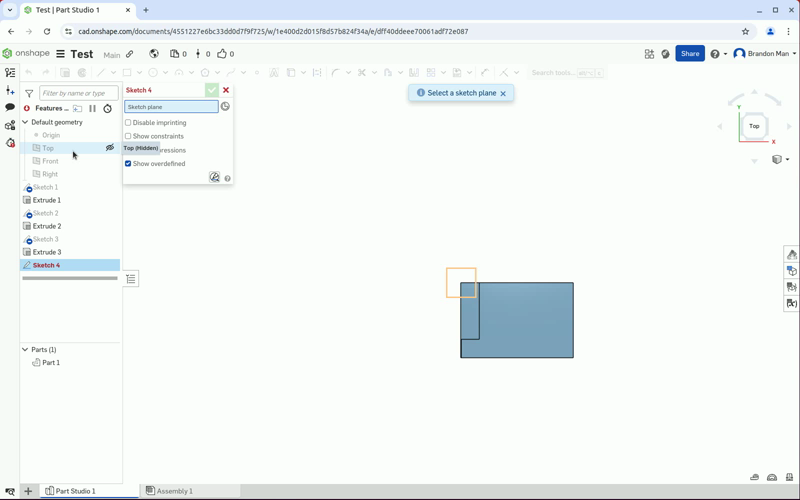
click(73, 150)
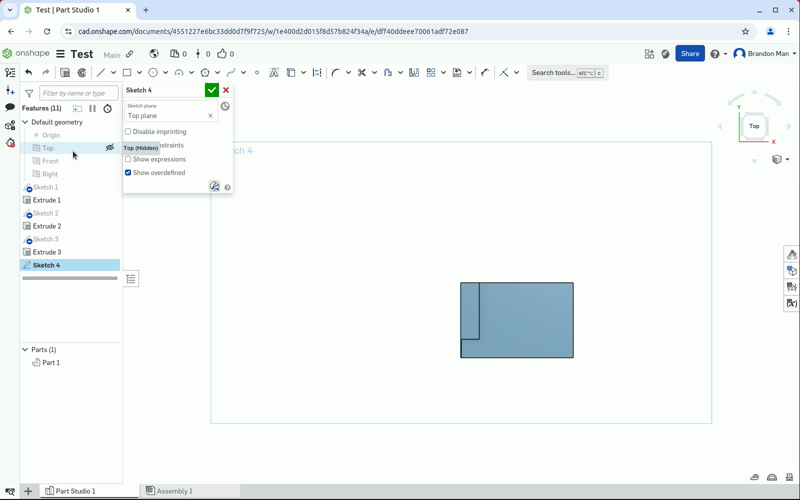
mouse_move(73, 352)
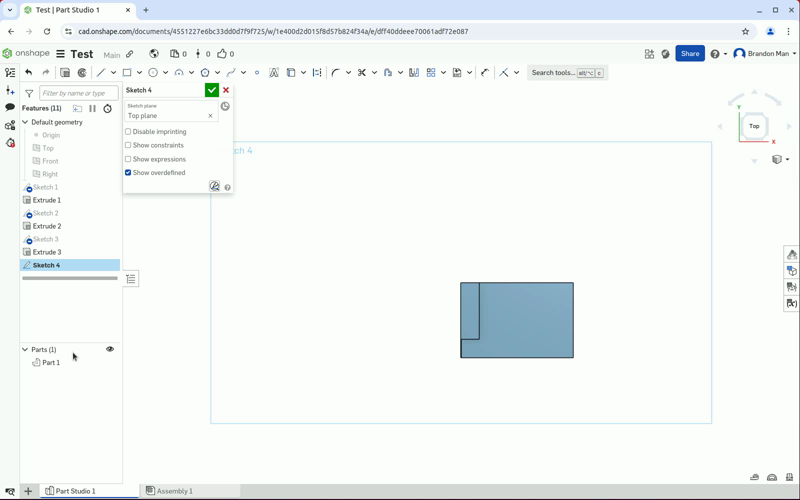
key(y)
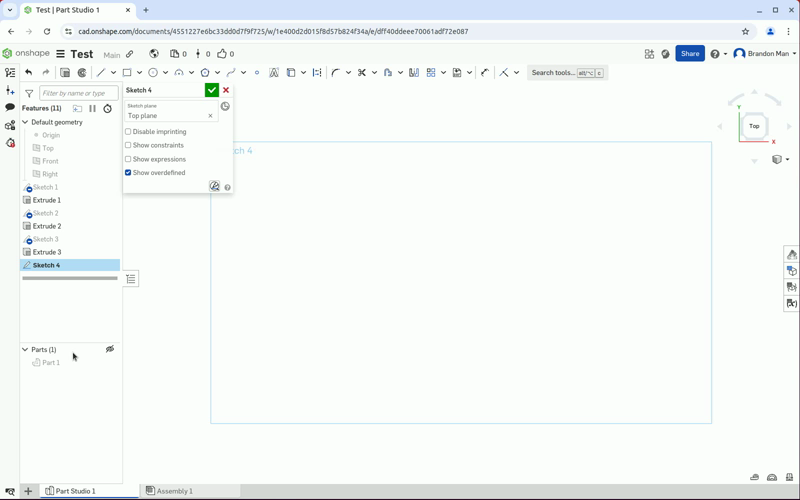
key(l)
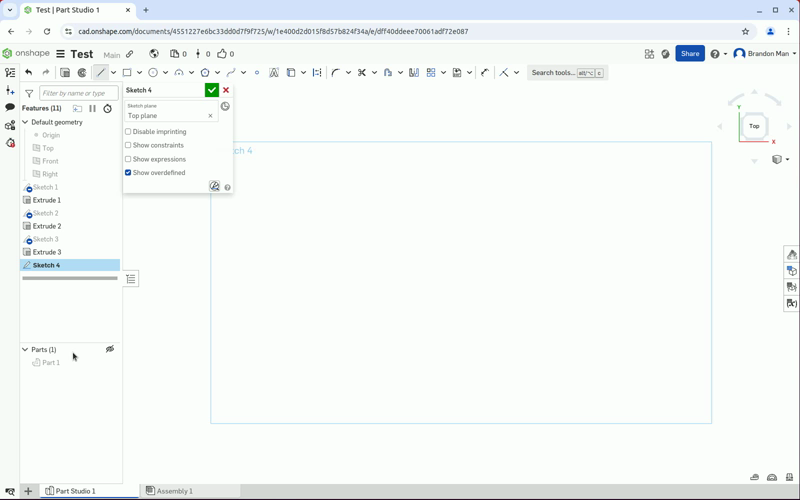
key_down(shift)
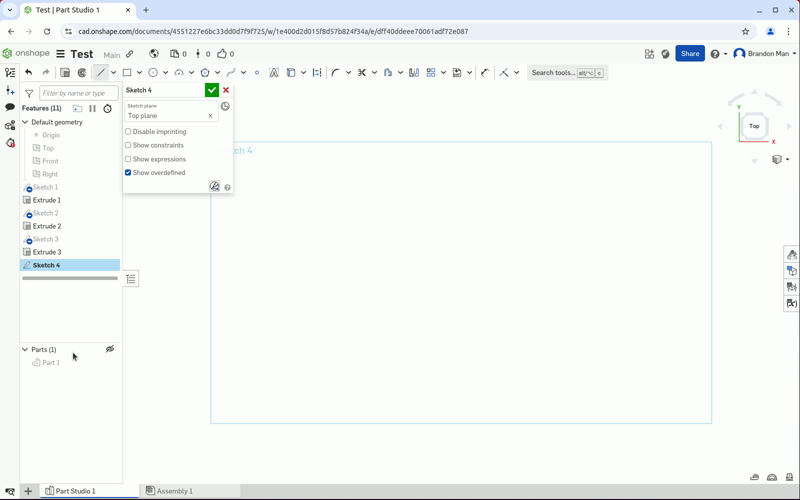
mouse_move(516, 357)
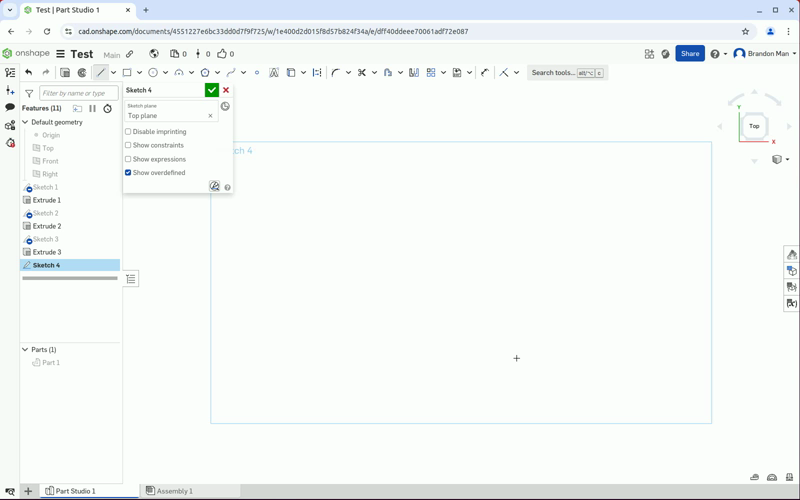
click(516, 357)
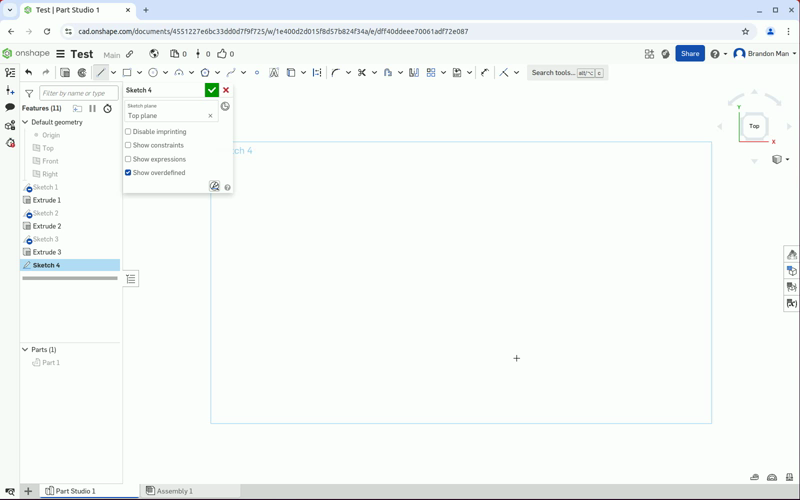
key_up(shift)
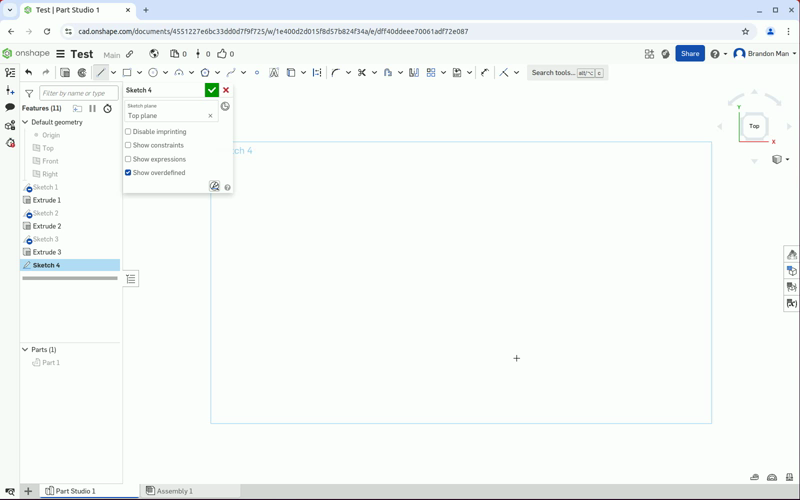
key_down(shift)
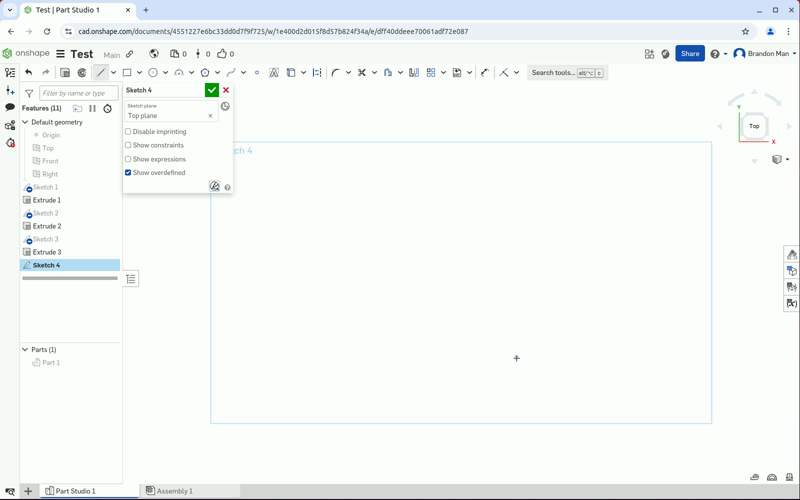
mouse_move(546, 357)
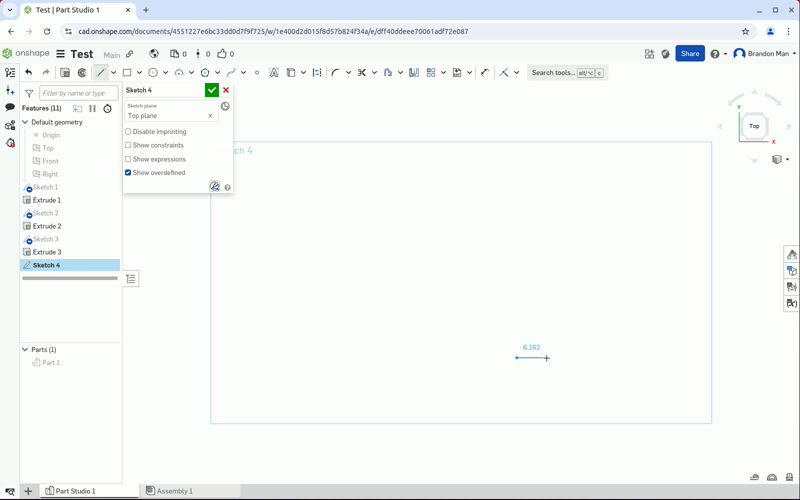
mouse_move(573, 357)
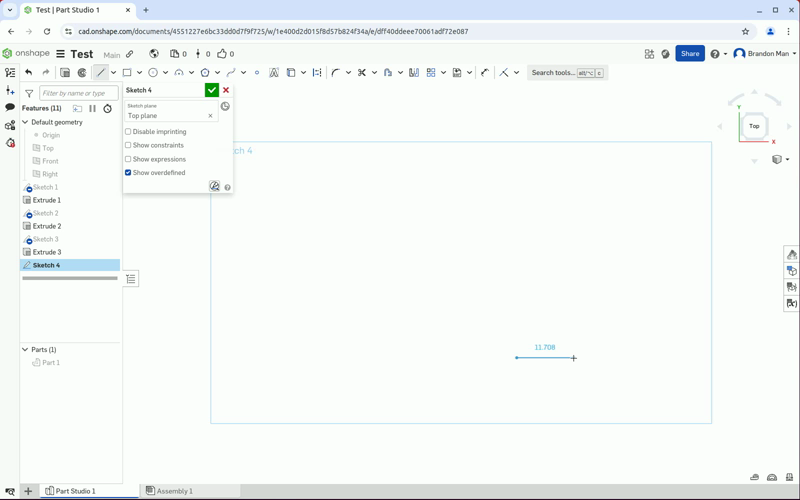
click(573, 357)
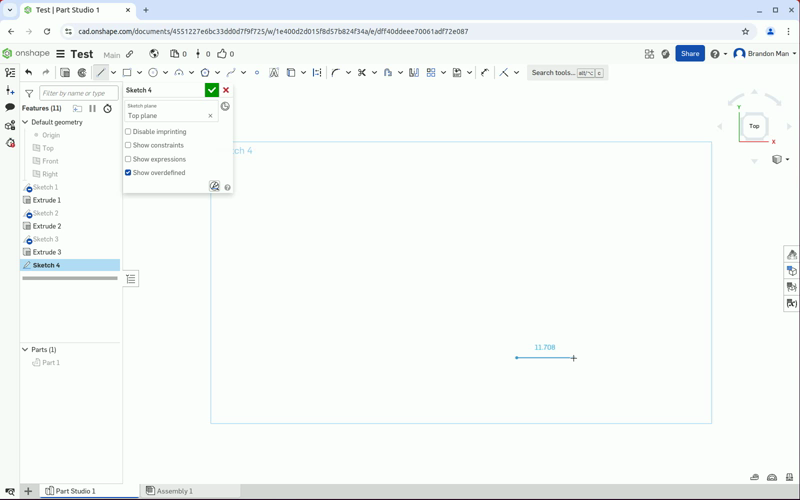
key_up(shift)
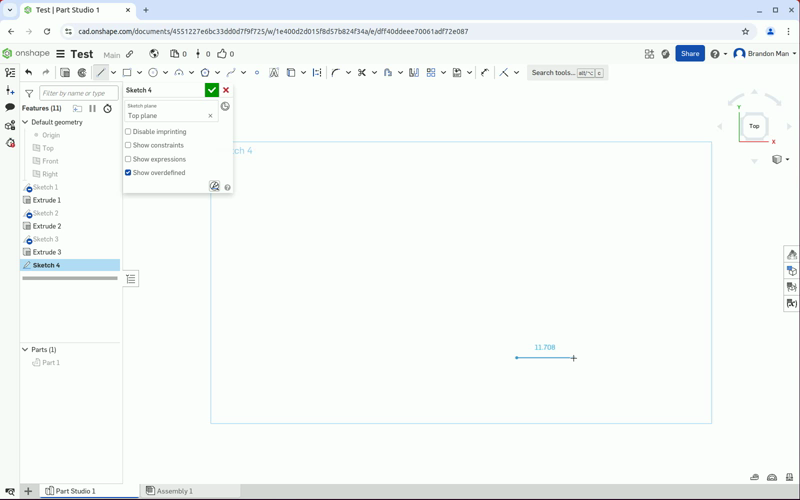
key_down(shift)
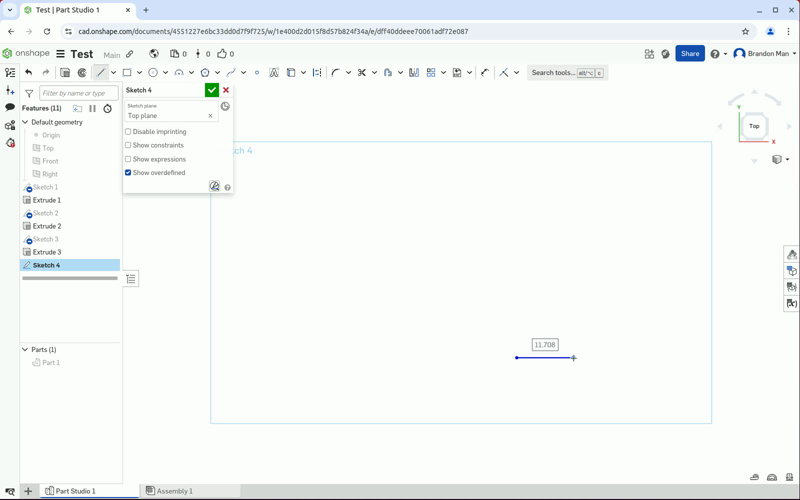
mouse_move(589, 357)
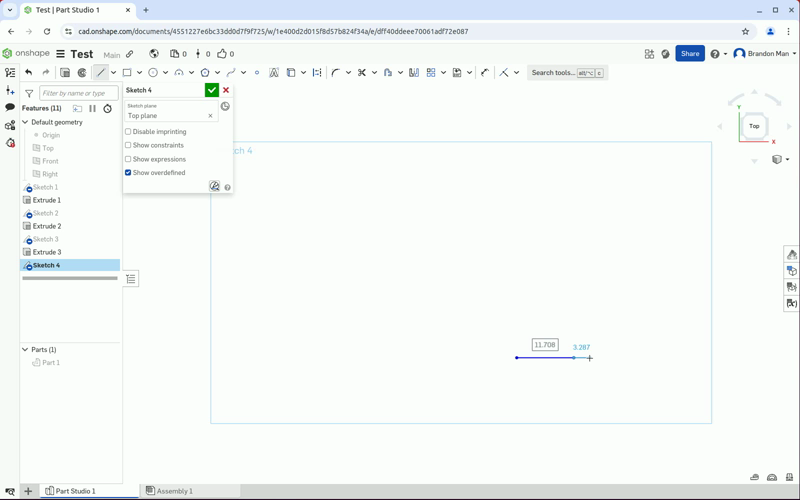
mouse_move(573, 320)
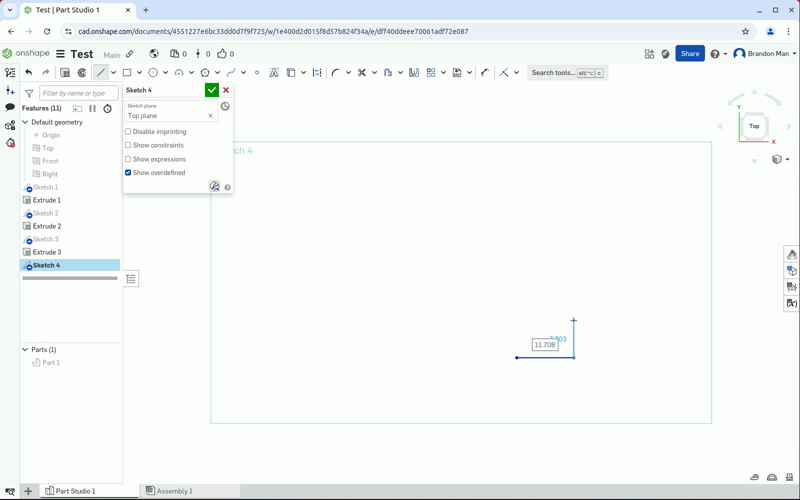
click(573, 320)
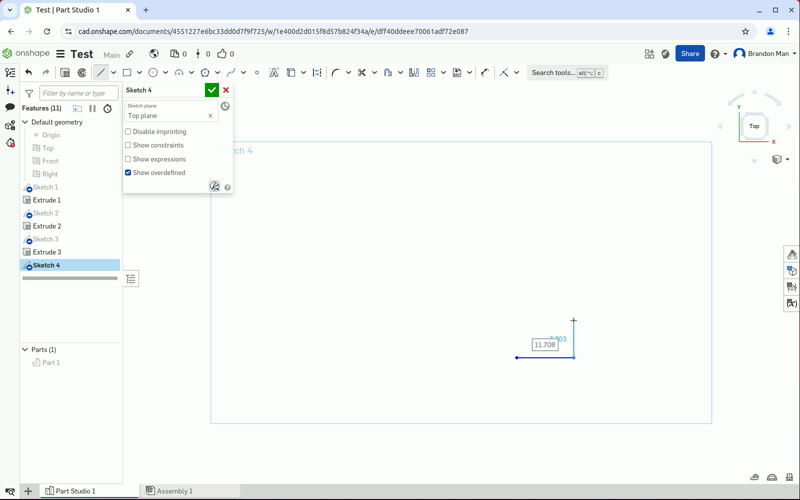
key_up(shift)
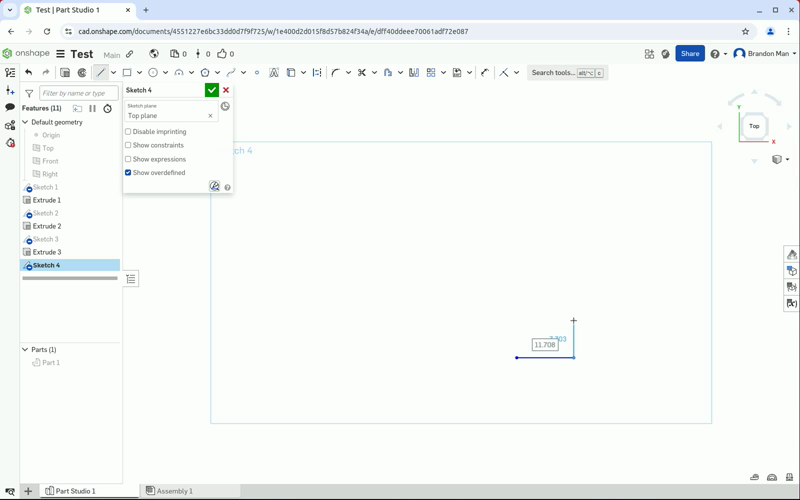
key_down(shift)
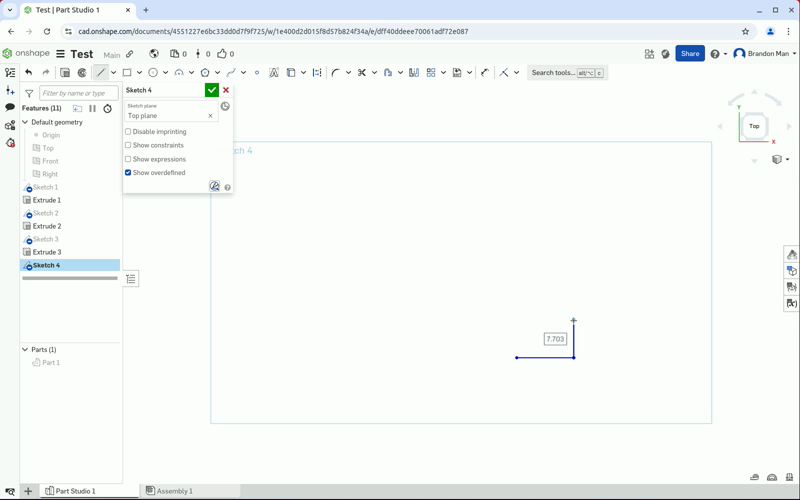
mouse_move(589, 320)
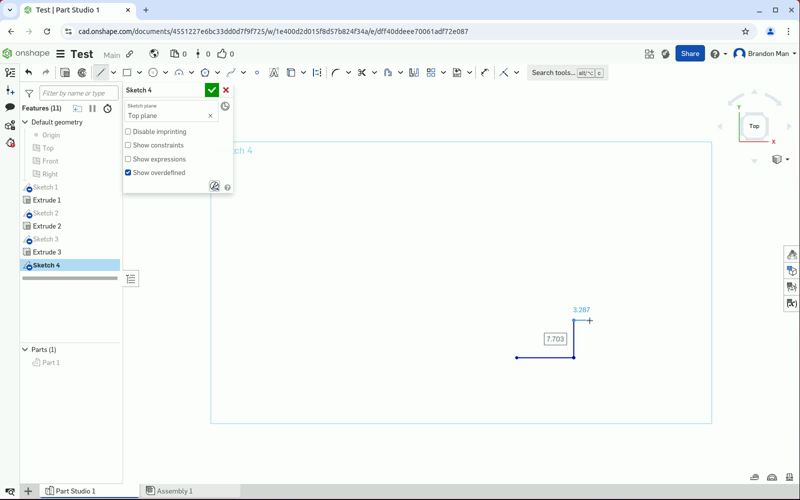
mouse_move(516, 320)
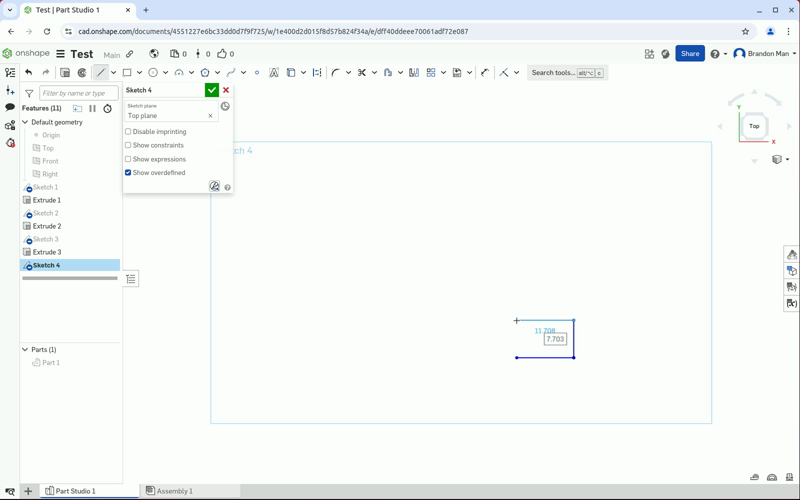
click(516, 320)
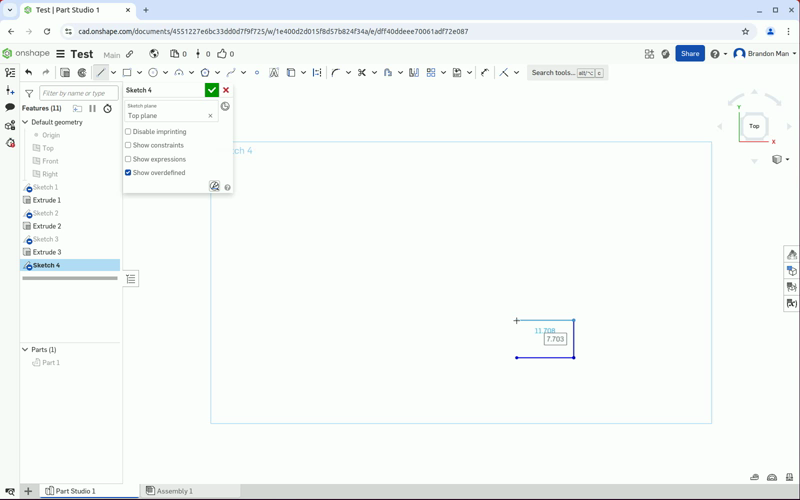
key_up(shift)
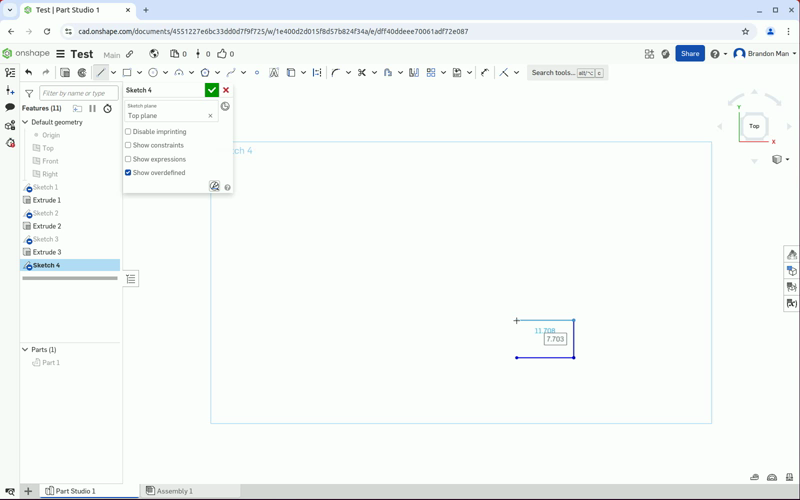
mouse_move(546, 320)
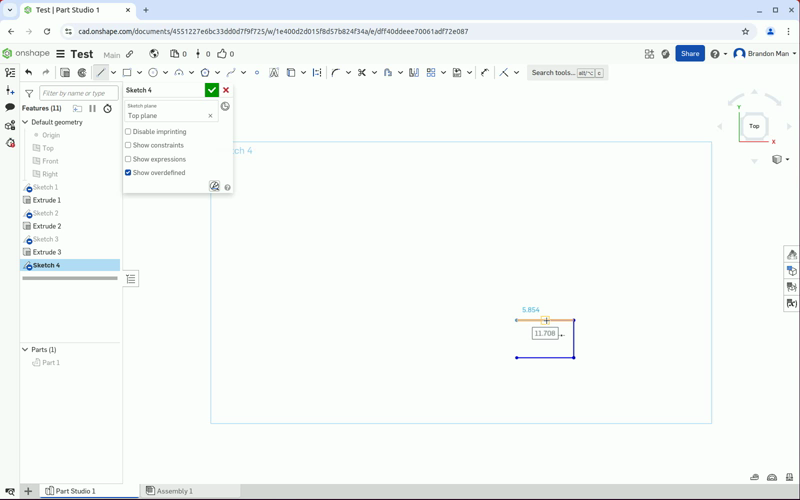
key_down(shift)
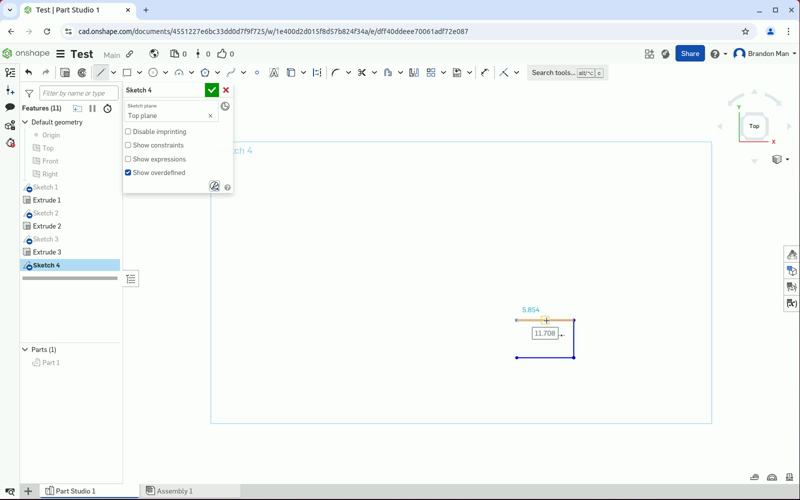
mouse_move(516, 357)
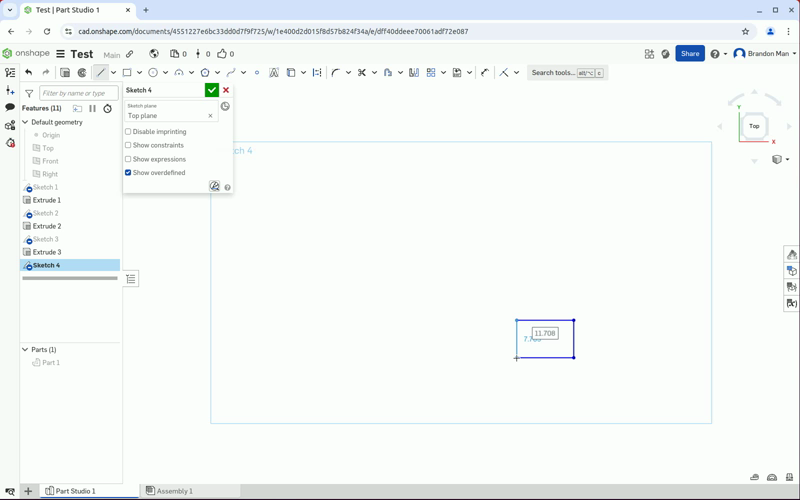
key_up(shift)
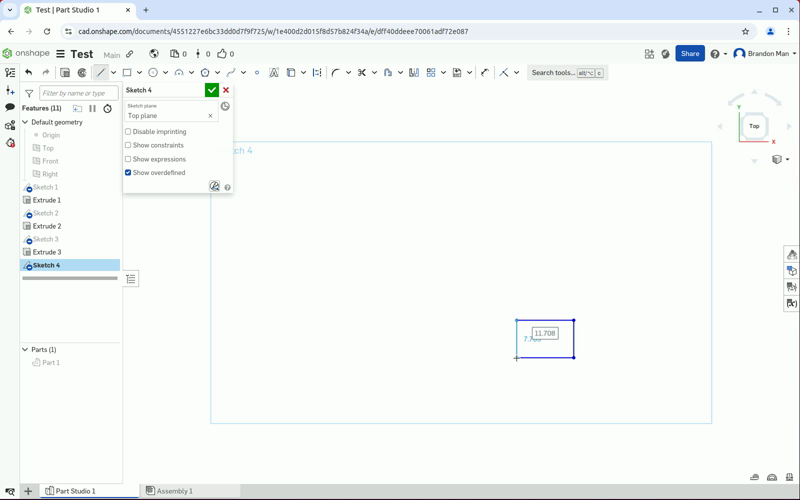
click(516, 357)
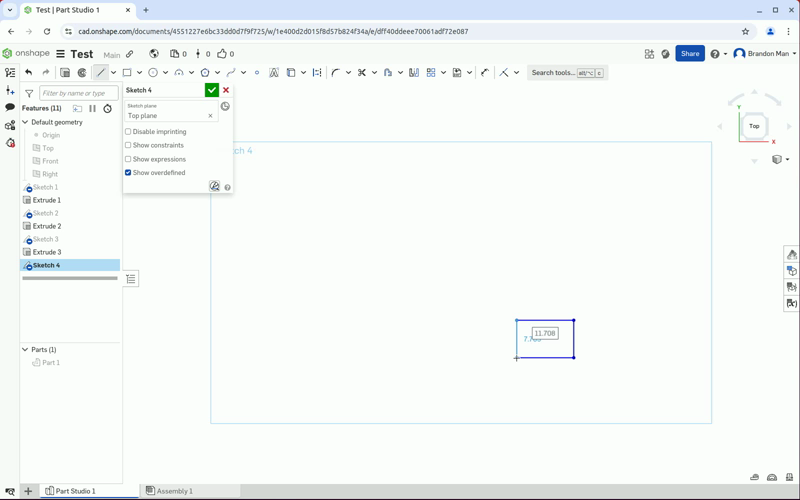
key(esc)
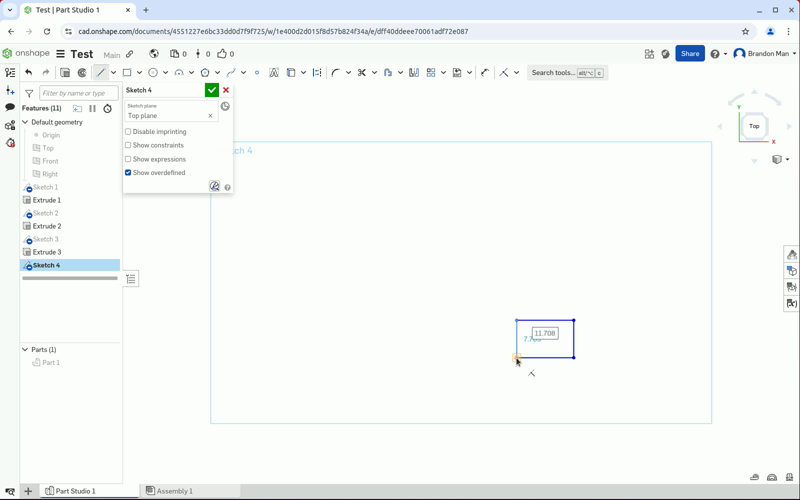
mouse_move(542, 331)
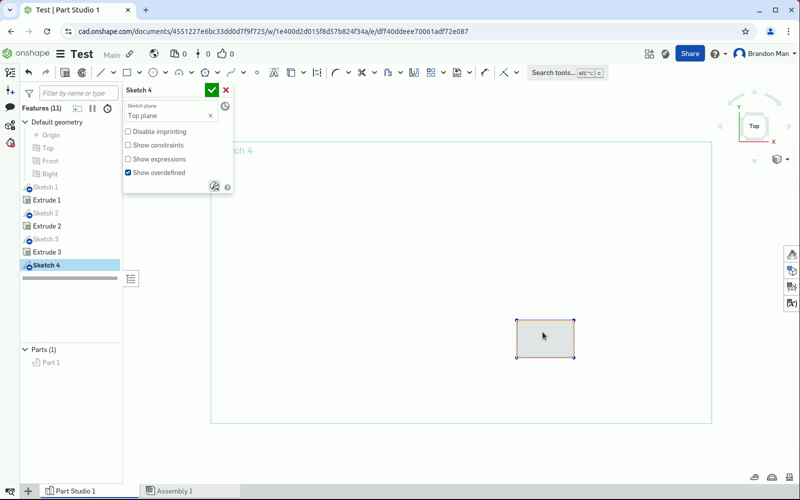
click(542, 331)
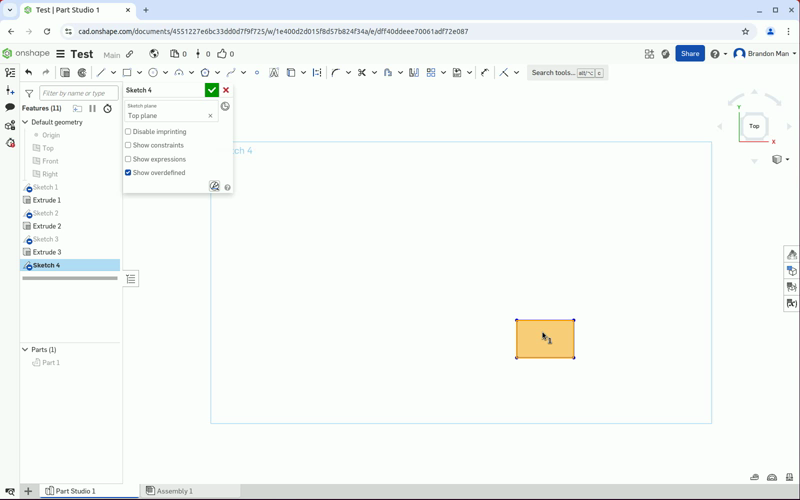
mouse_move(73, 352)
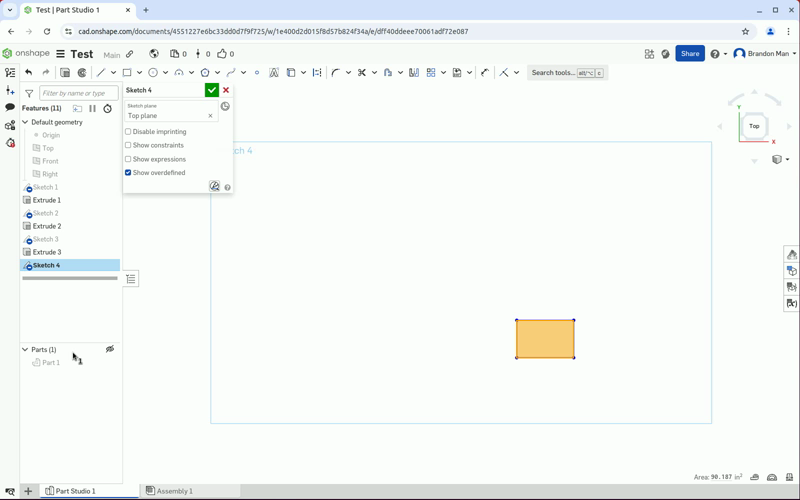
key(shift+y)
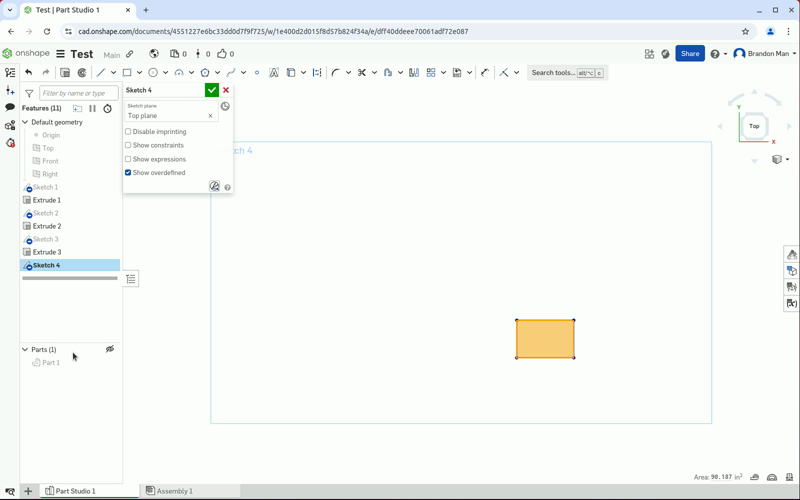
key(shift+e)
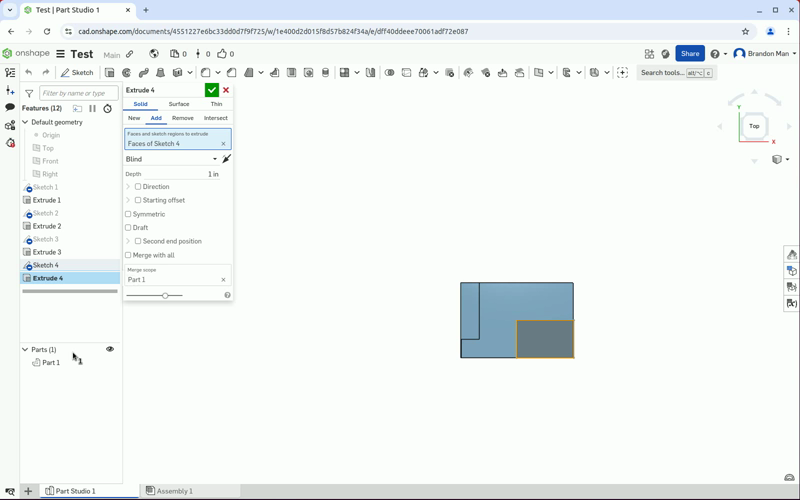
mouse_move(143, 106)
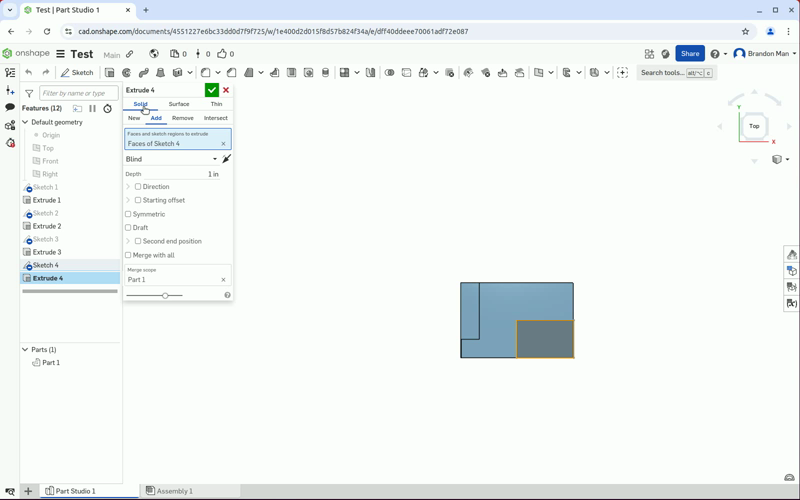
click(143, 106)
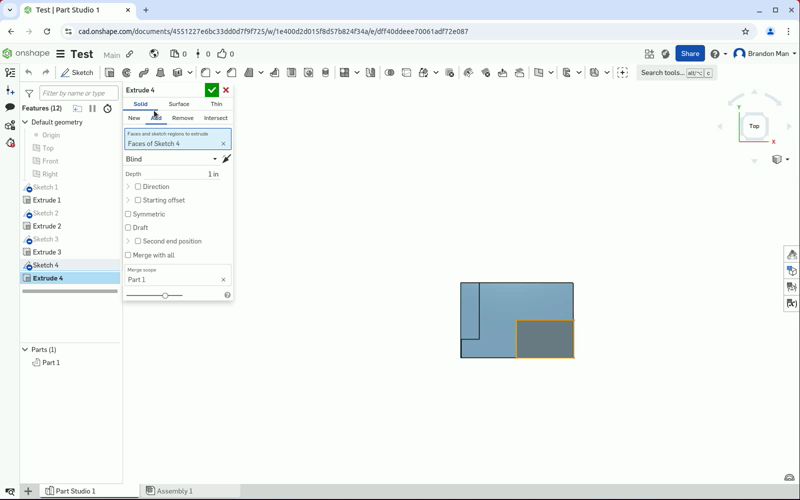
mouse_move(186, 120)
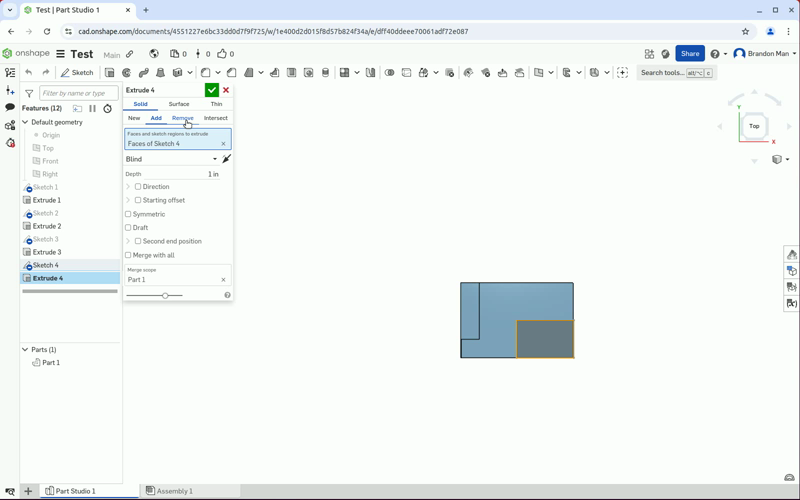
click(186, 120)
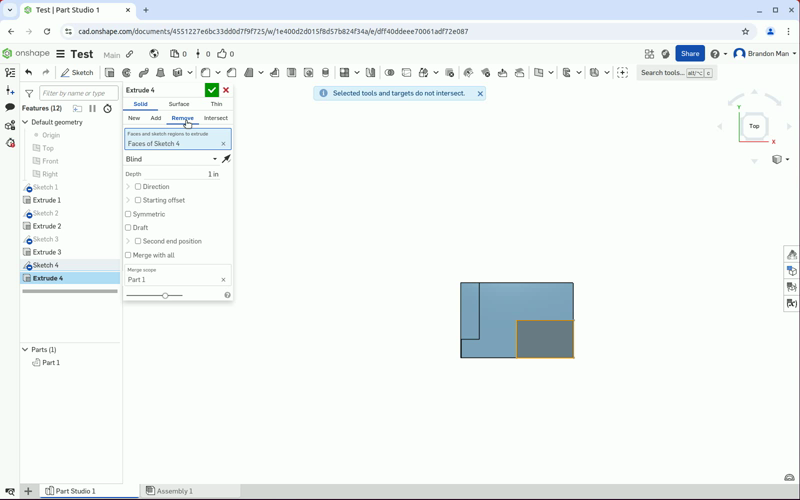
key(tab, 4)
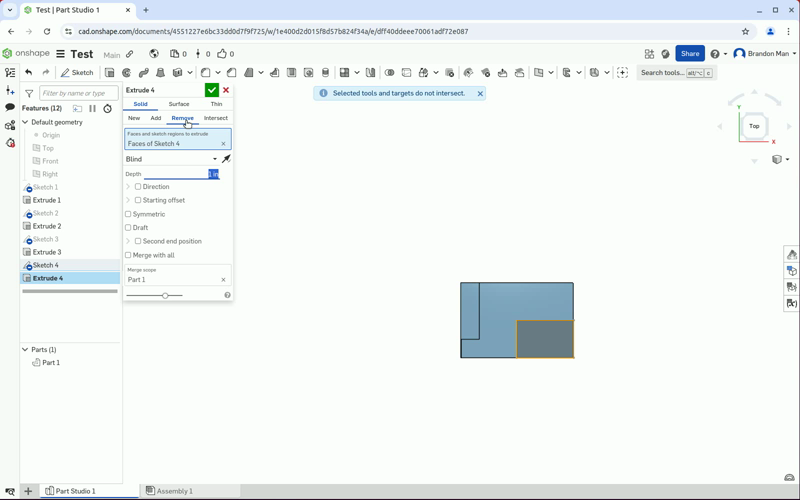
text(-7.703)
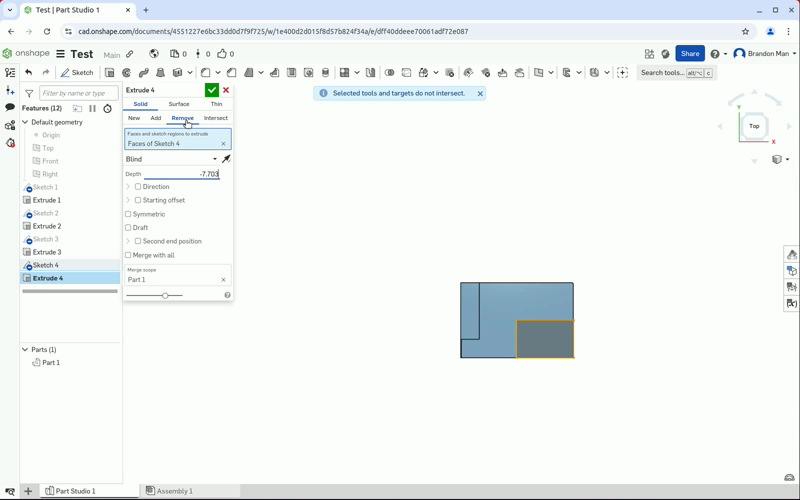
key(tab, 6)
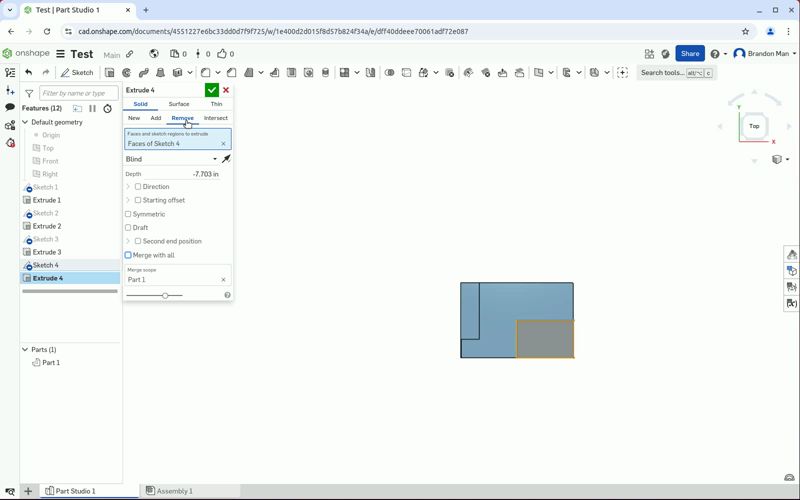
key(space)
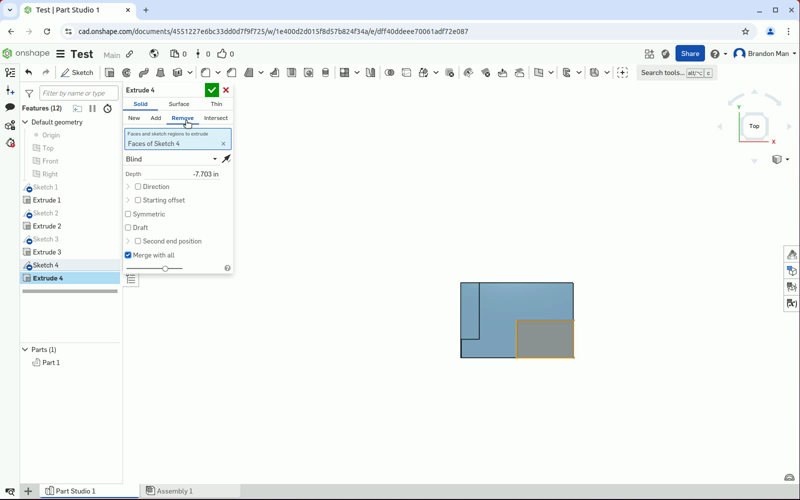
key(enter)
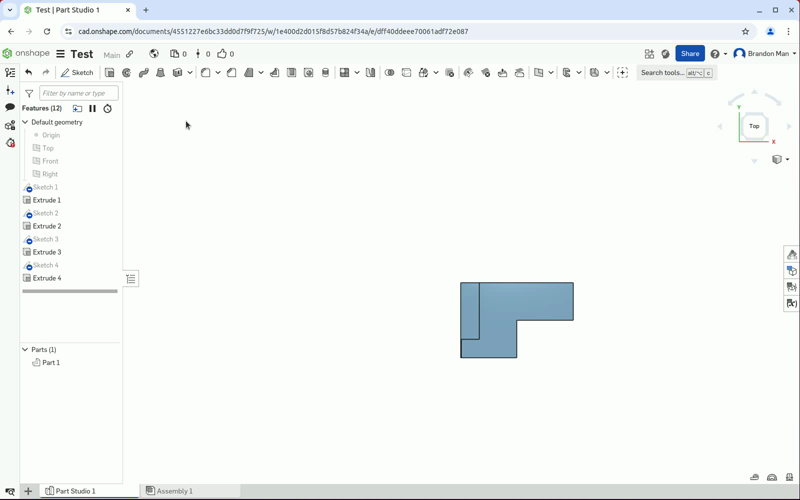
key(shift+h)
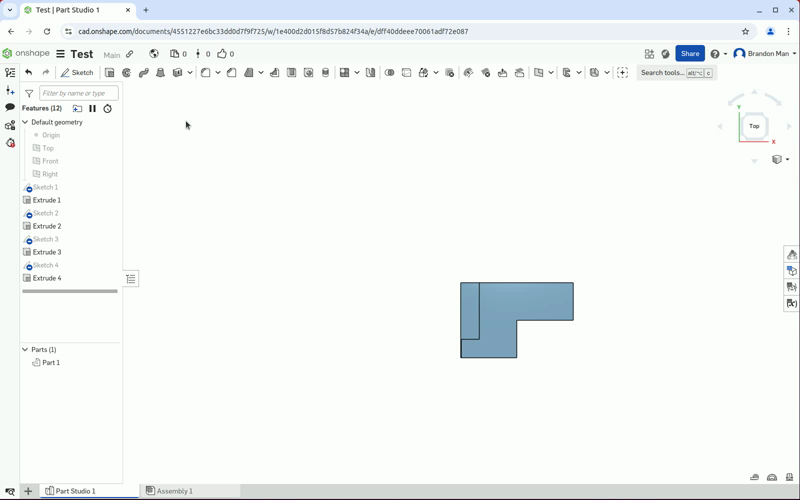
key(shift+h)
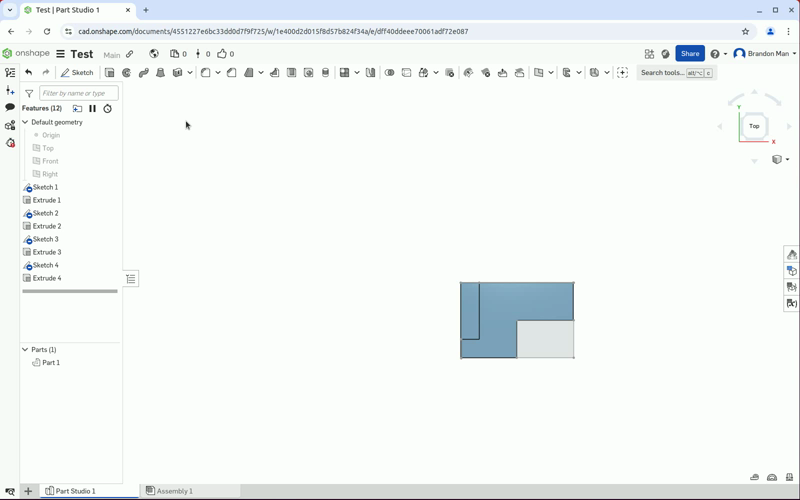
key(shift+7)
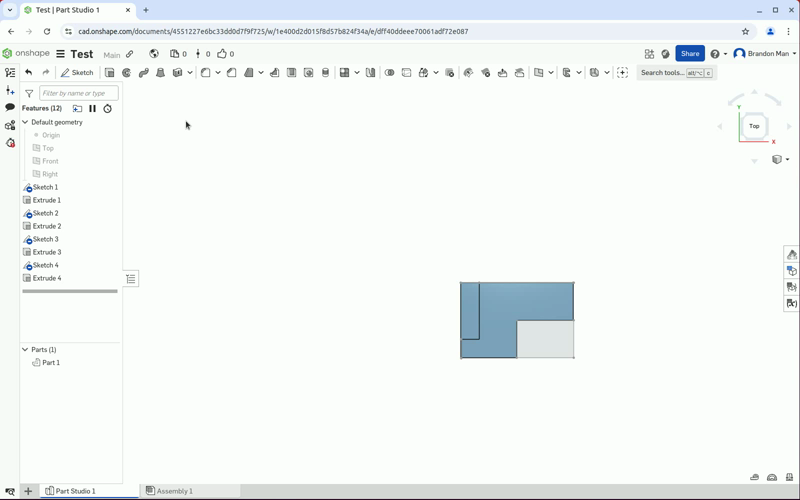
key(up, 3)
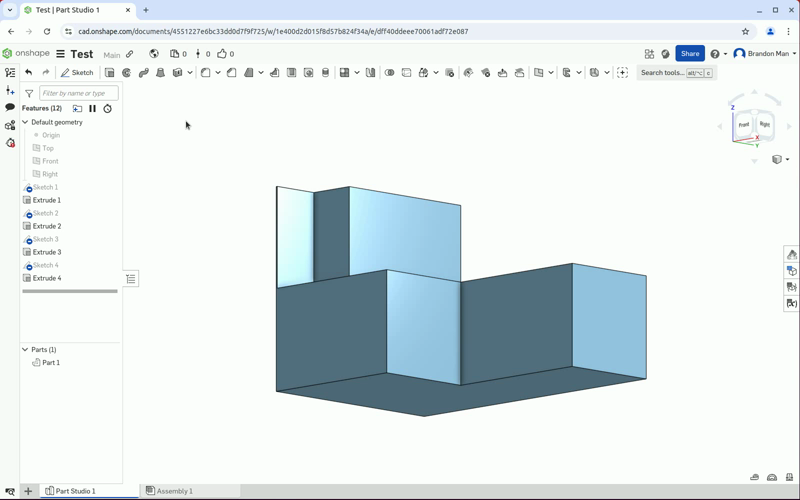
key(left, 3)
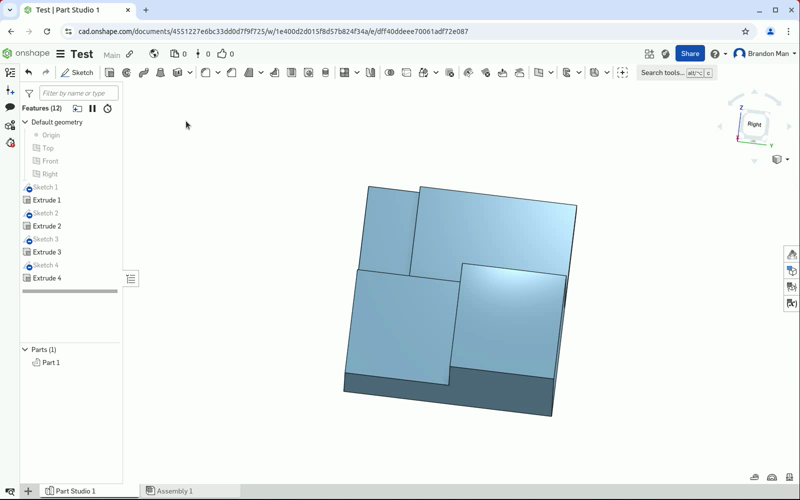
key(right, 3)
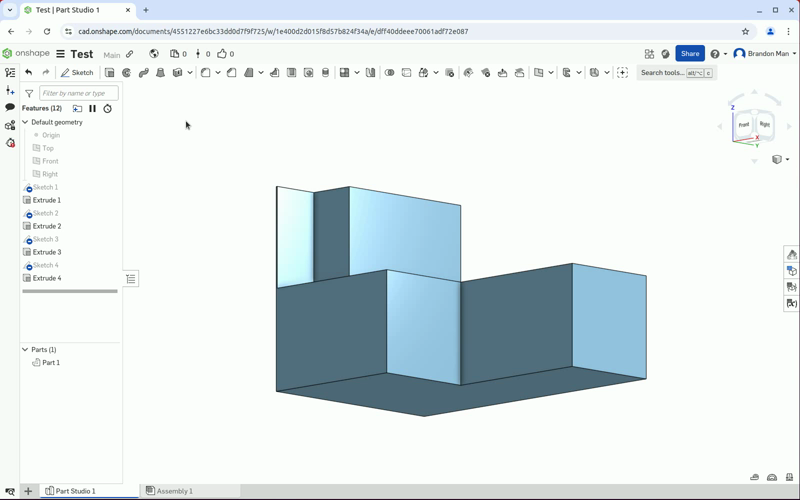
key(down, 3)
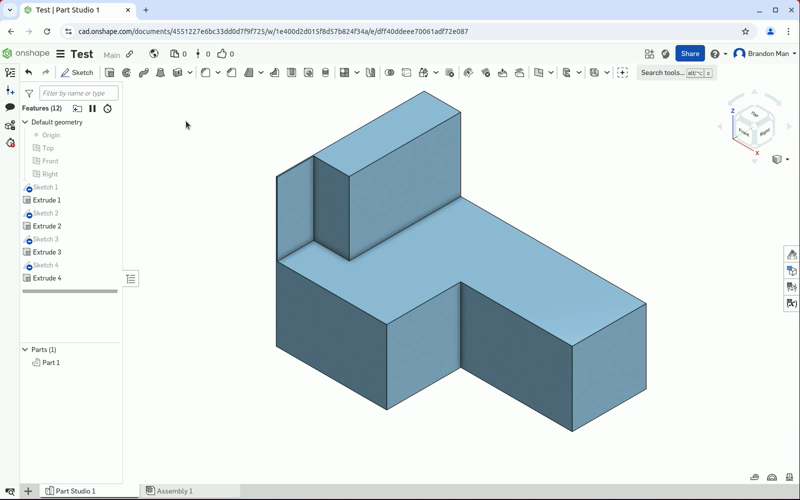
mouse_move(73, 189)
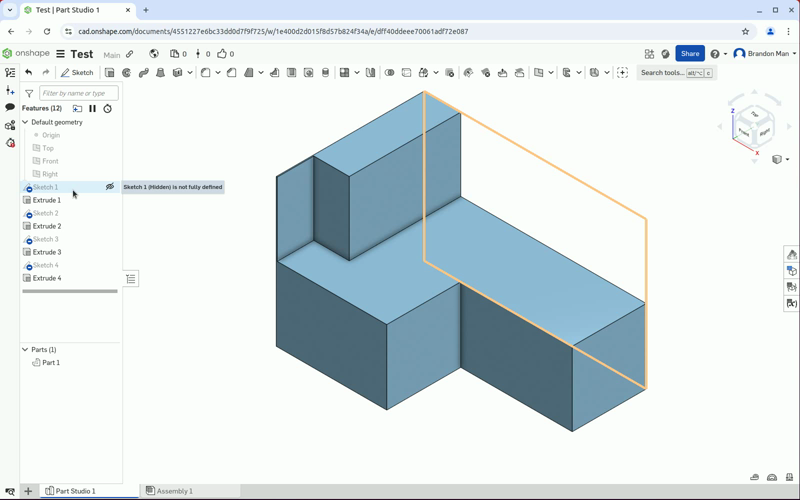
click(73, 189)